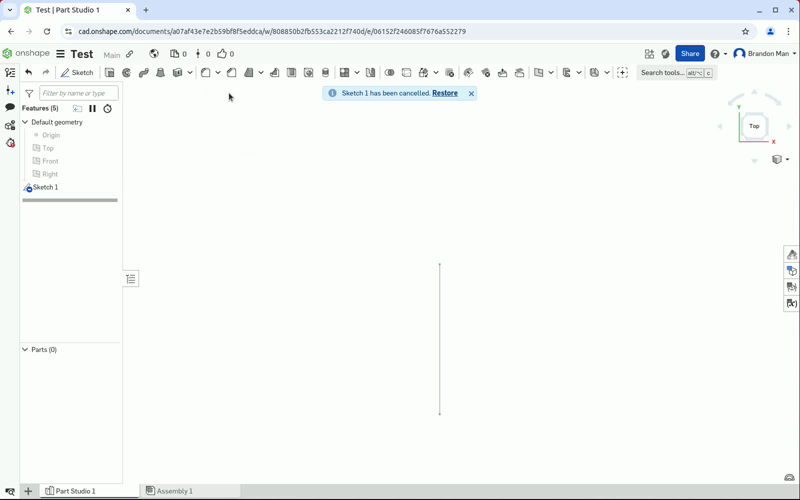
key(shift+h)
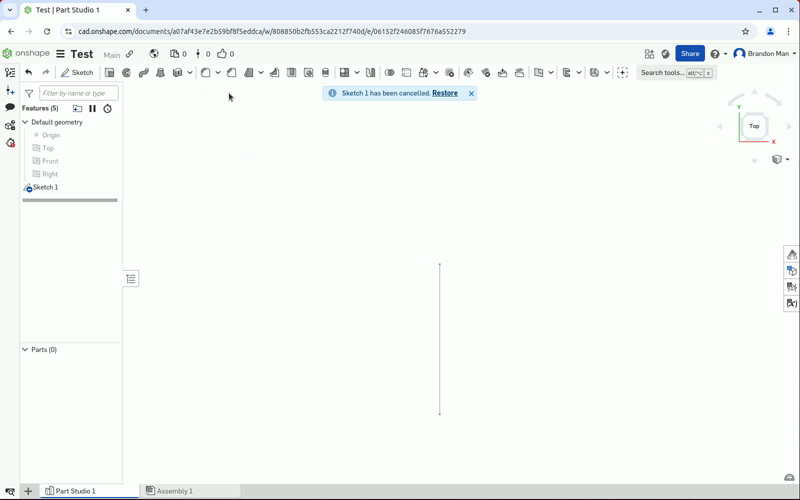
key(shift+s)
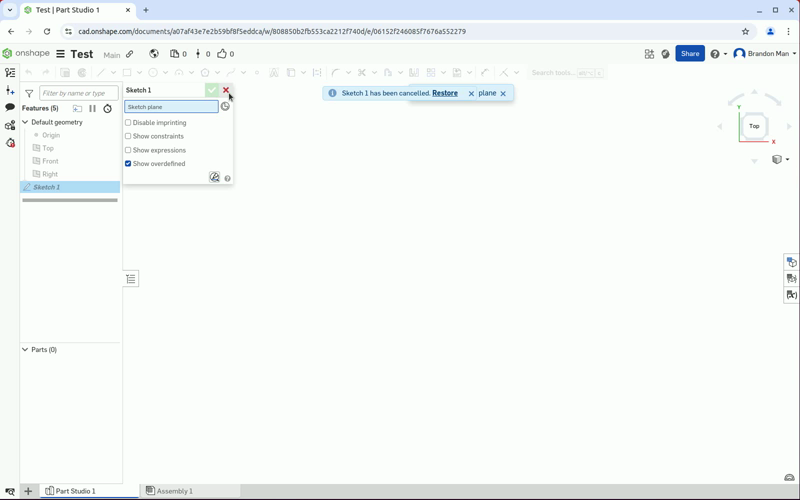
mouse_move(73, 150)
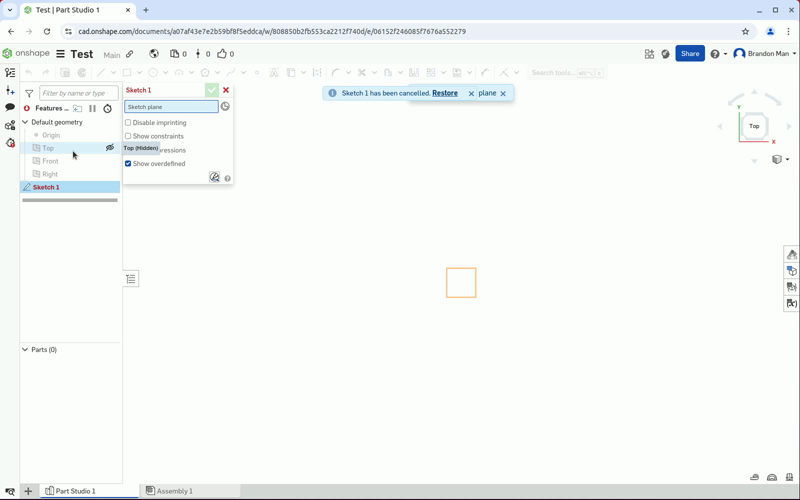
click(73, 150)
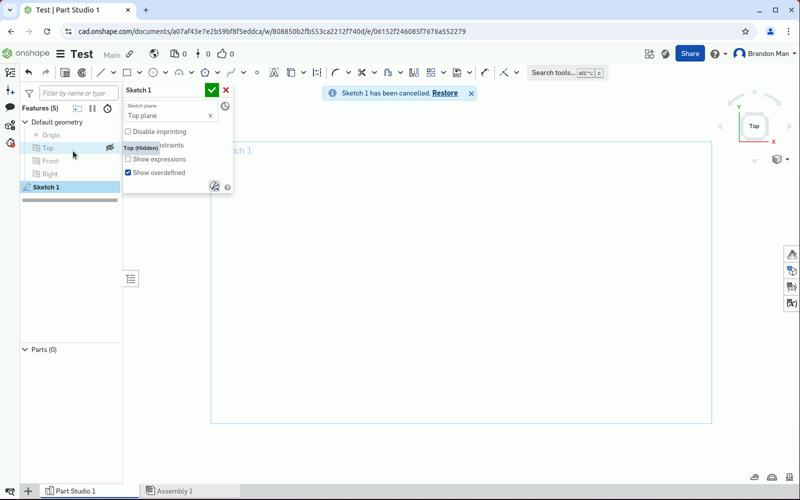
mouse_move(73, 352)
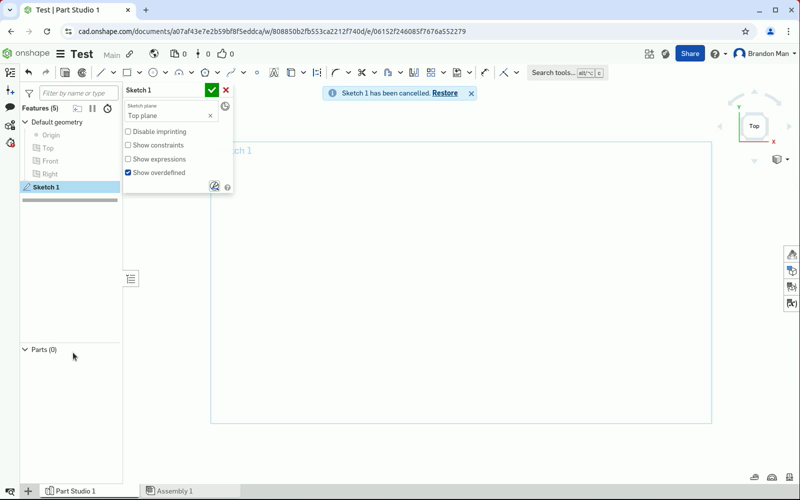
key(y)
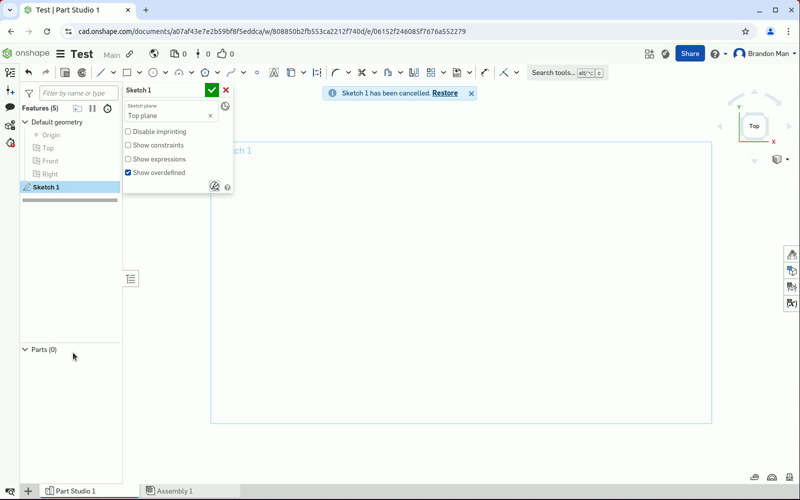
key(l)
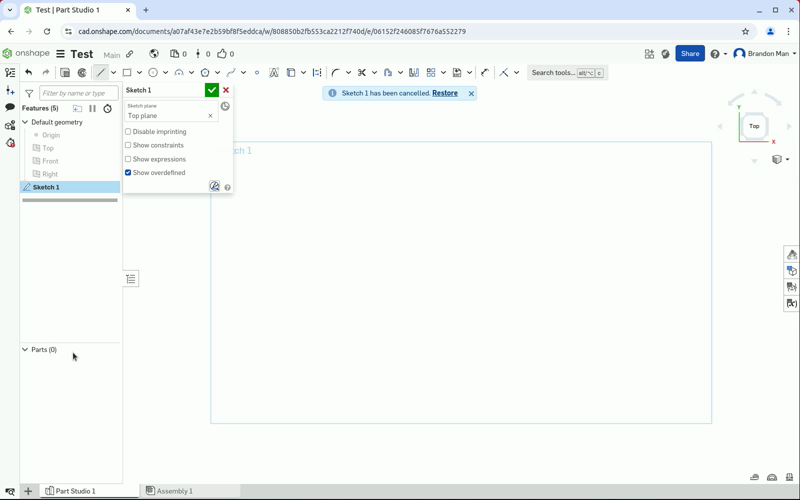
key_down(shift)
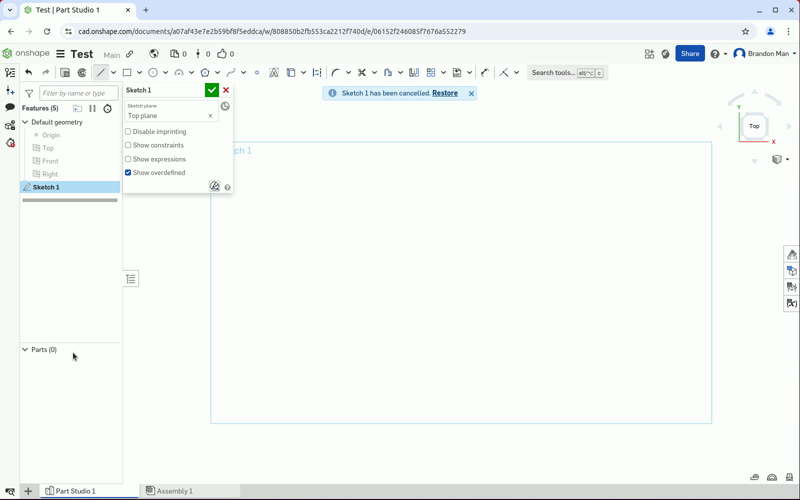
mouse_move(444, 201)
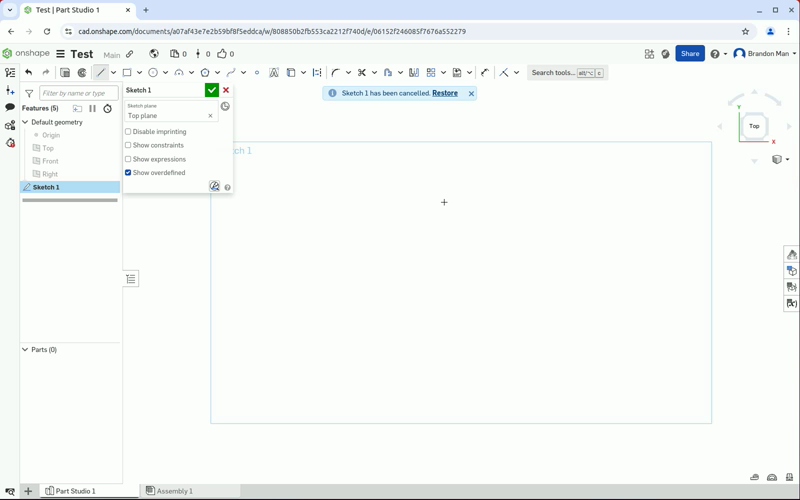
click(444, 201)
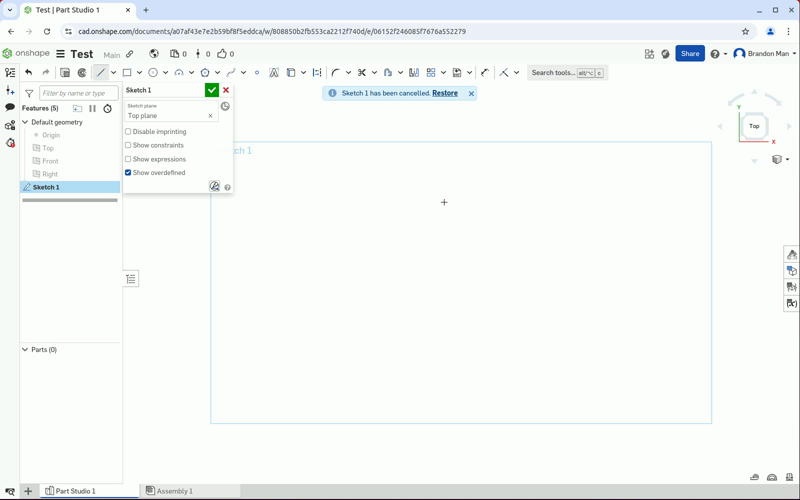
key_up(shift)
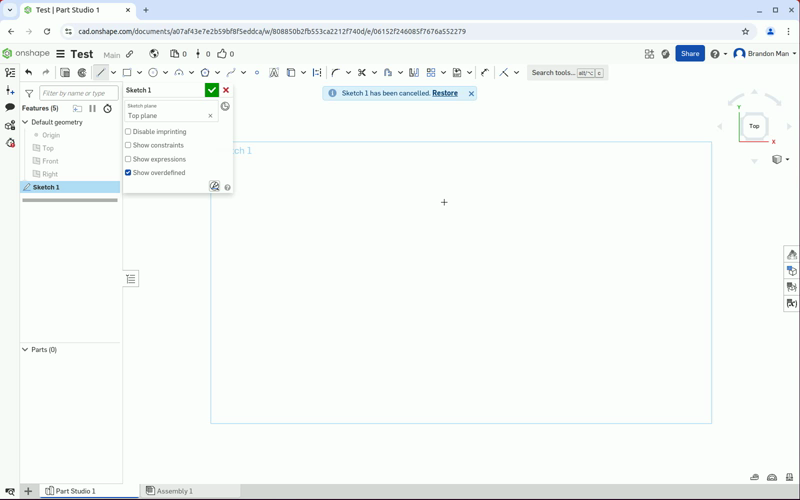
key_down(shift)
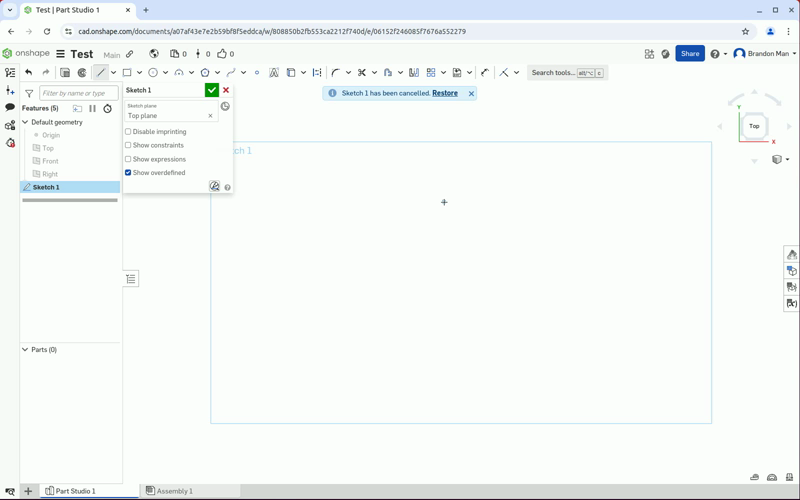
mouse_move(474, 201)
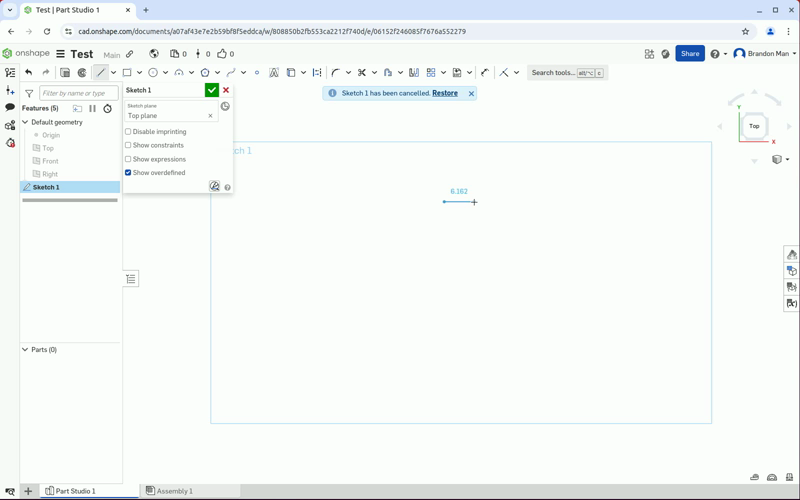
mouse_move(476, 201)
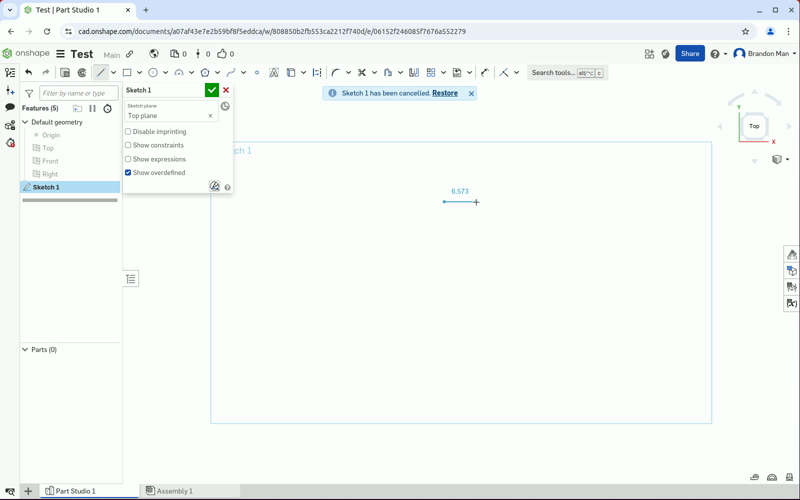
click(476, 201)
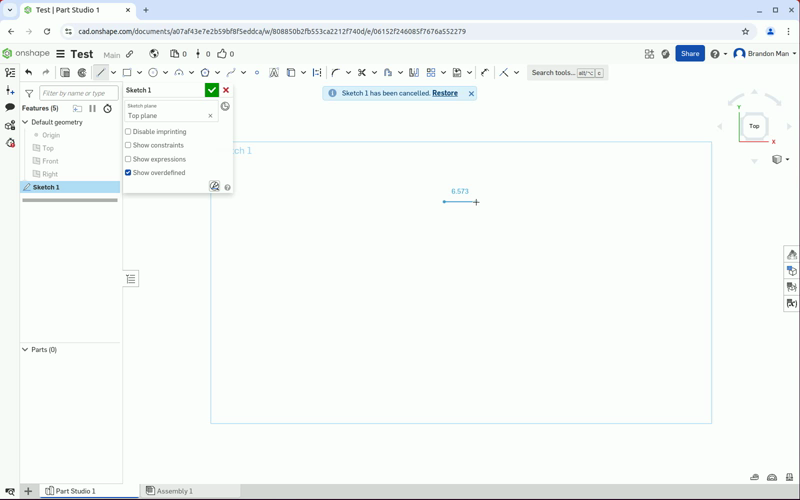
key_up(shift)
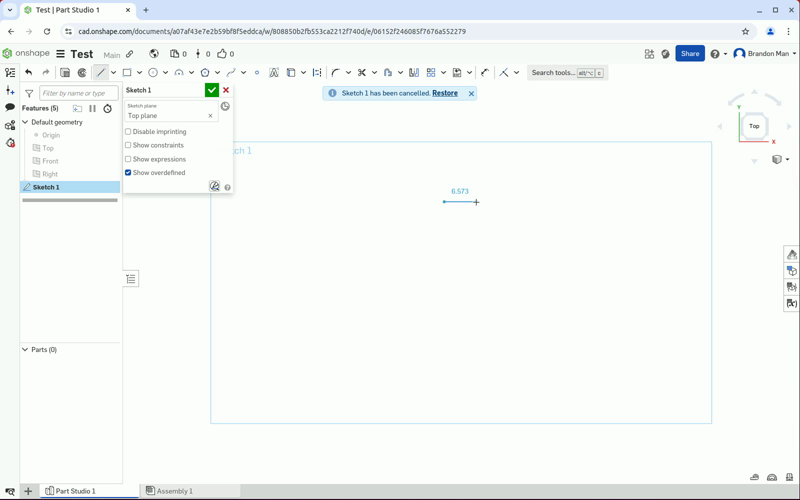
key_down(shift)
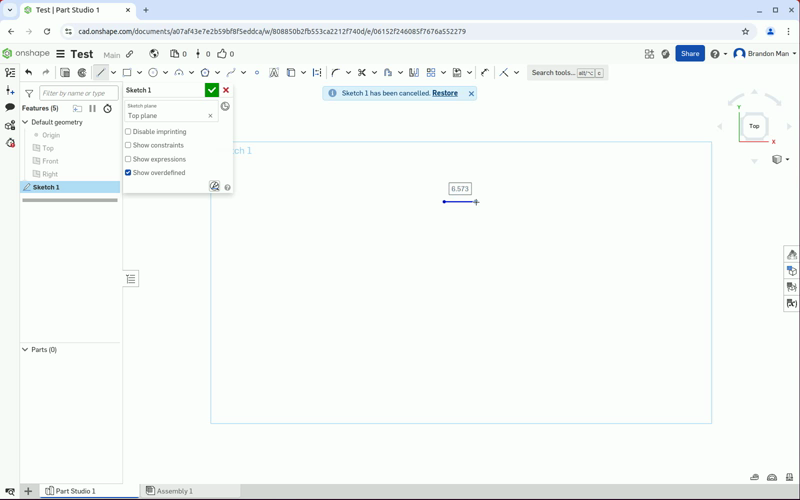
mouse_move(506, 201)
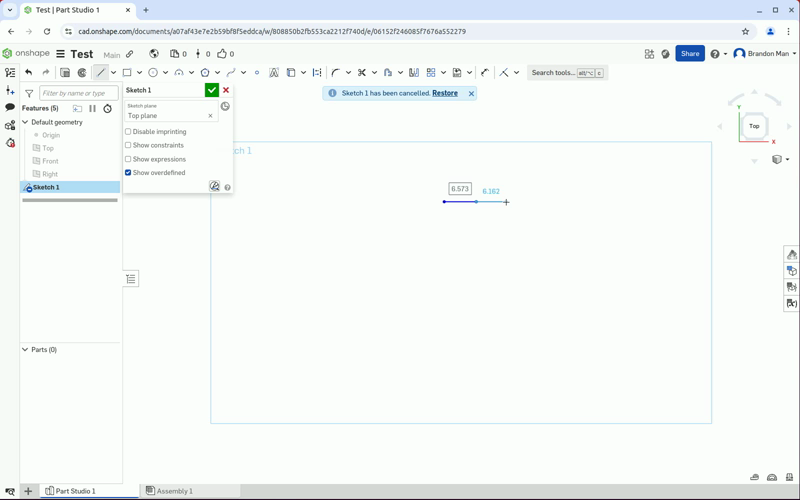
mouse_move(476, 187)
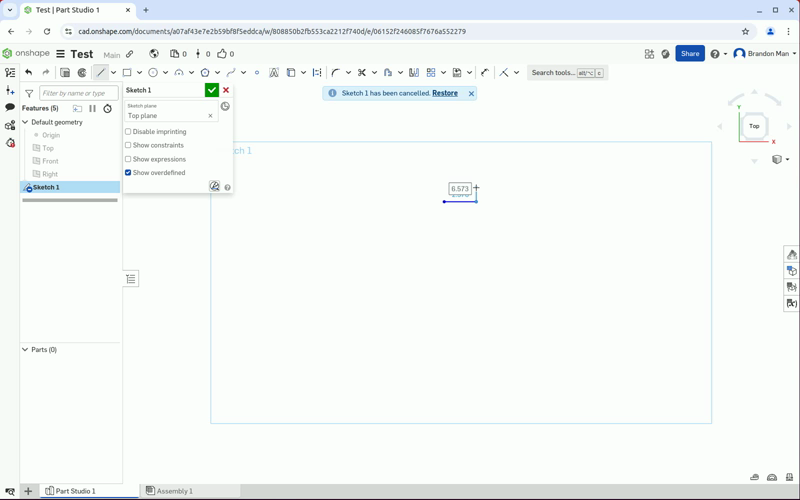
click(476, 187)
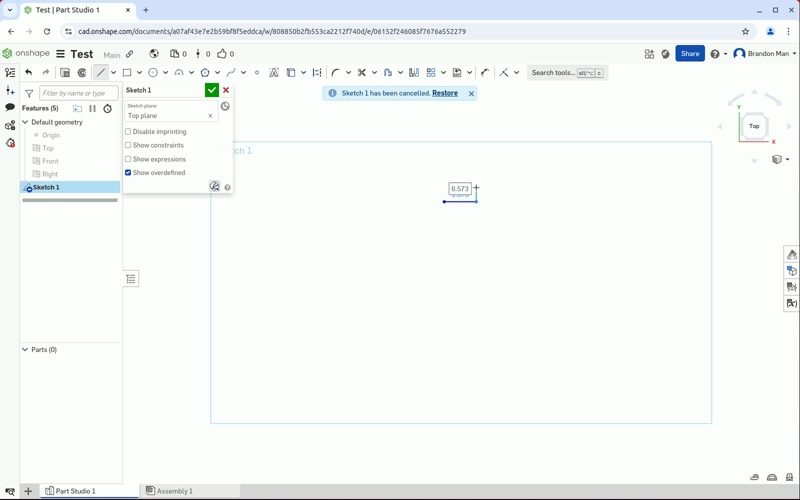
key_up(shift)
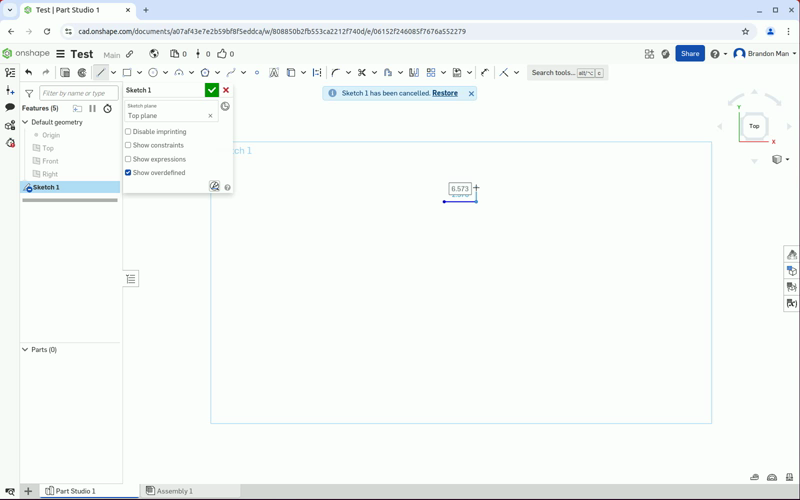
key(esc)
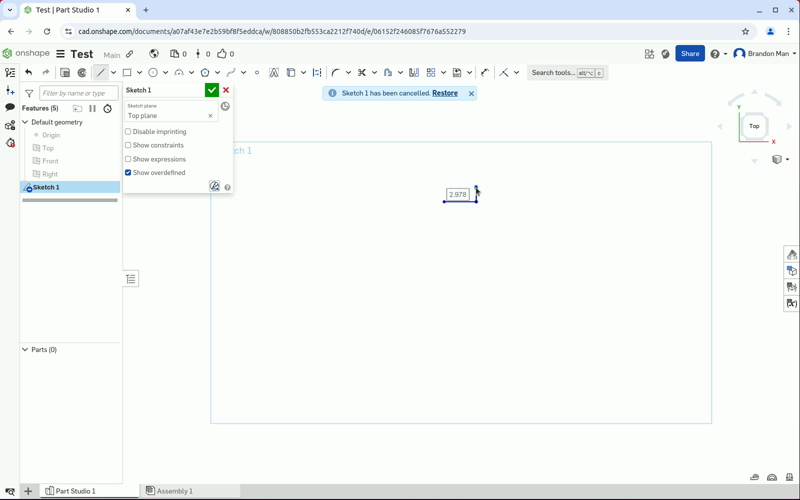
key(a)
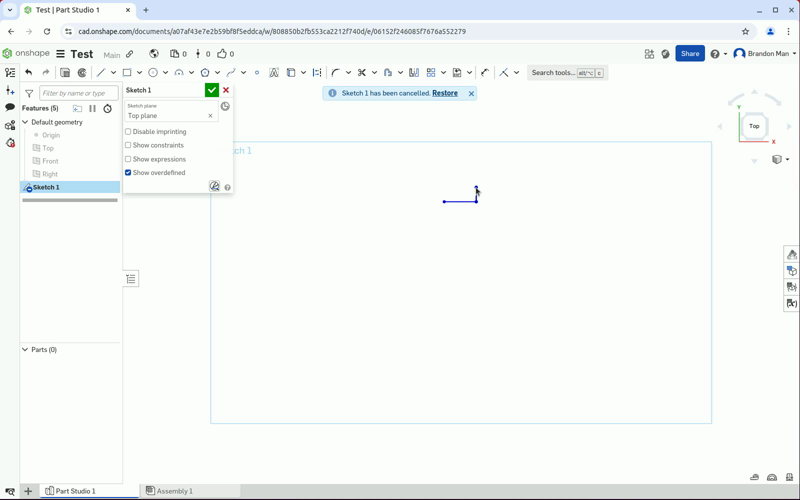
mouse_move(476, 187)
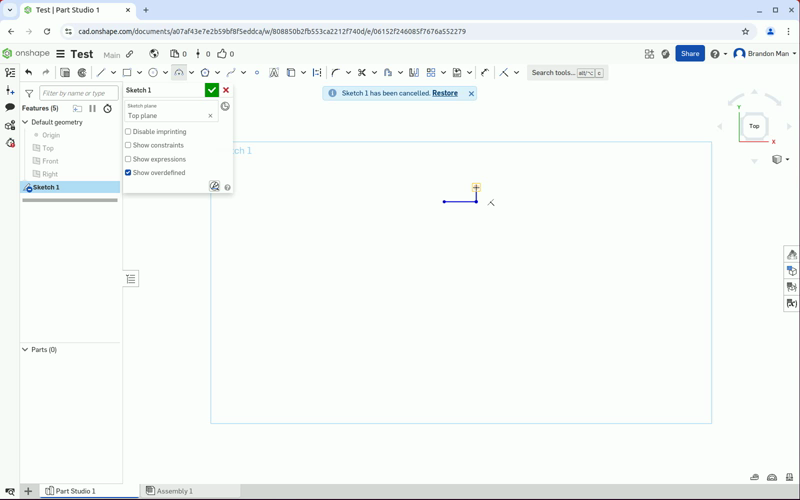
click(476, 187)
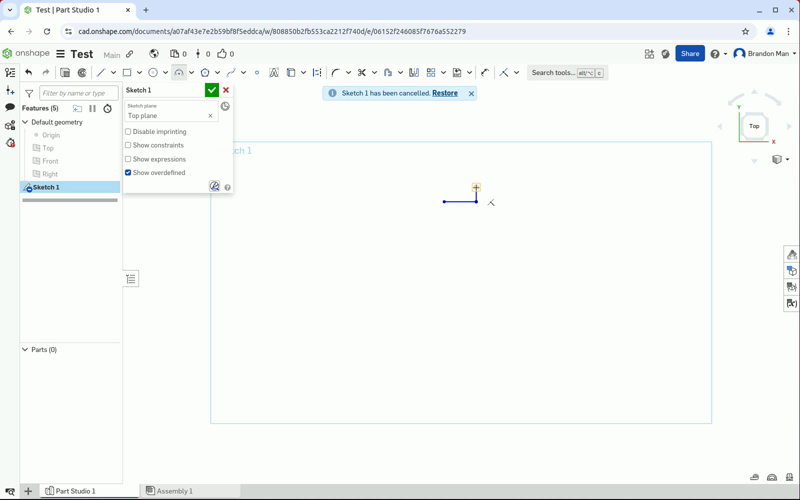
key_down(shift)
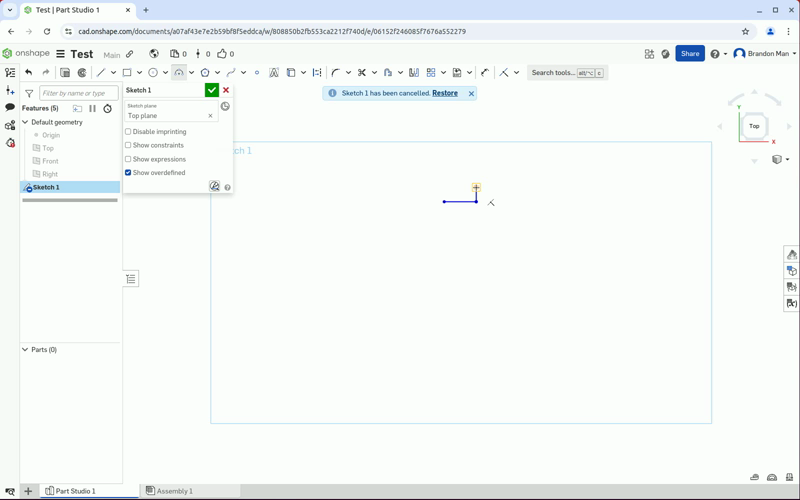
mouse_move(444, 187)
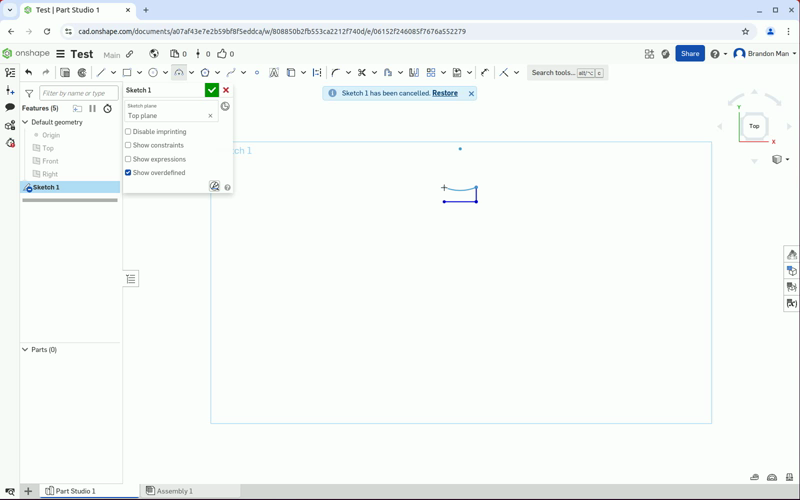
click(444, 187)
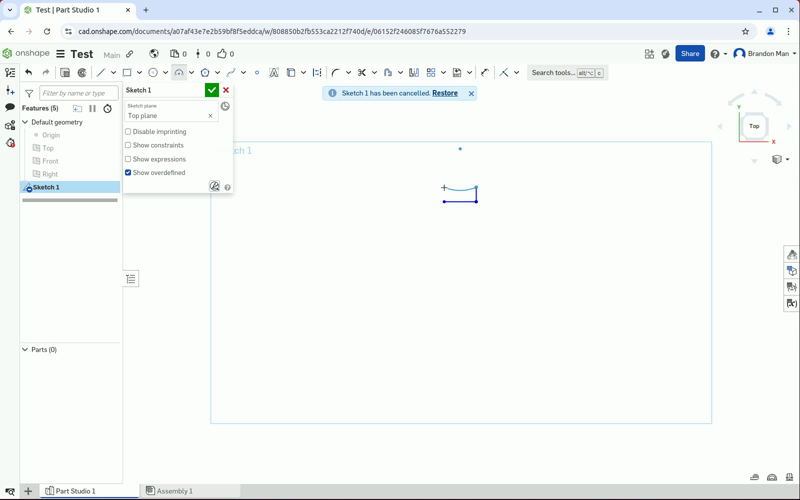
mouse_move(460, 370)
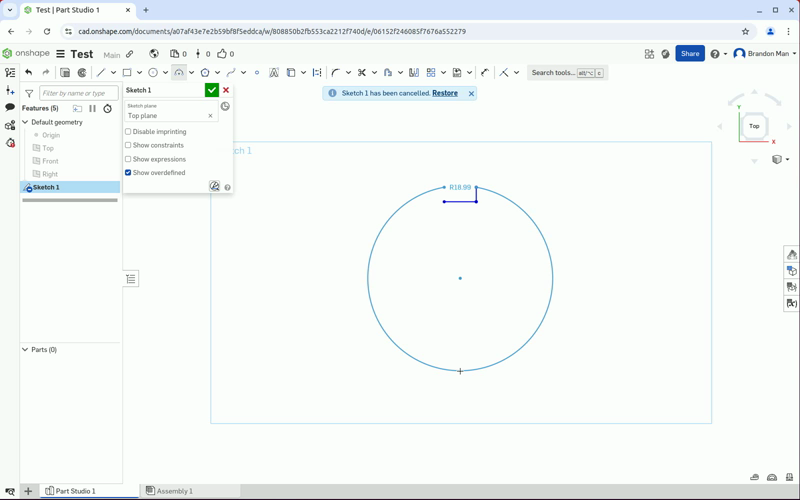
click(460, 370)
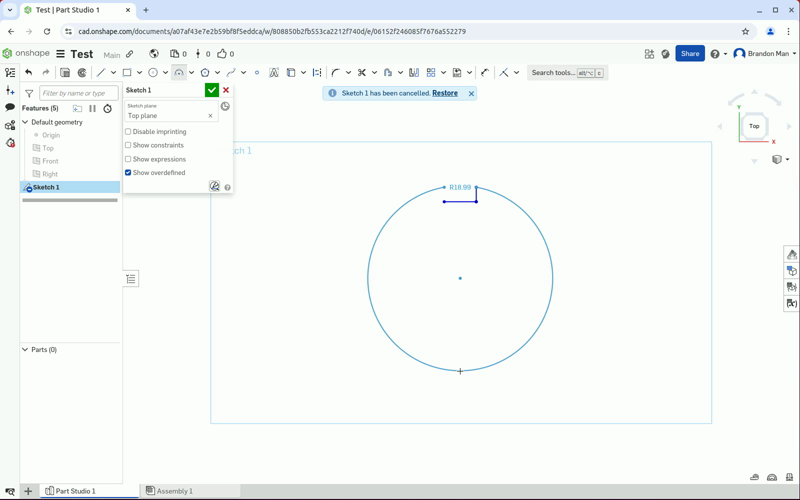
key_up(shift)
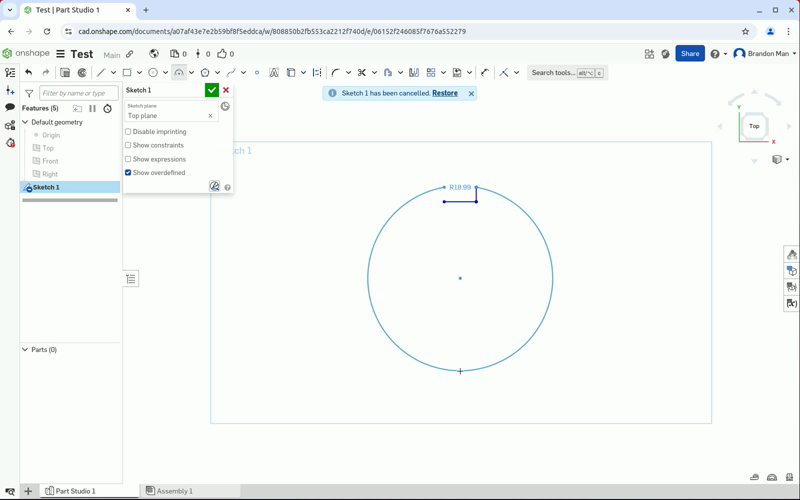
key(esc)
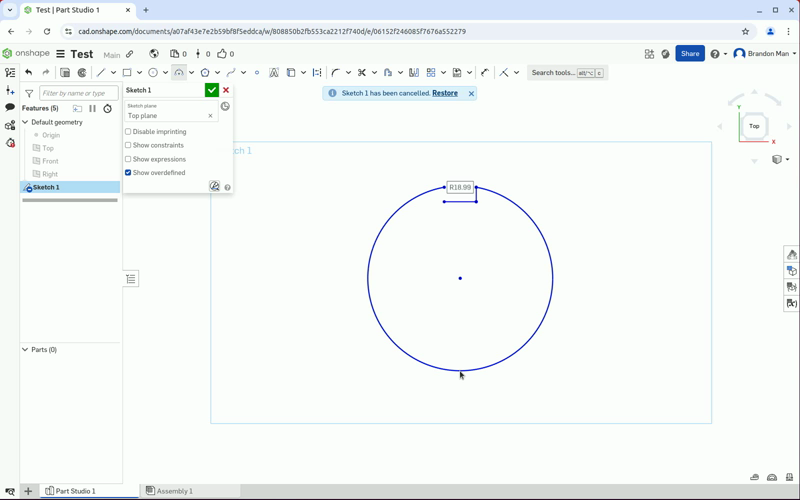
key(l)
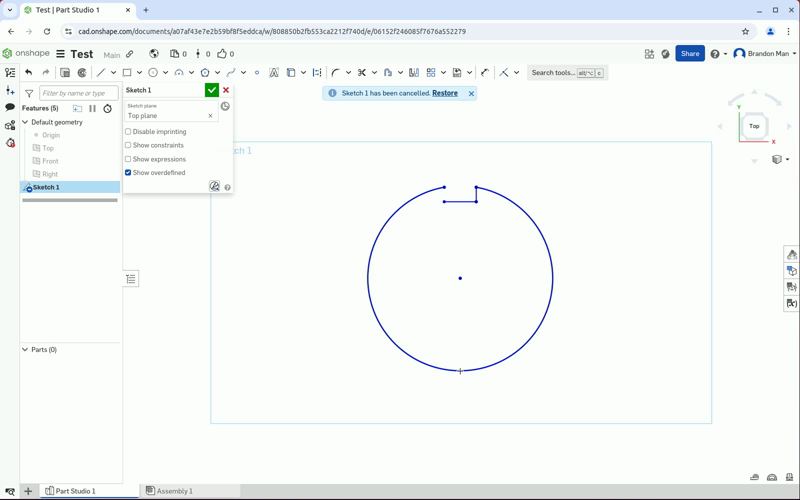
mouse_move(444, 187)
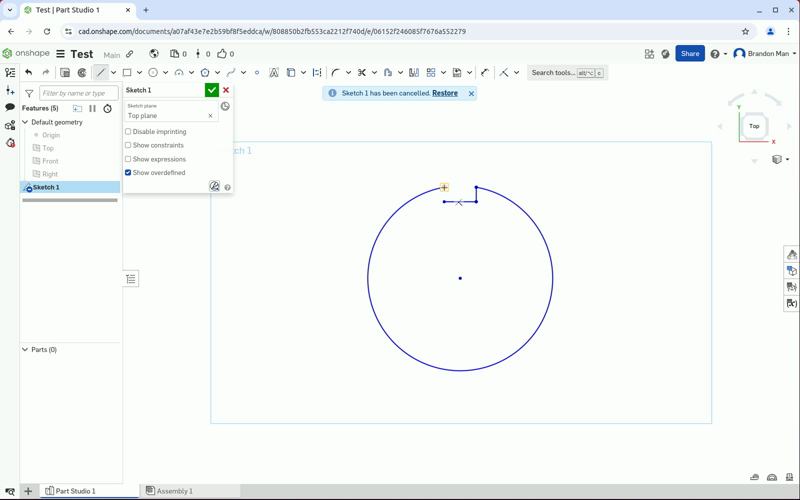
click(444, 187)
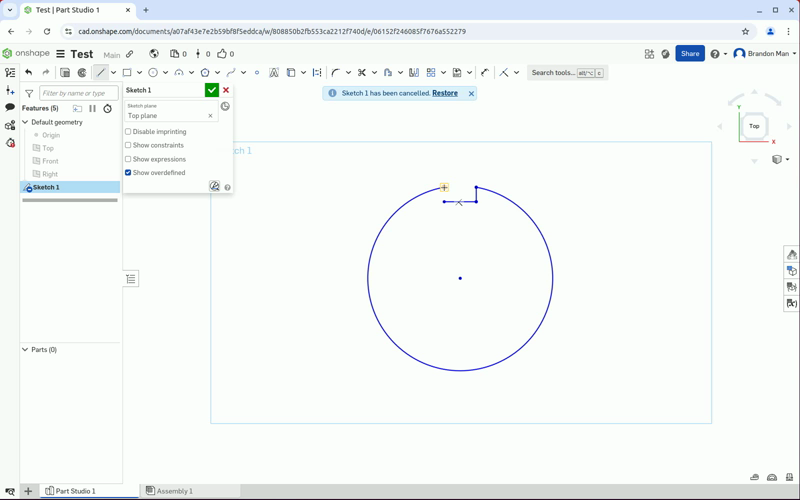
mouse_move(474, 187)
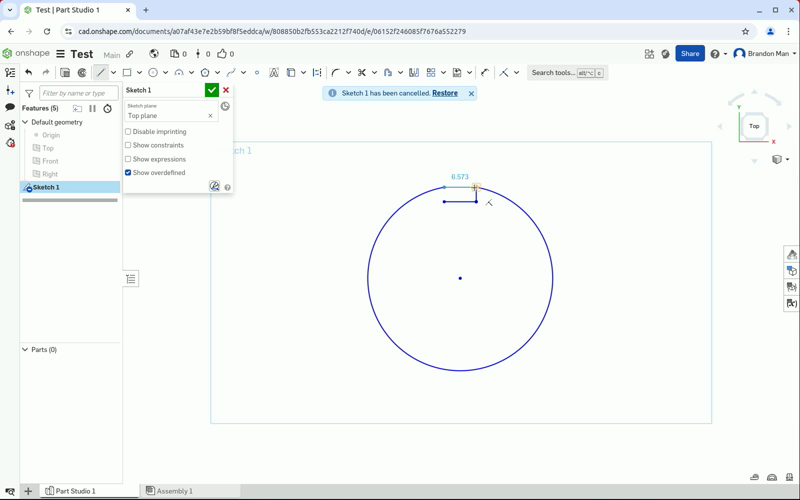
key_down(shift)
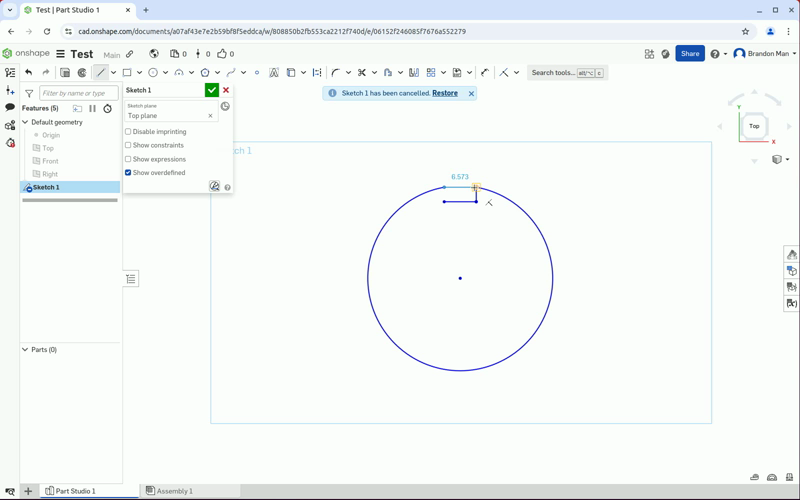
mouse_move(444, 201)
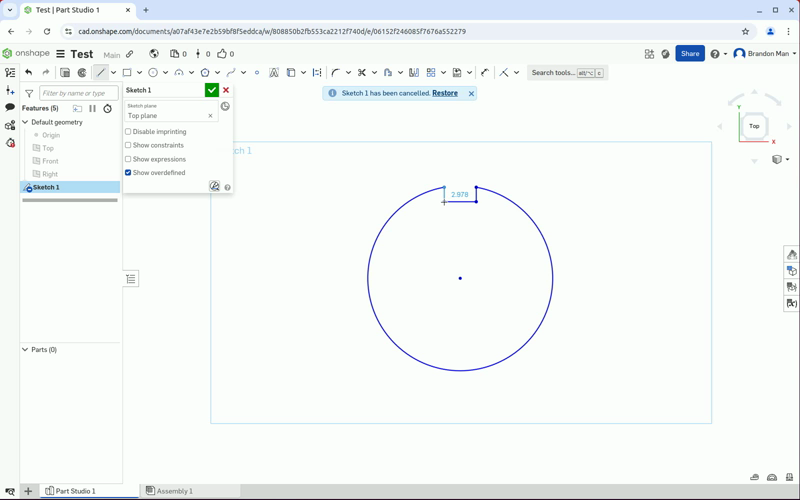
key_up(shift)
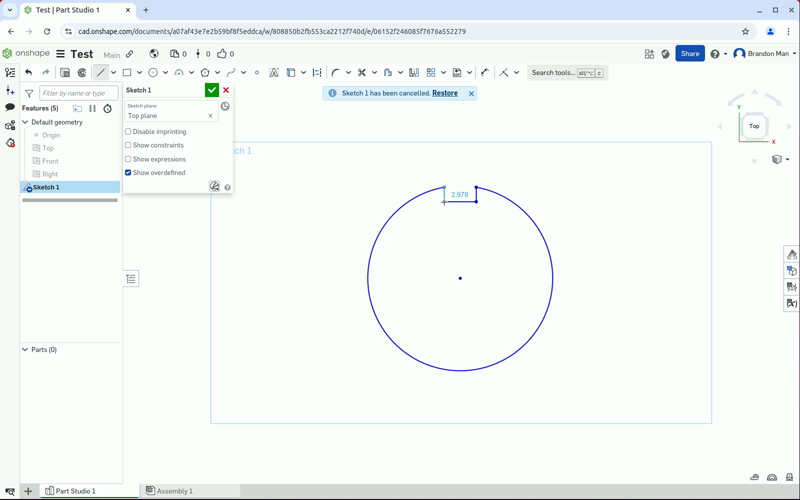
click(444, 201)
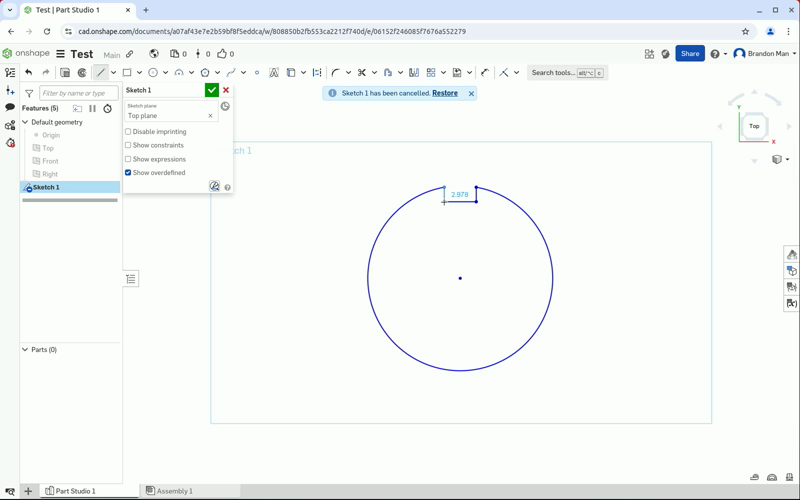
key(esc)
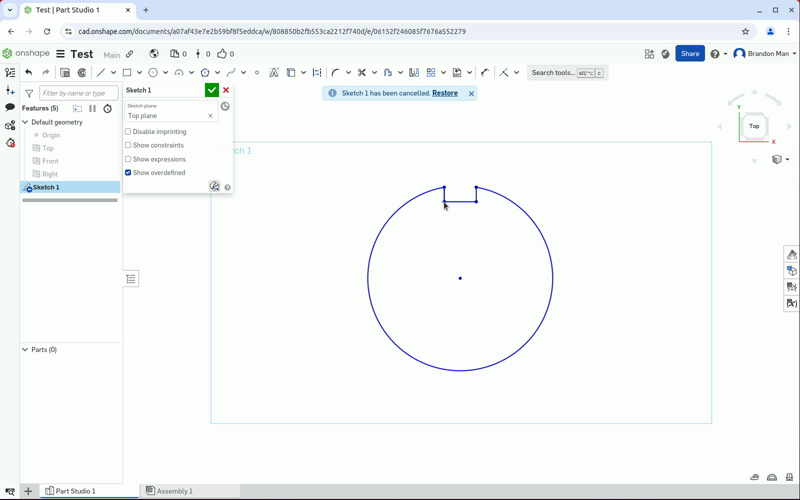
mouse_move(452, 282)
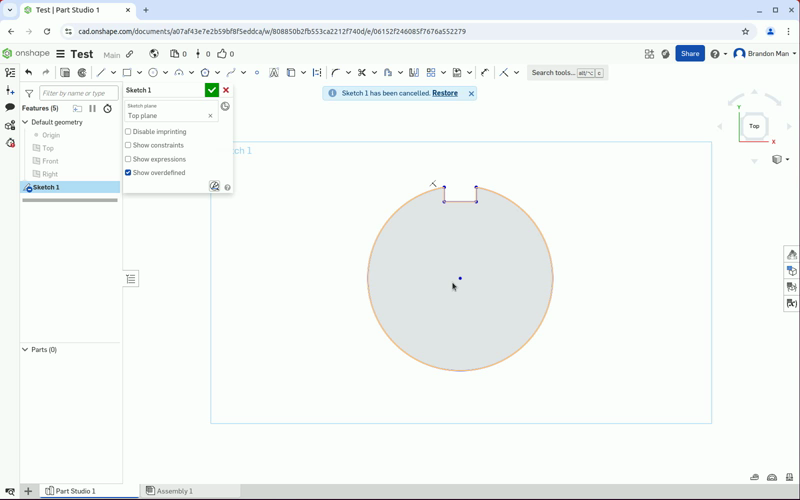
click(452, 282)
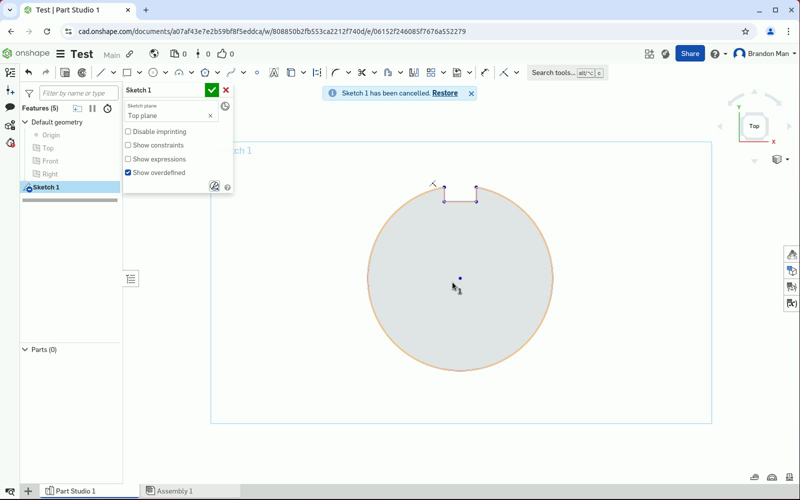
mouse_move(73, 352)
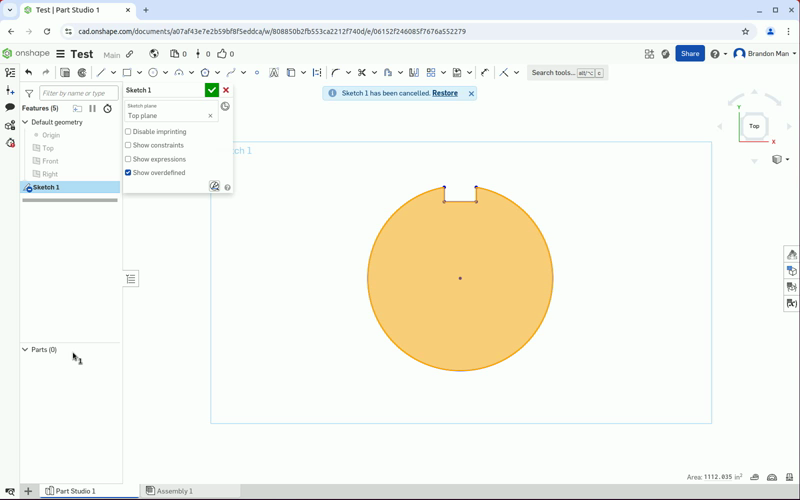
key(shift+y)
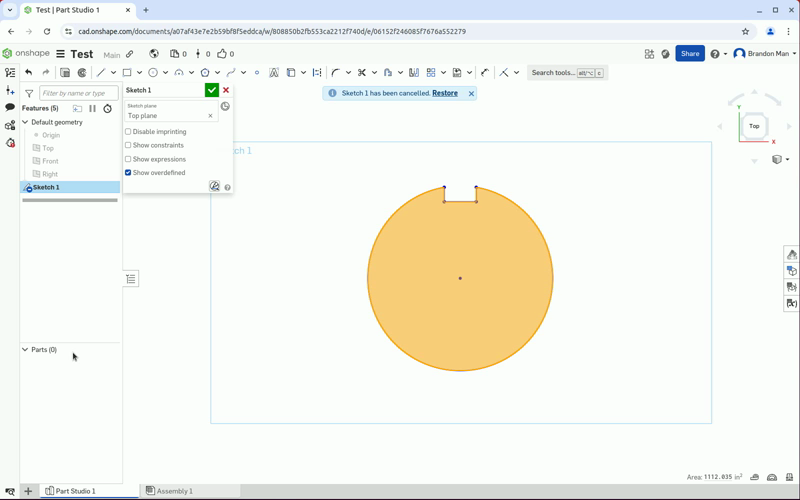
key(shift+e)
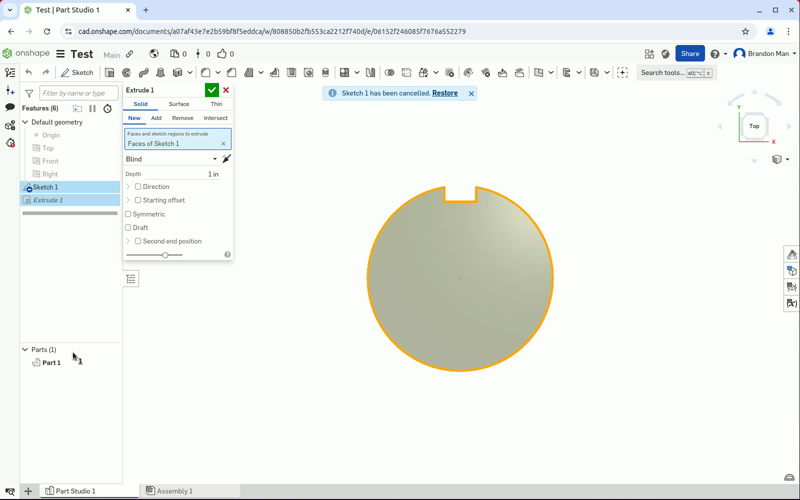
mouse_move(143, 106)
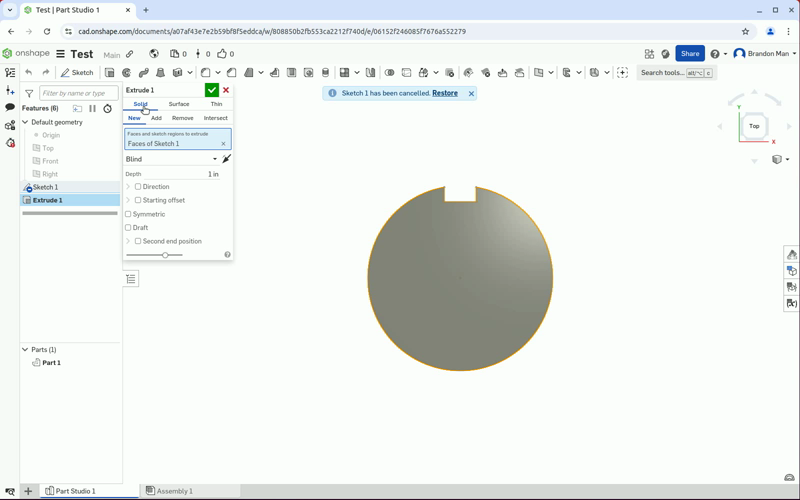
click(143, 106)
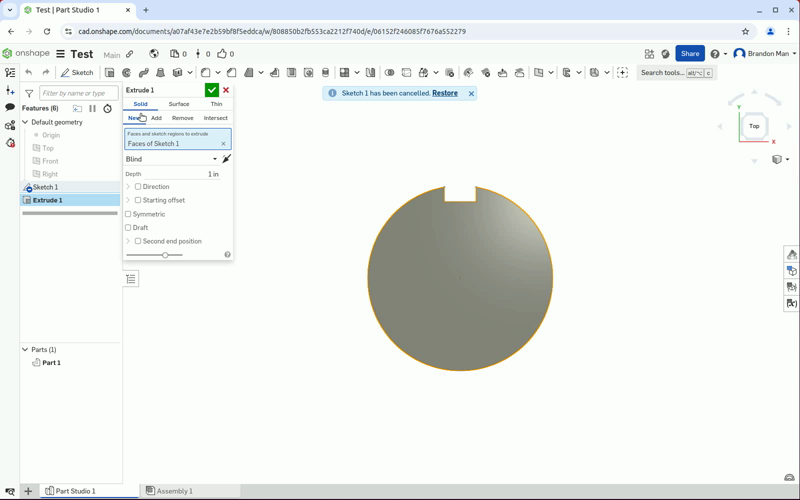
mouse_move(137, 120)
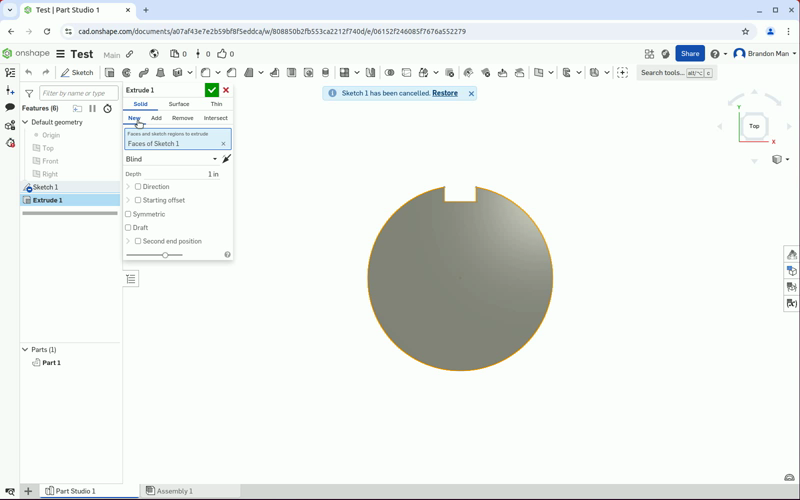
click(137, 120)
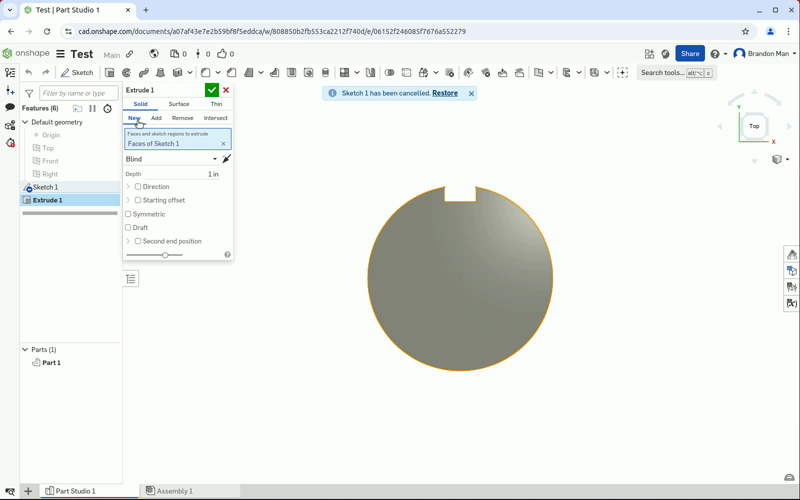
key(tab, 4)
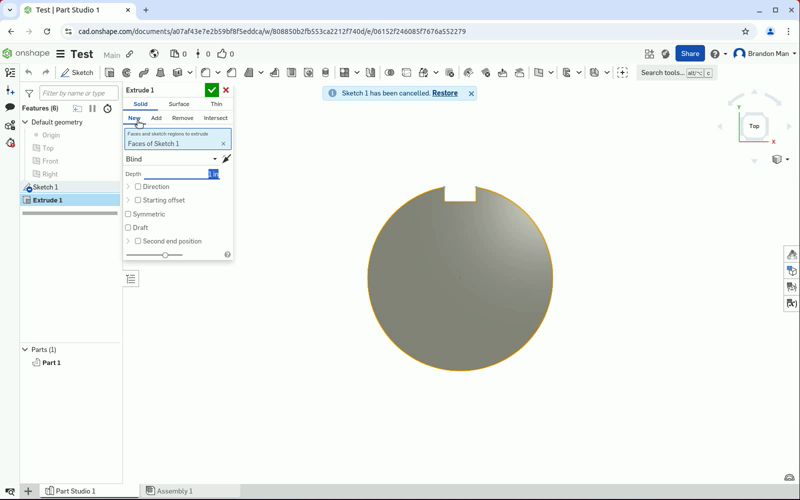
text(3.851)
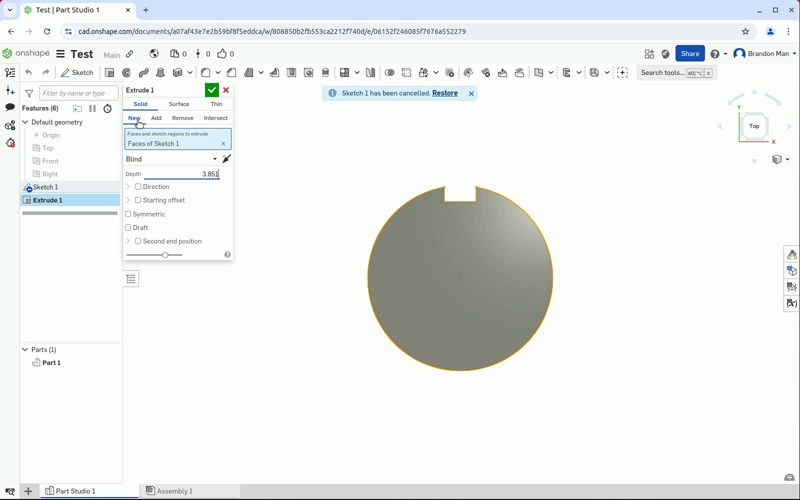
key(enter)
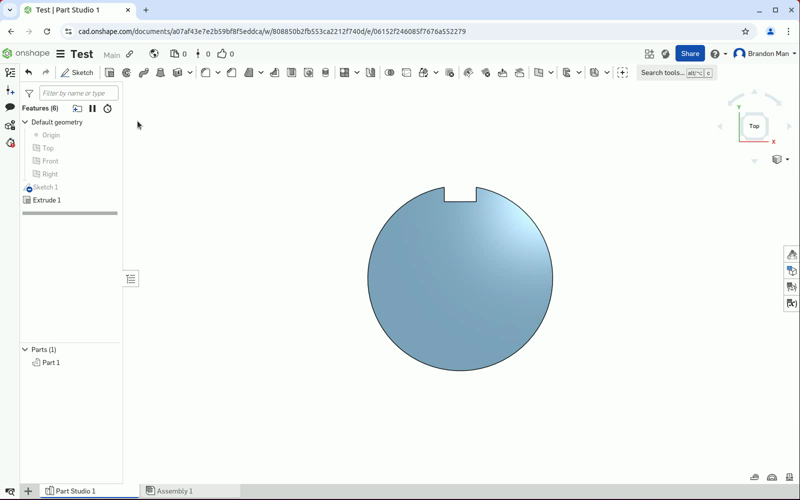
key(shift+h)
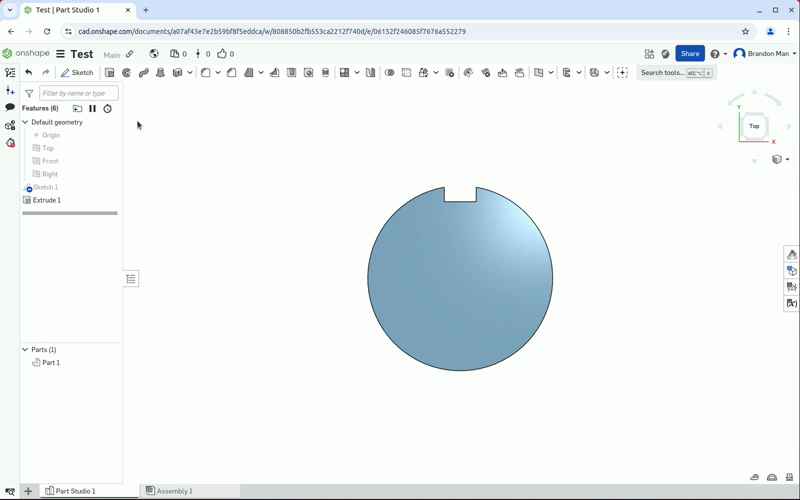
key(shift+h)
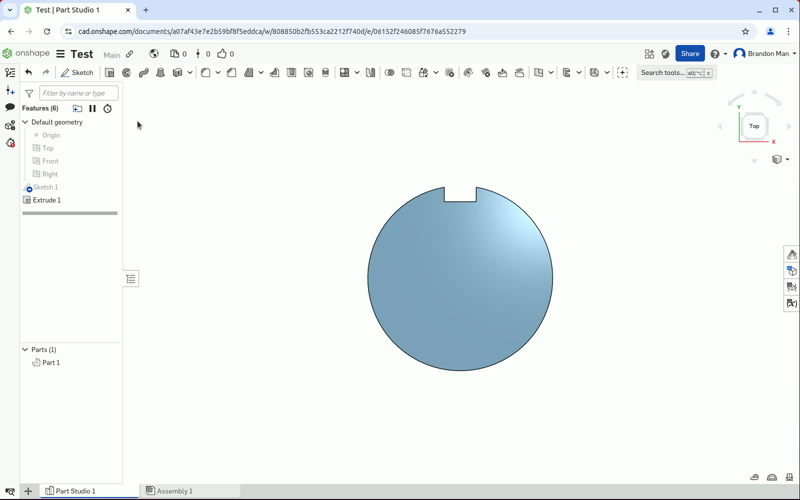
mouse_move(73, 189)
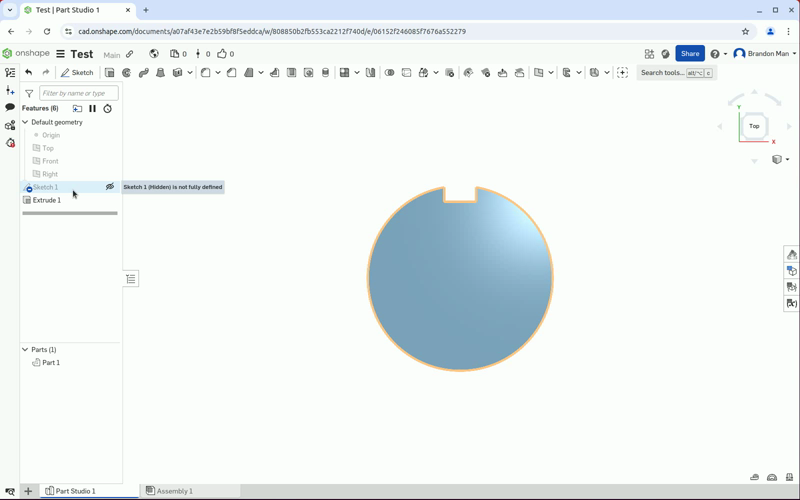
click(73, 189)
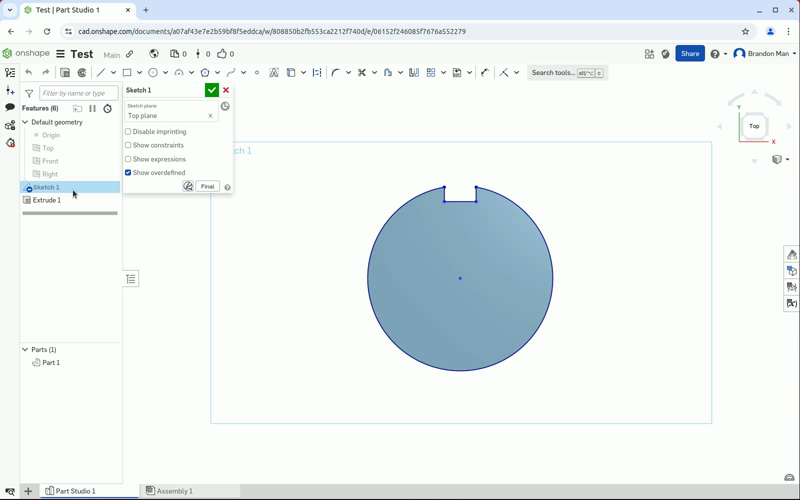
mouse_move(229, 92)
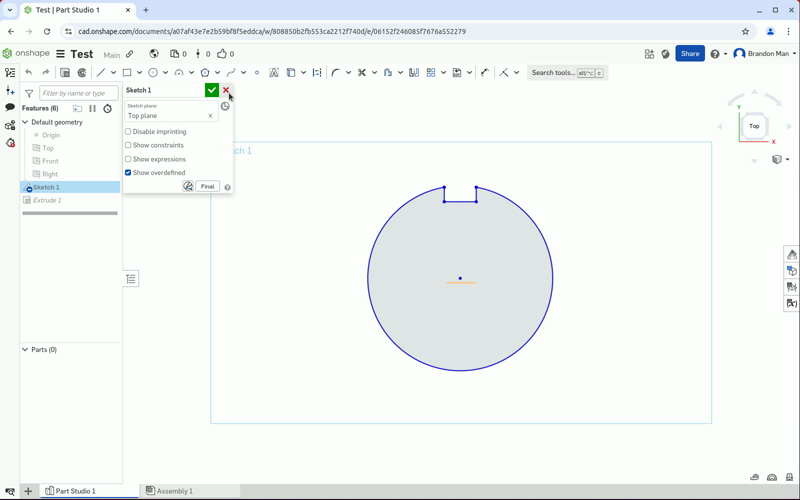
click(229, 92)
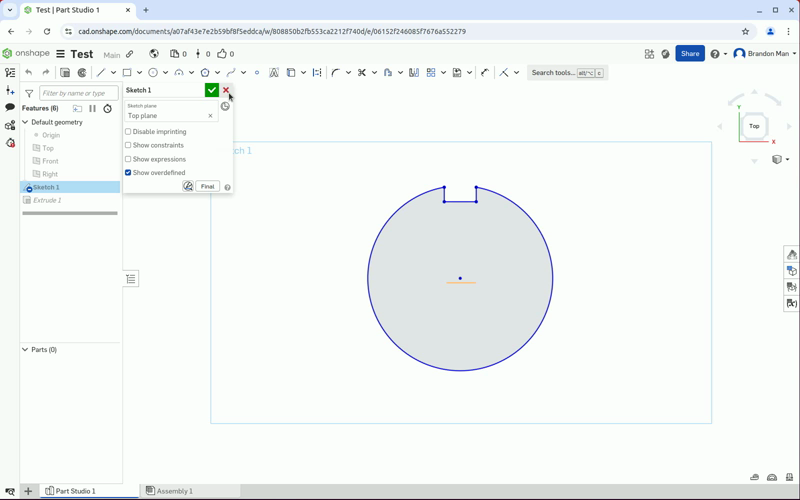
key(shift+s)
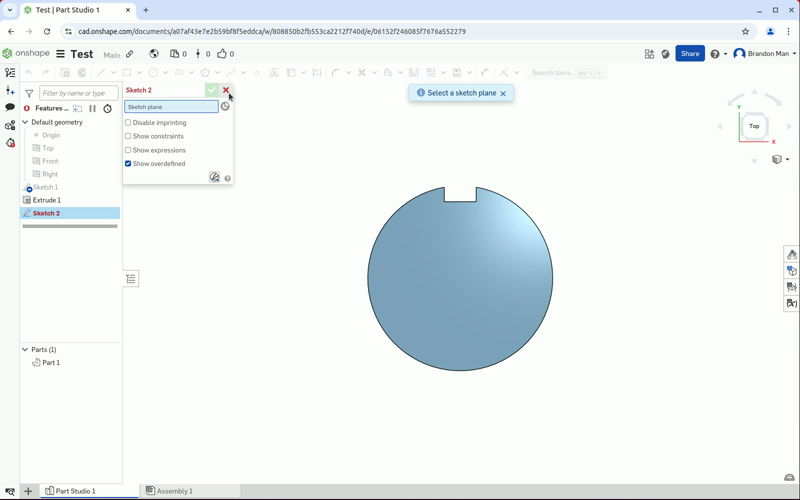
mouse_move(73, 150)
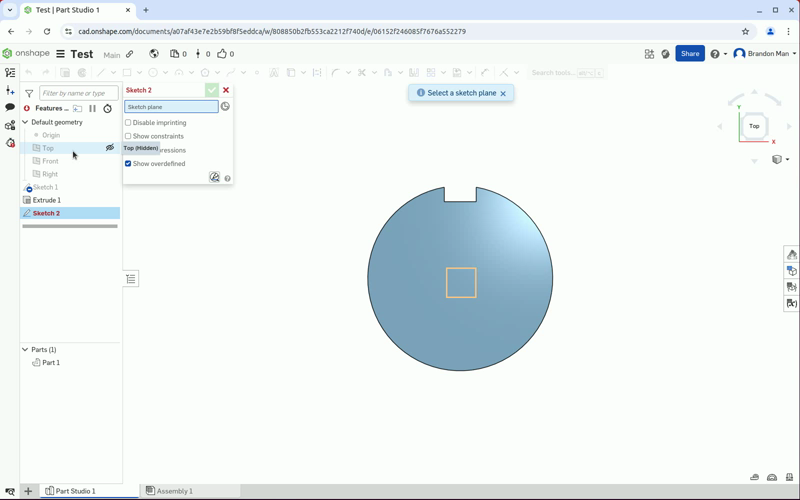
click(73, 150)
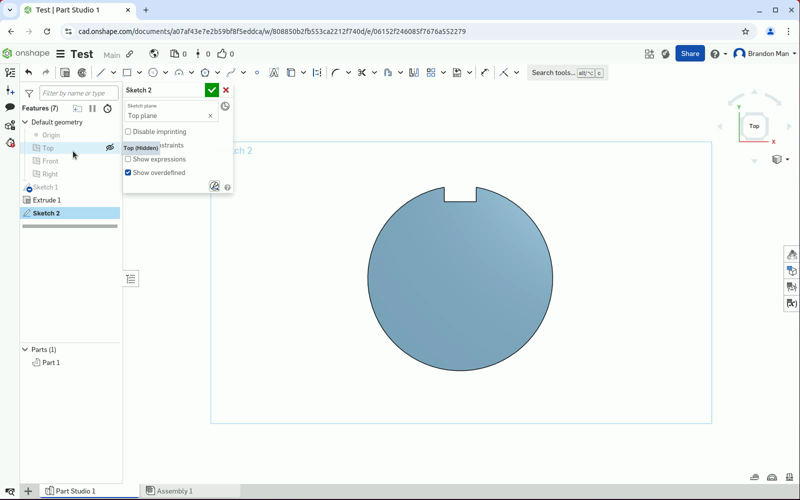
mouse_move(73, 352)
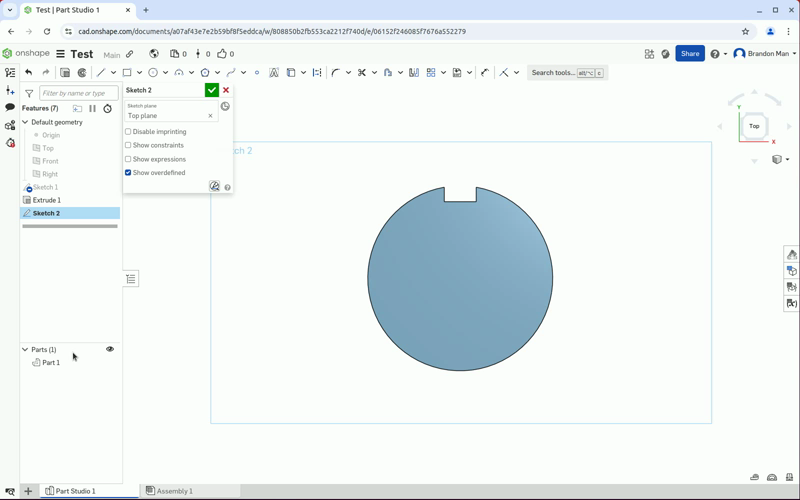
key(y)
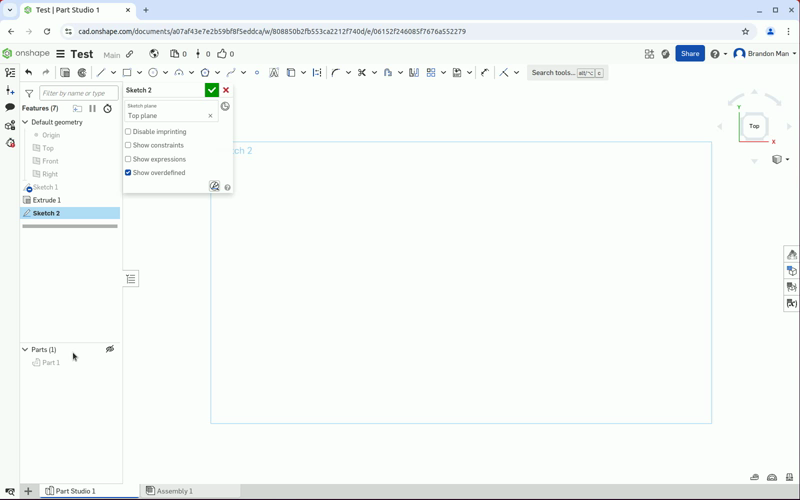
key(l)
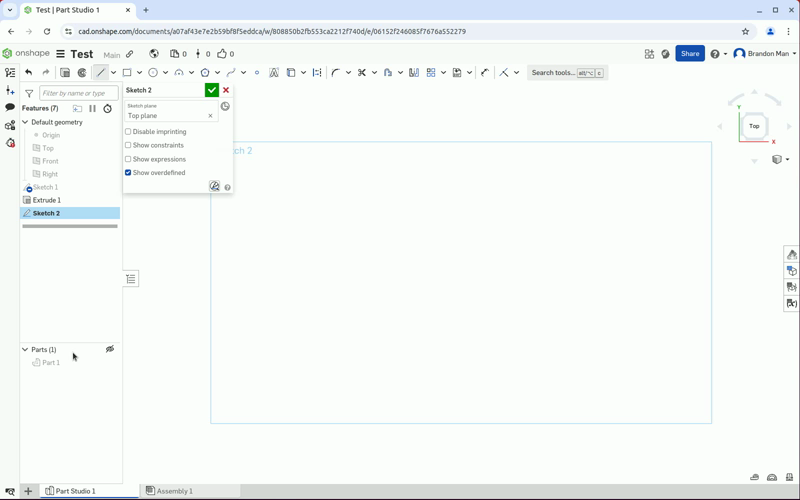
key_down(shift)
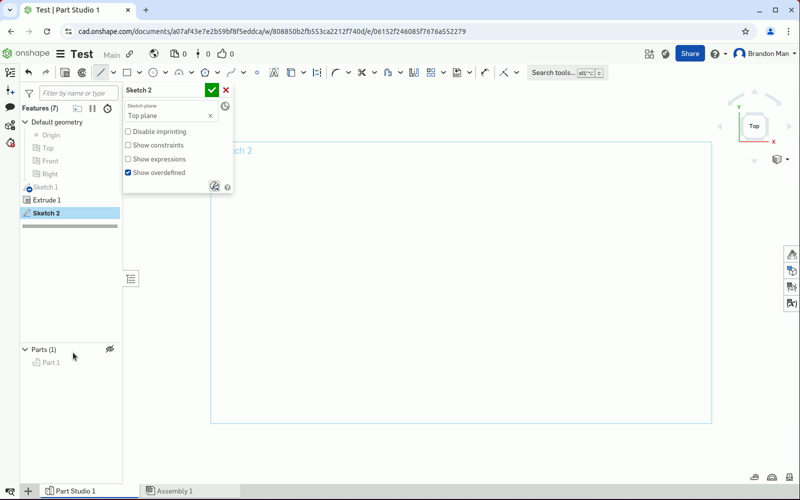
mouse_move(444, 201)
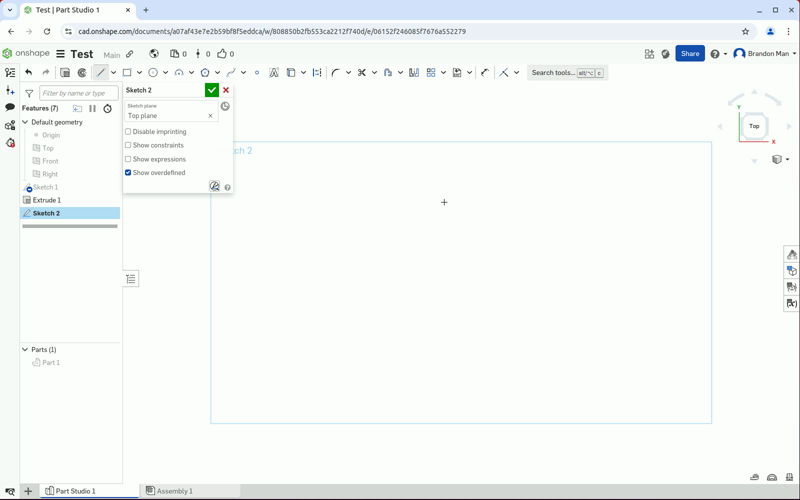
click(444, 201)
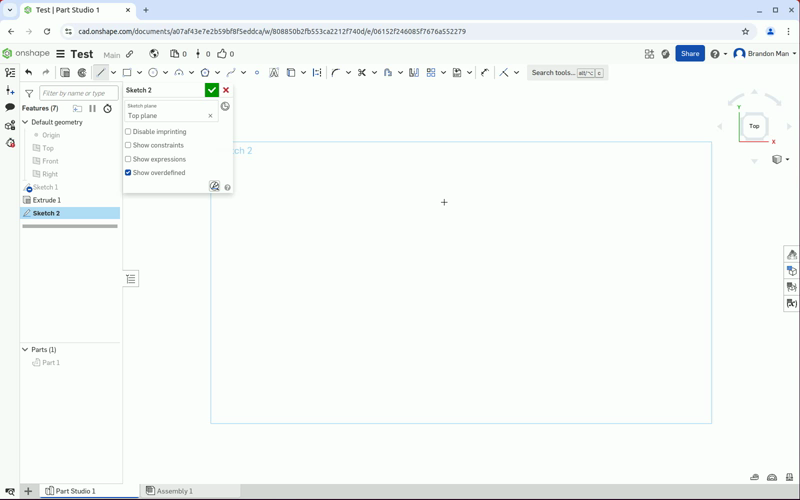
key_up(shift)
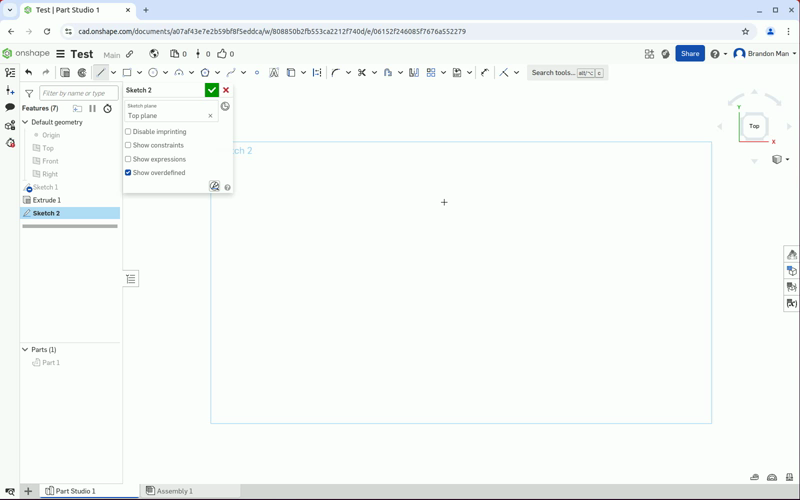
key_down(shift)
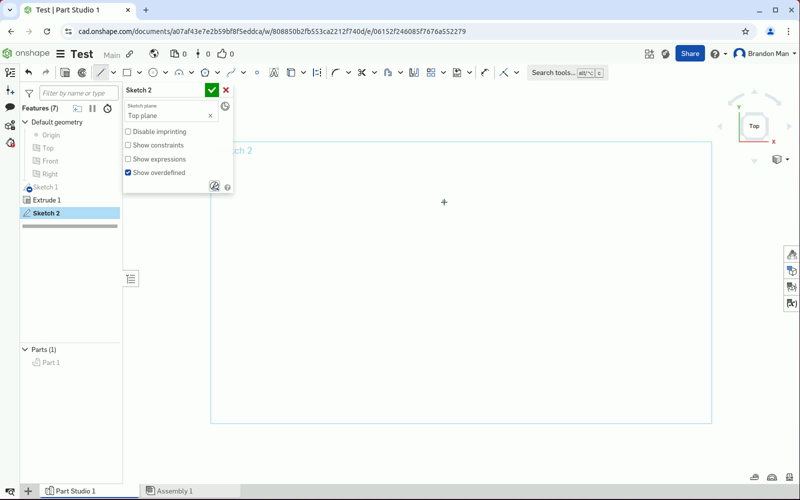
mouse_move(474, 201)
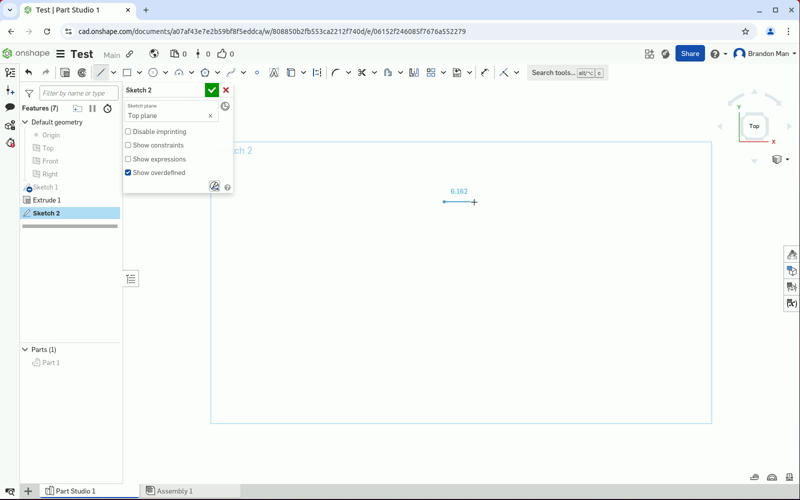
mouse_move(477, 201)
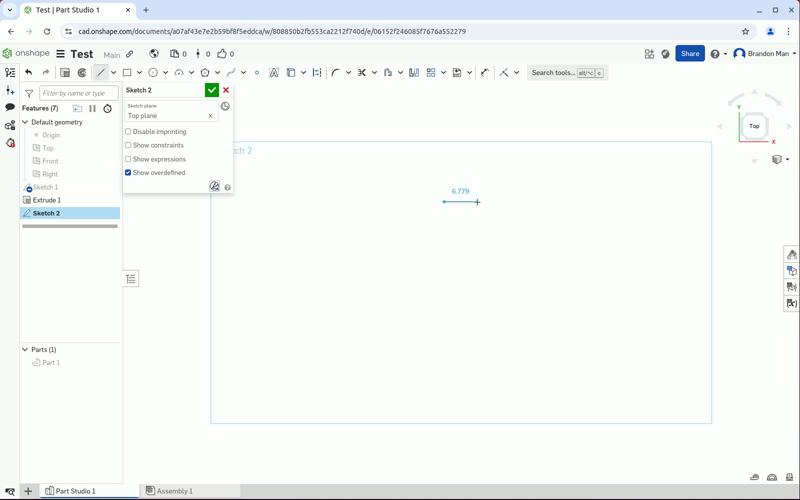
click(477, 201)
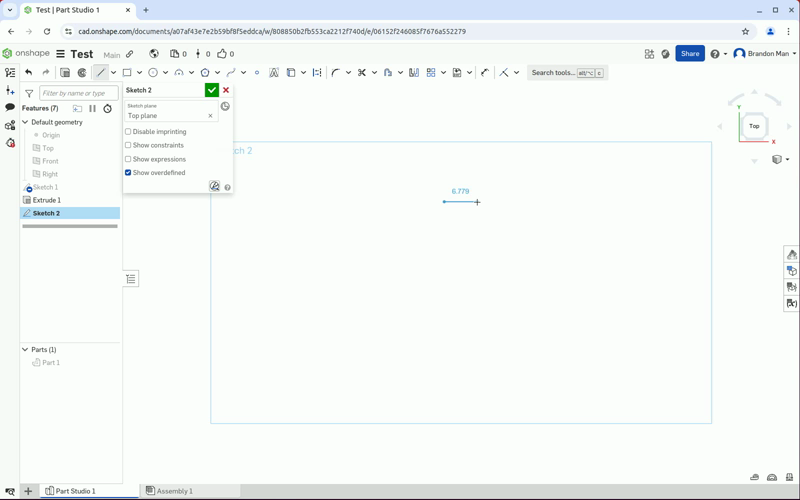
key_up(shift)
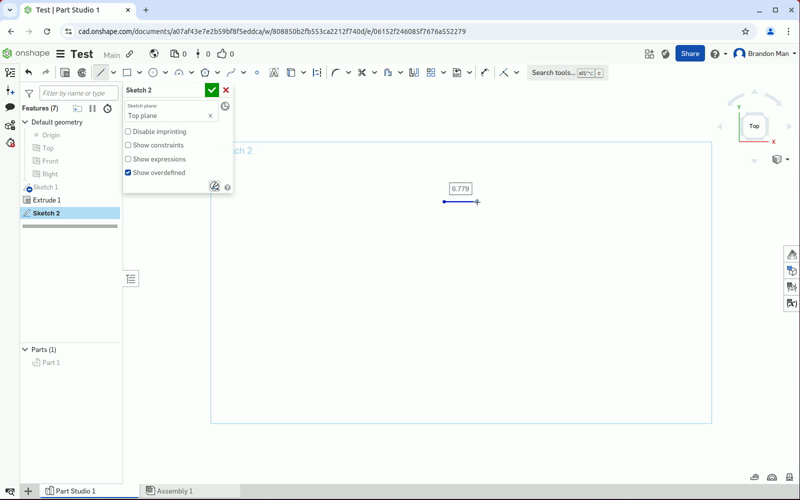
key_down(shift)
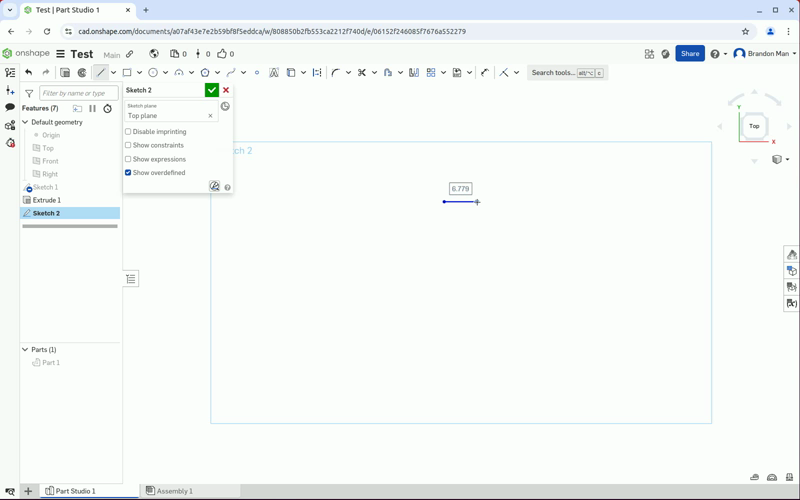
mouse_move(507, 201)
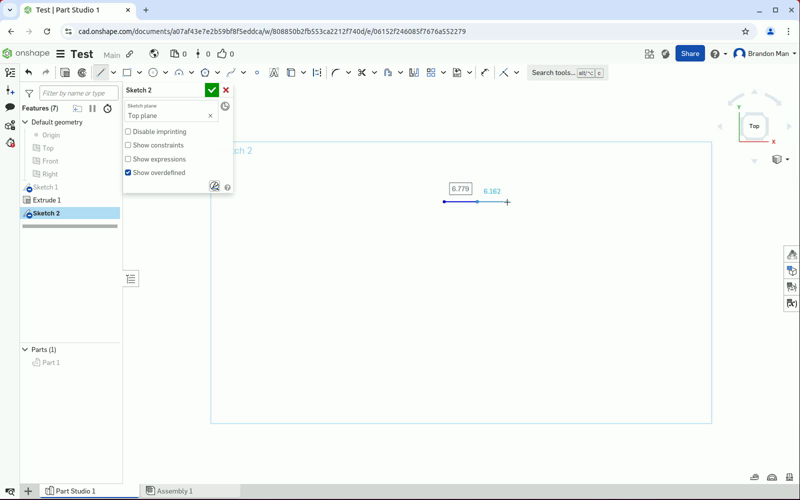
mouse_move(477, 186)
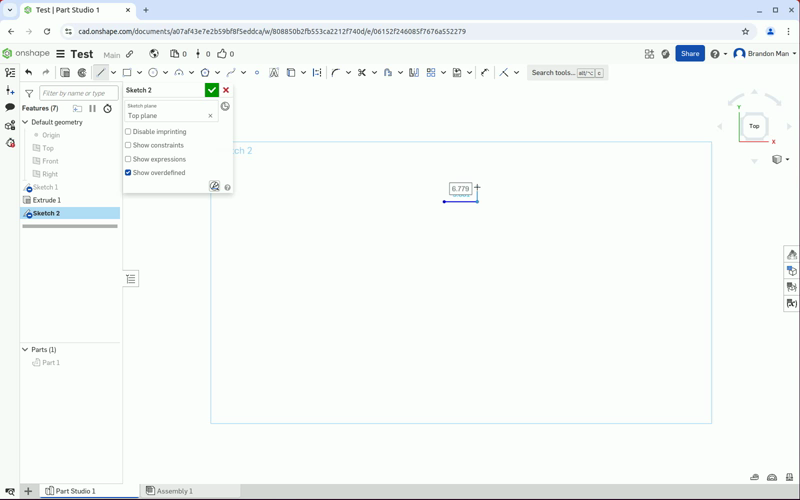
click(477, 186)
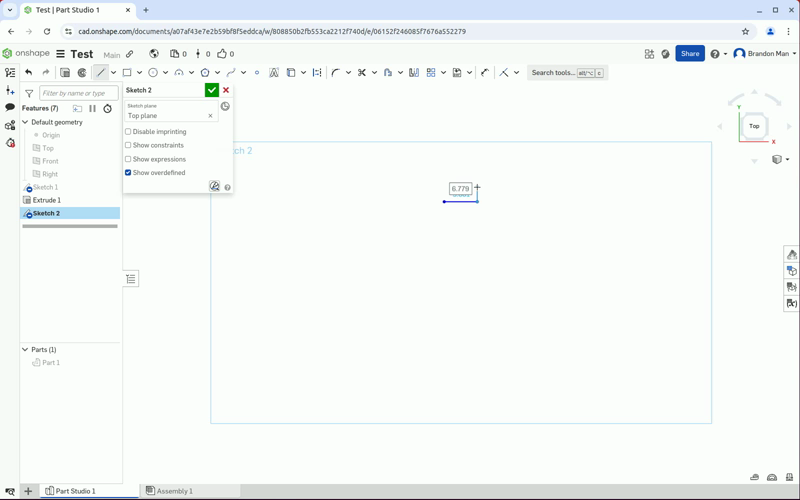
key_up(shift)
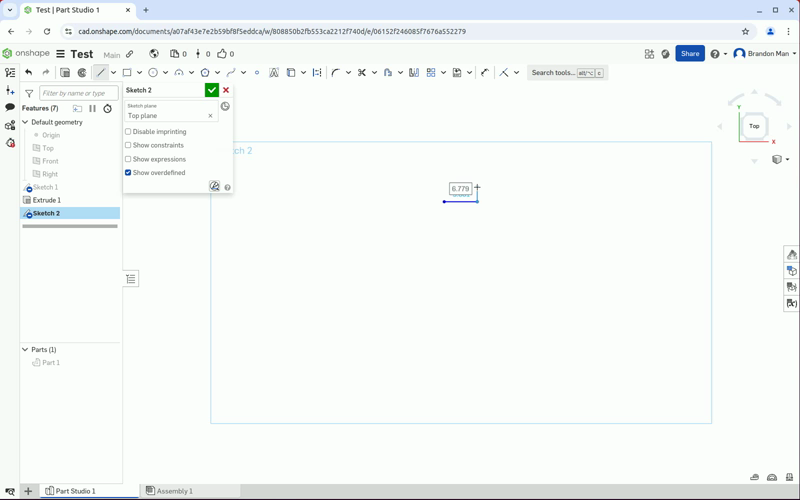
key(esc)
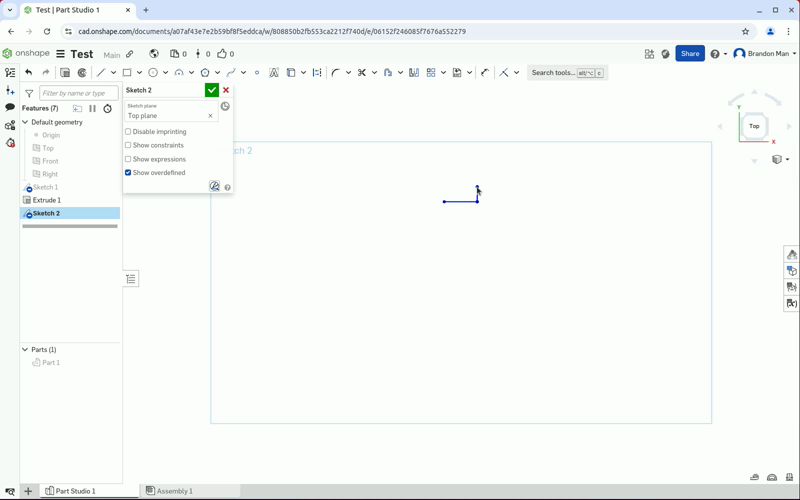
key(a)
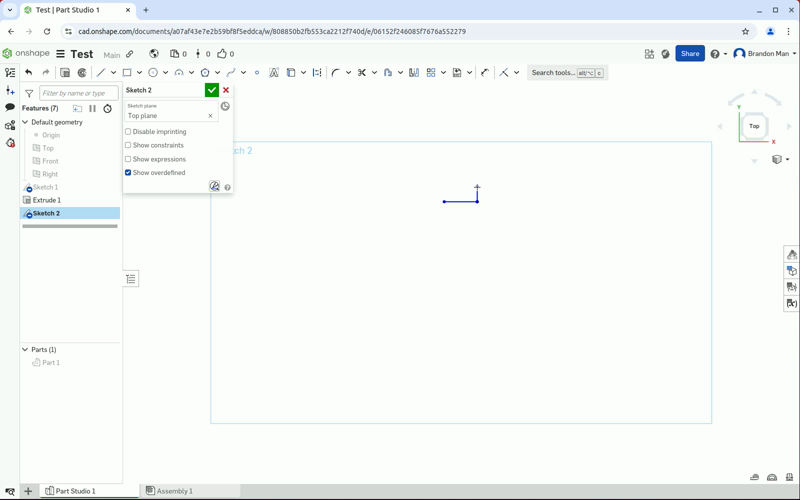
mouse_move(477, 186)
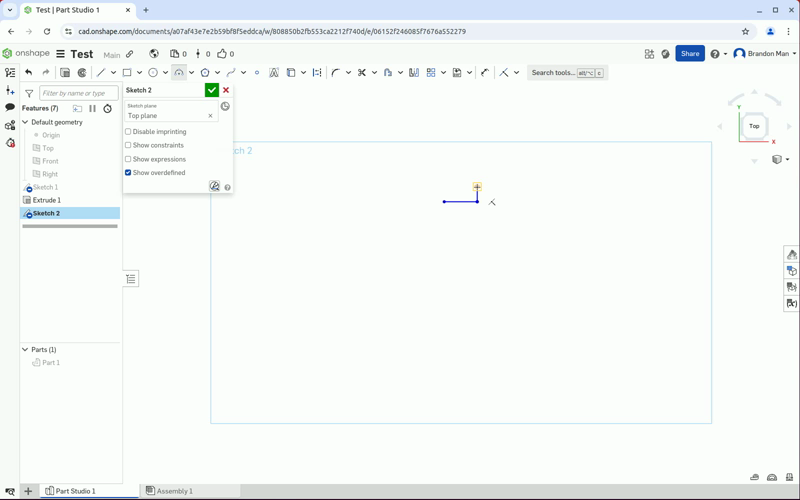
click(477, 186)
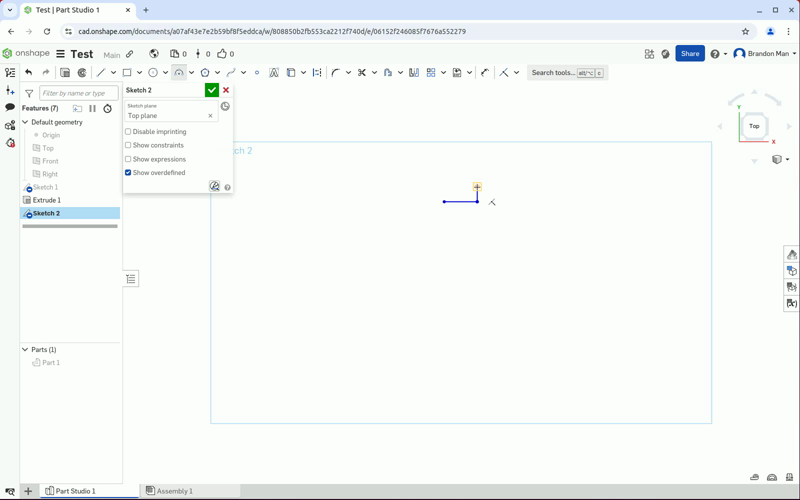
key_down(shift)
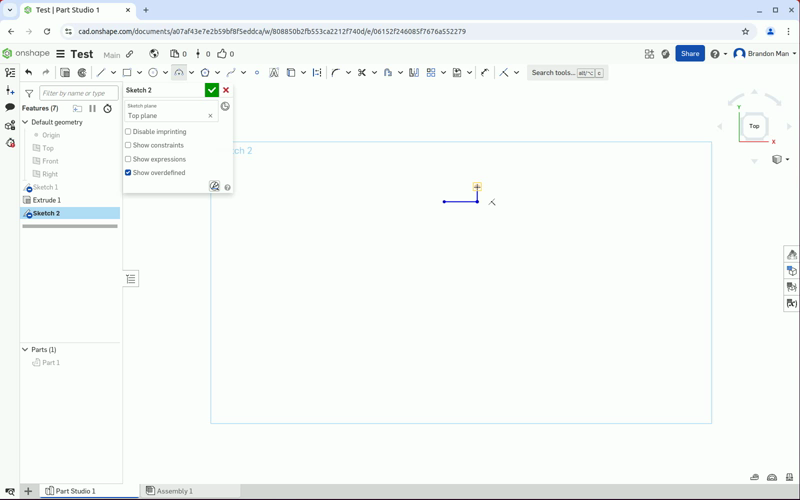
mouse_move(444, 186)
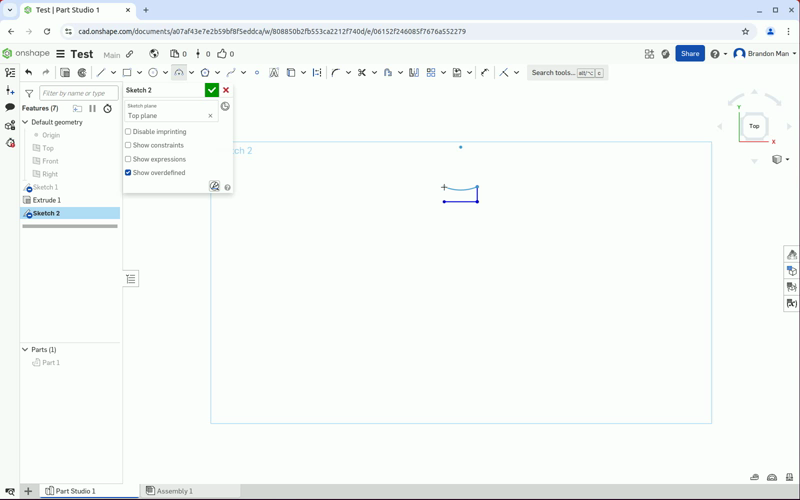
click(444, 186)
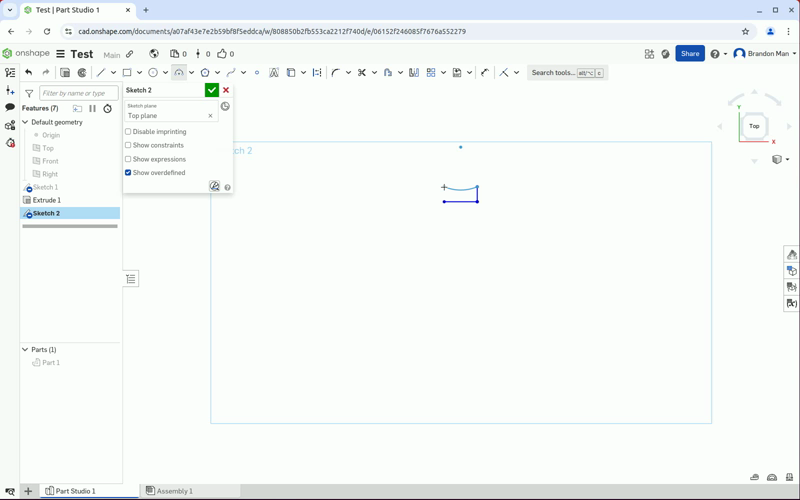
mouse_move(460, 185)
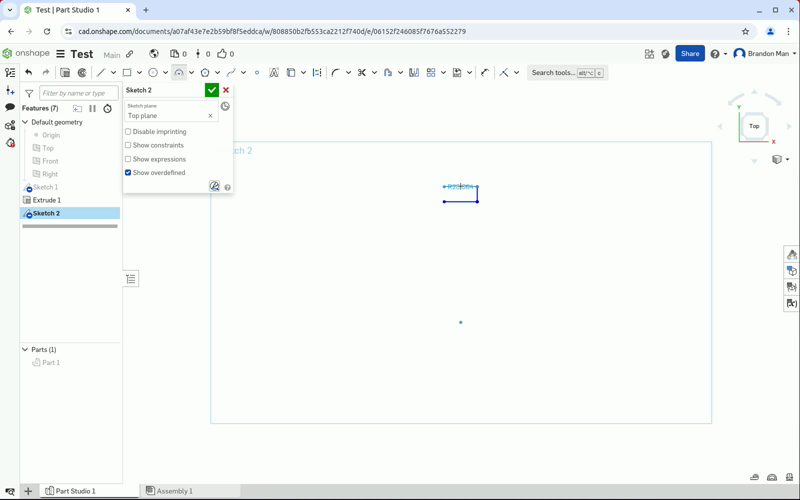
click(460, 185)
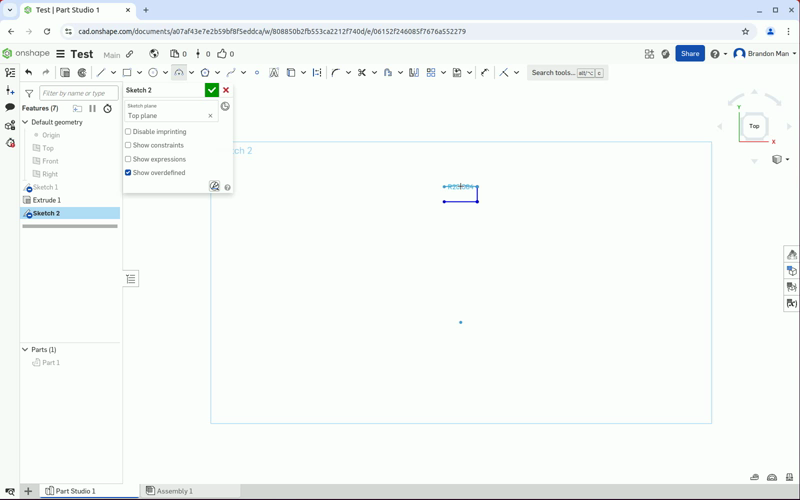
key_up(shift)
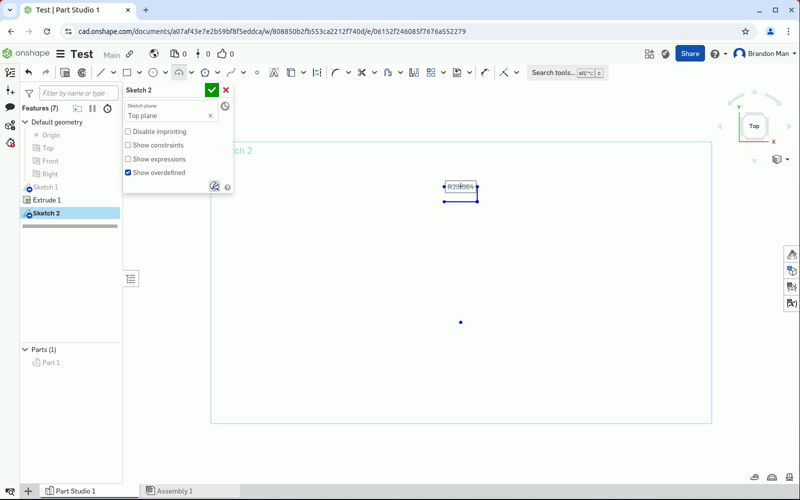
key(esc)
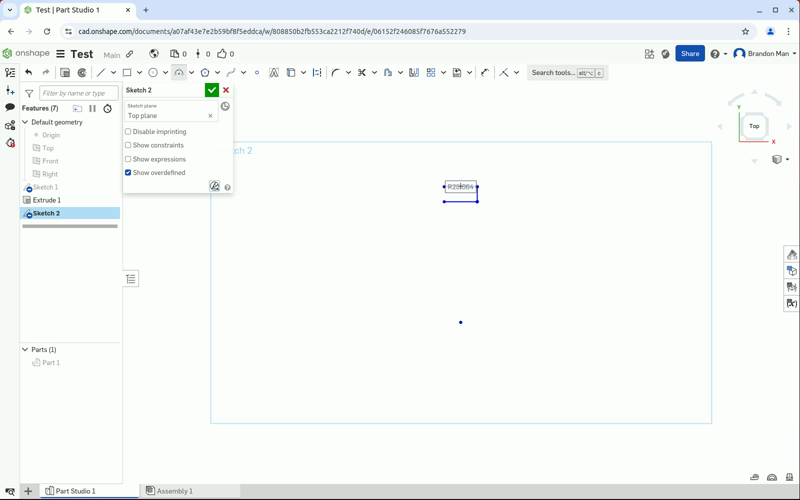
key(l)
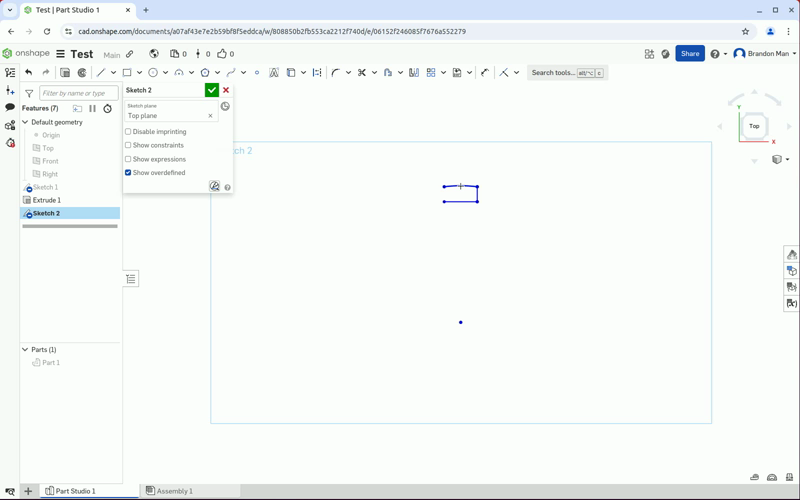
mouse_move(444, 186)
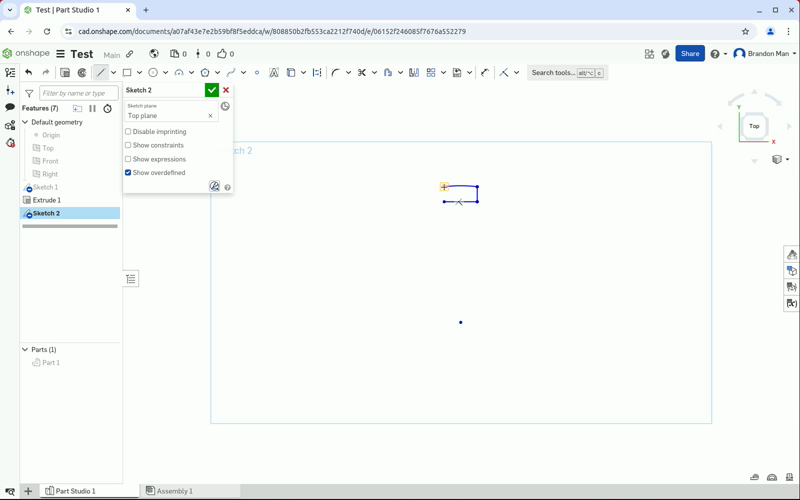
click(444, 186)
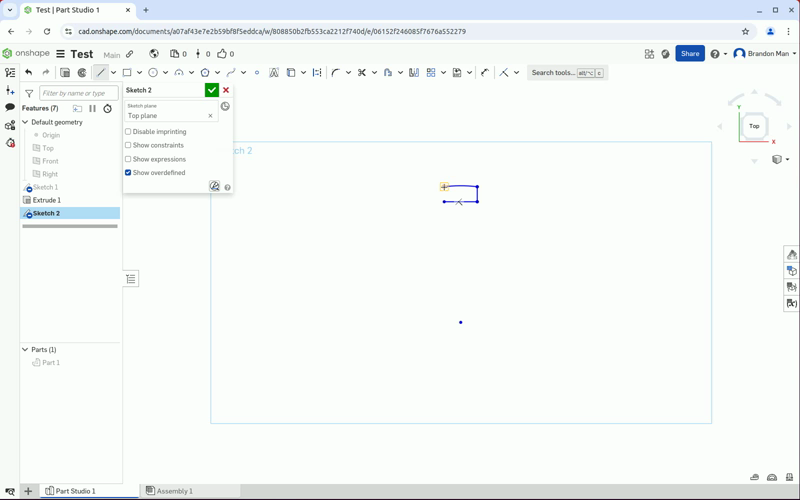
mouse_move(474, 186)
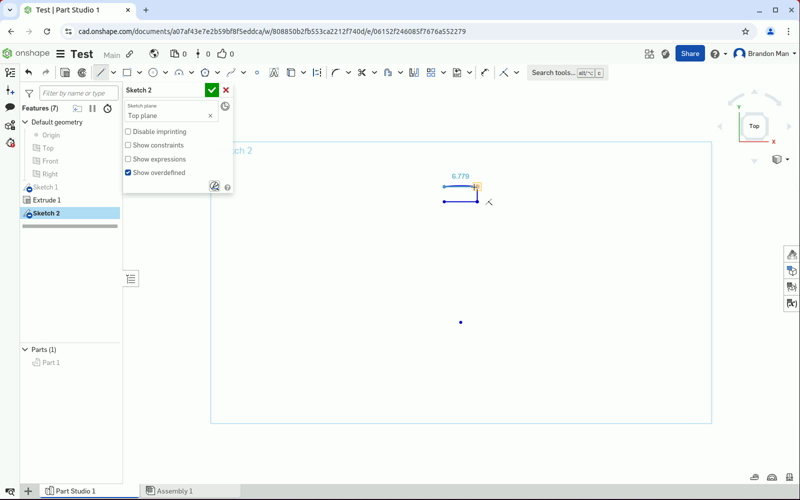
key_down(shift)
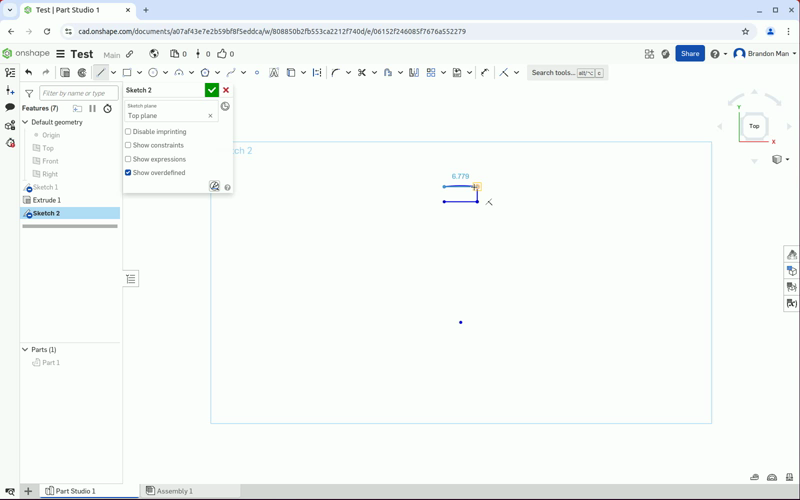
mouse_move(444, 201)
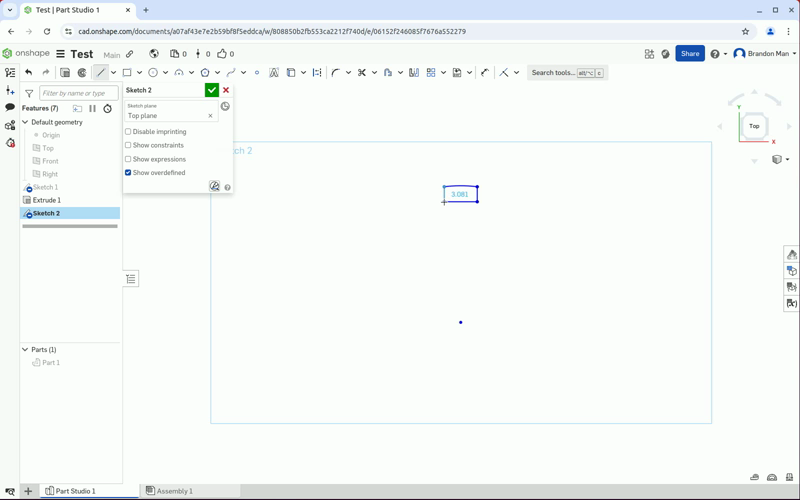
key_up(shift)
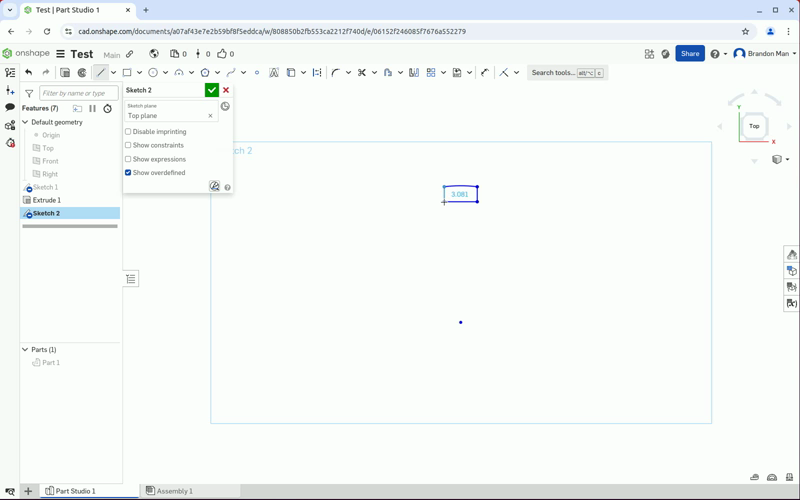
click(444, 201)
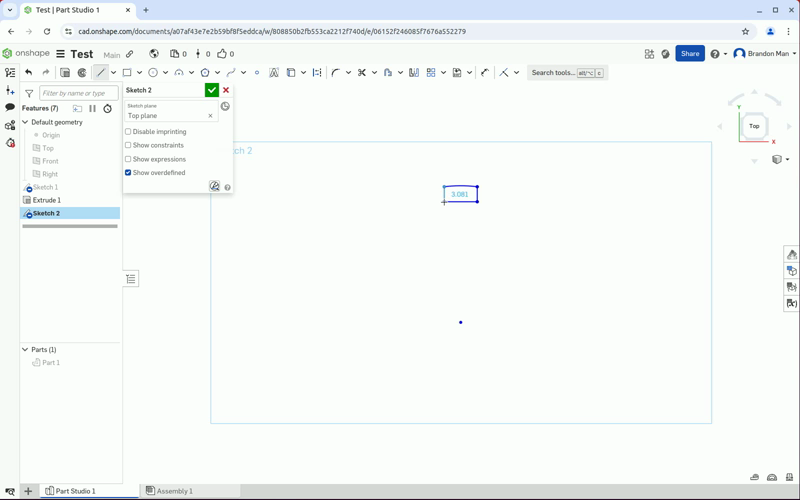
key(esc)
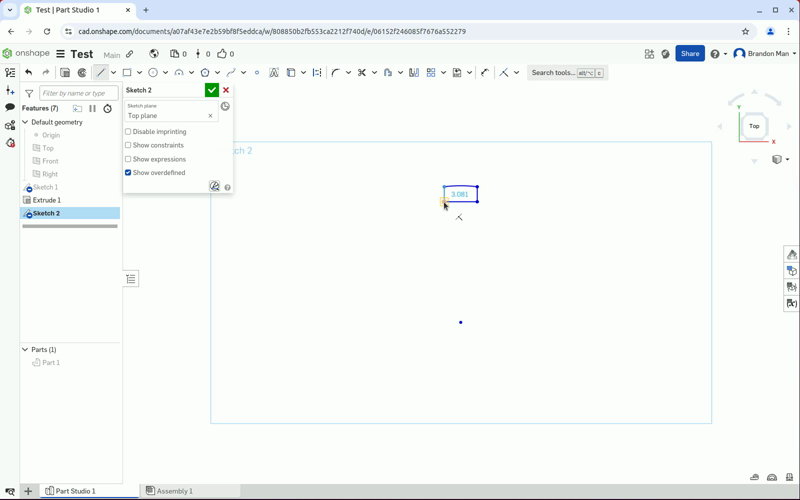
mouse_move(463, 185)
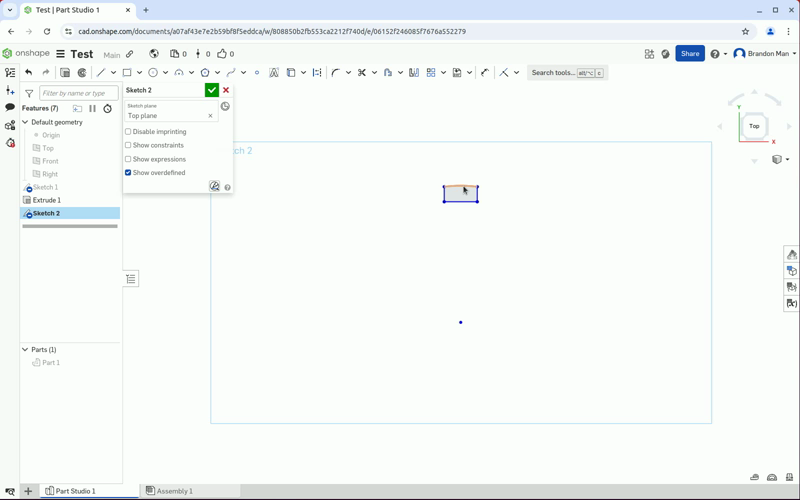
scroll(6)
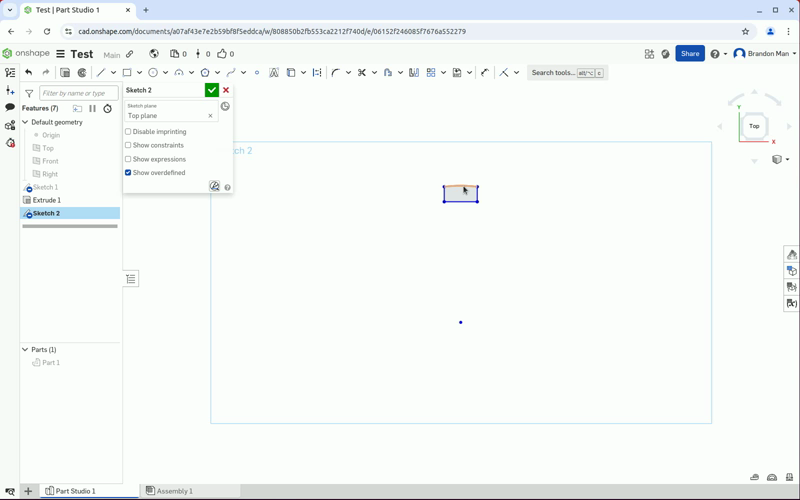
scroll(6)
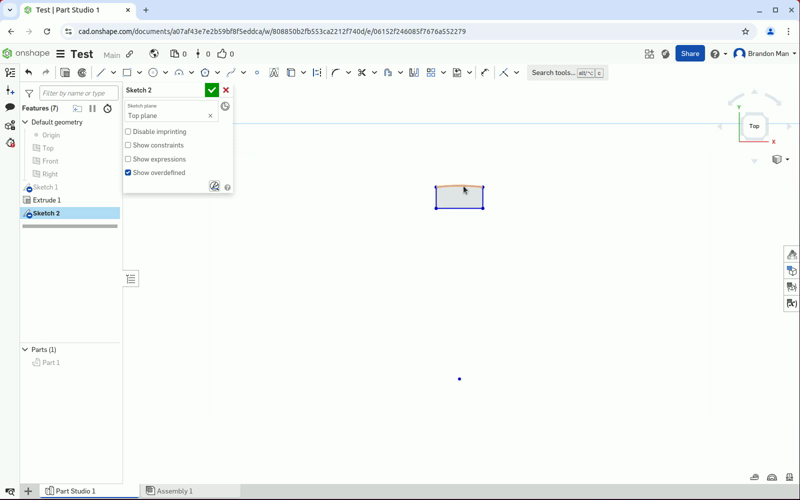
scroll(6)
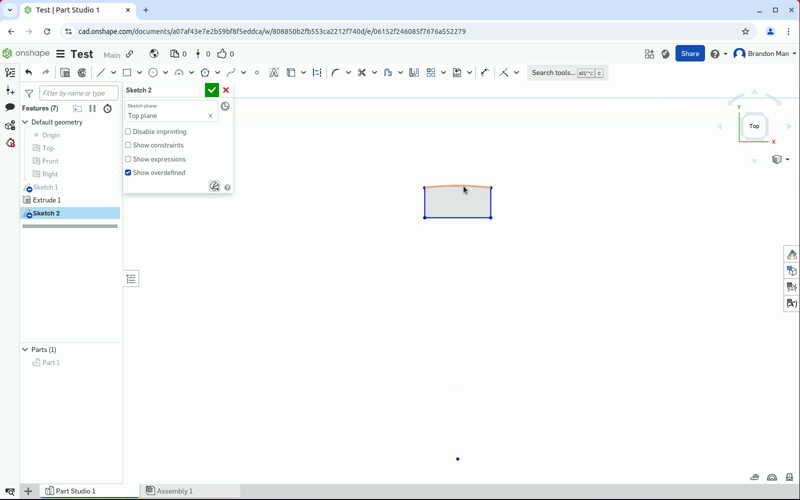
scroll(6)
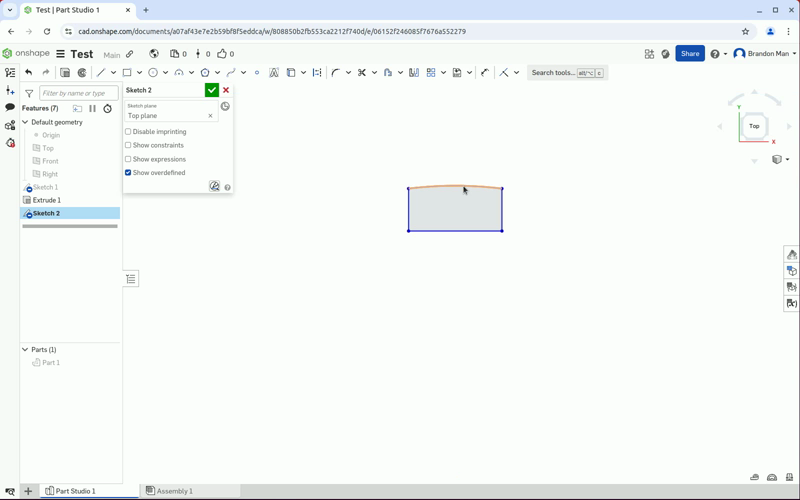
scroll(6)
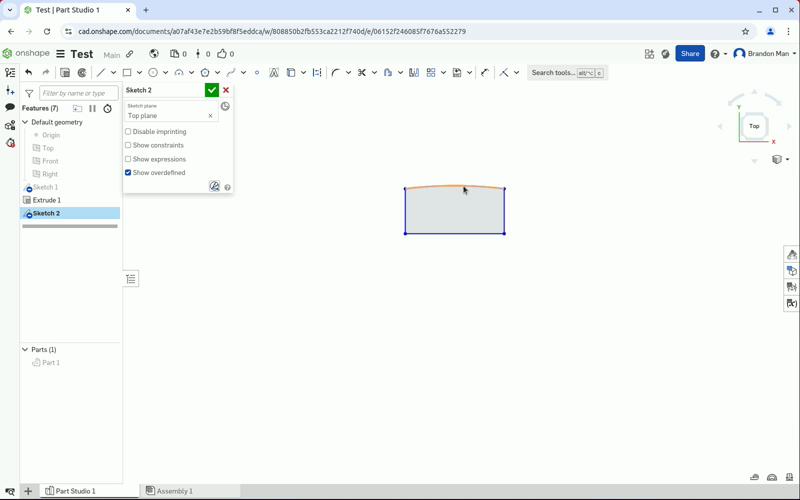
scroll(6)
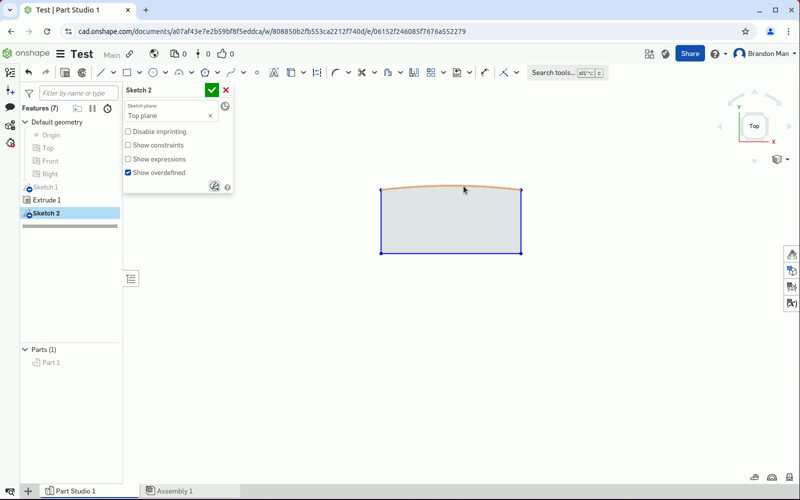
scroll(6)
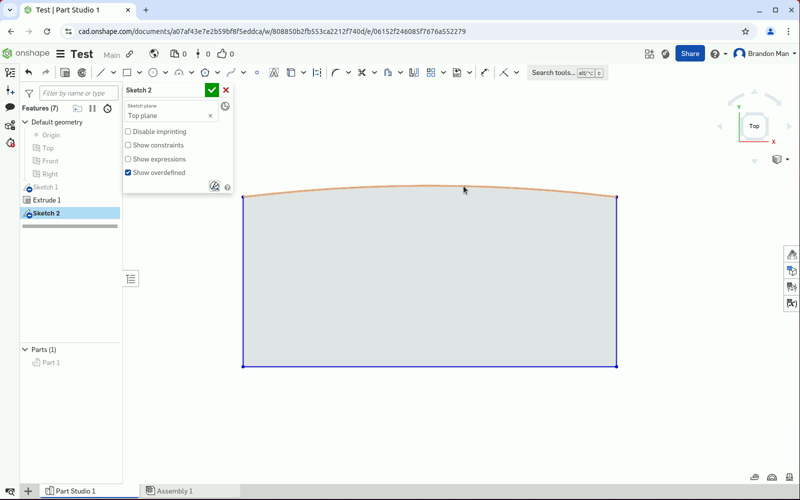
click(463, 185)
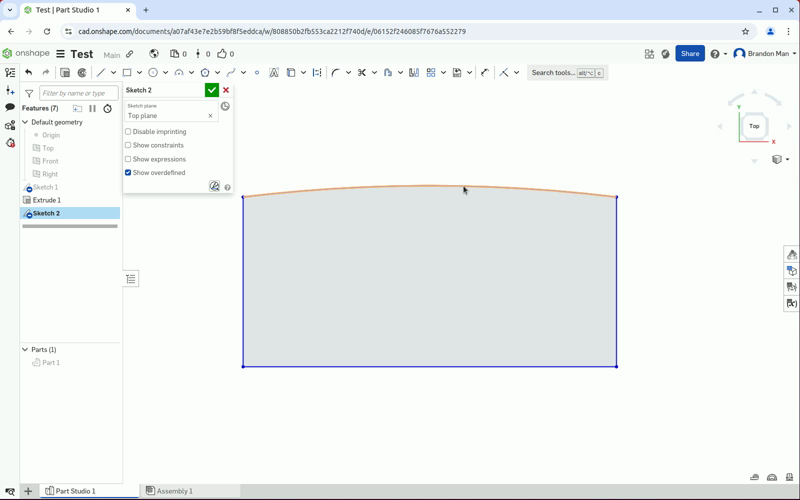
scroll(-6)
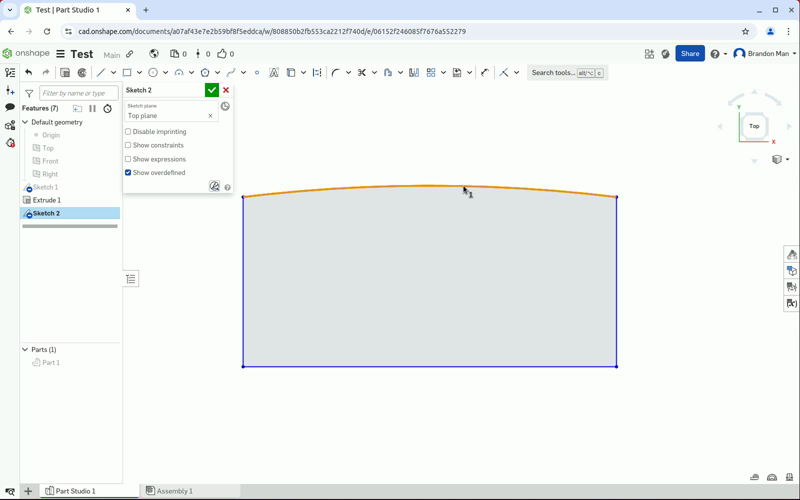
scroll(-6)
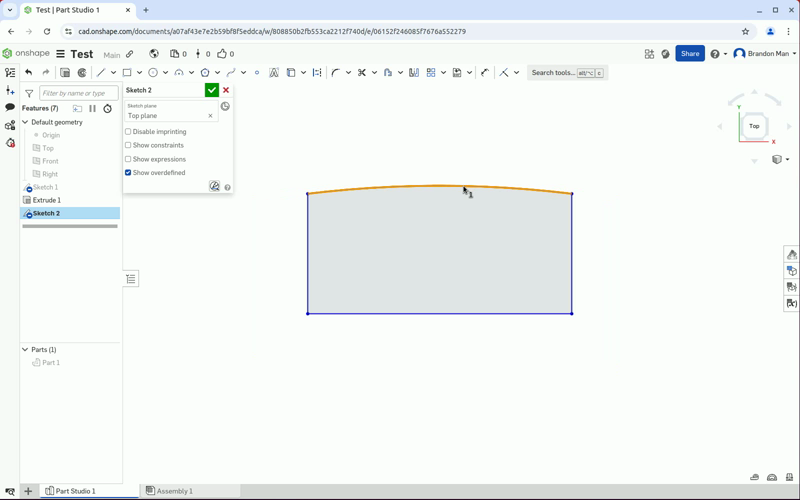
scroll(-6)
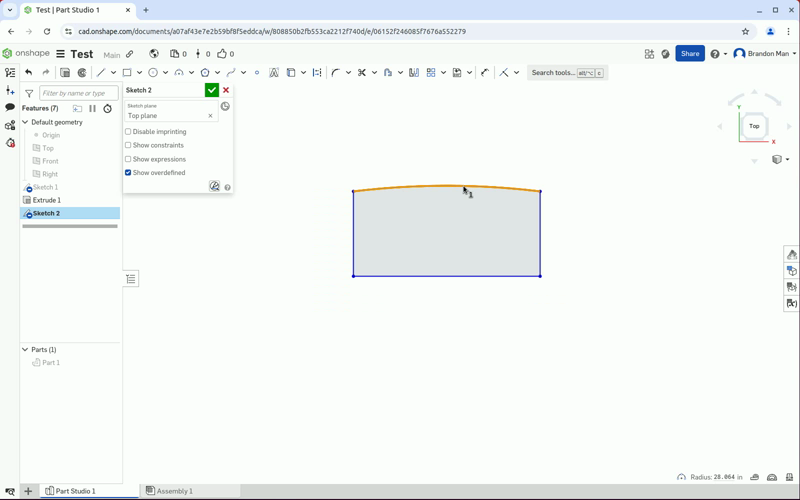
scroll(-6)
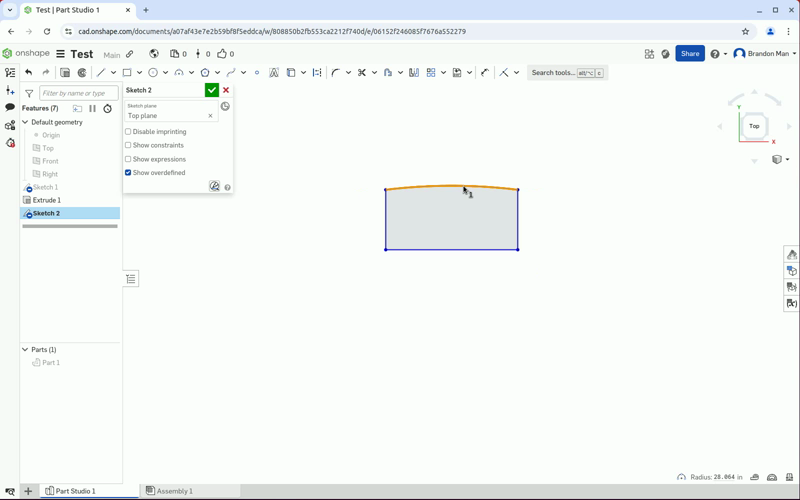
scroll(-6)
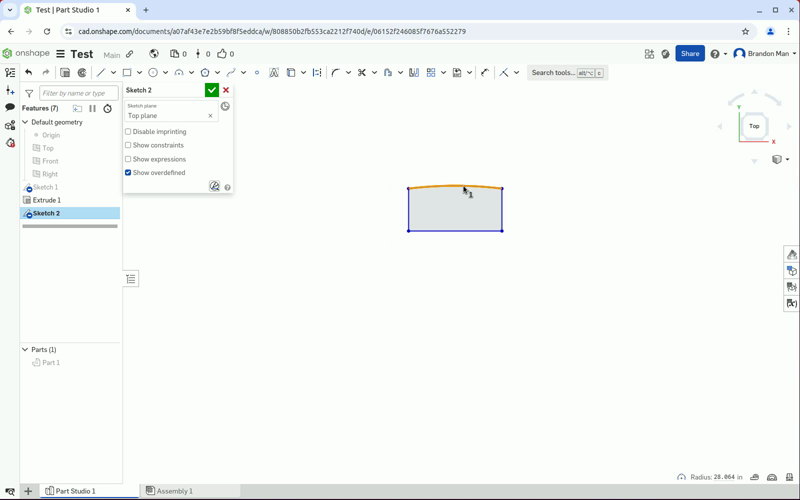
scroll(-6)
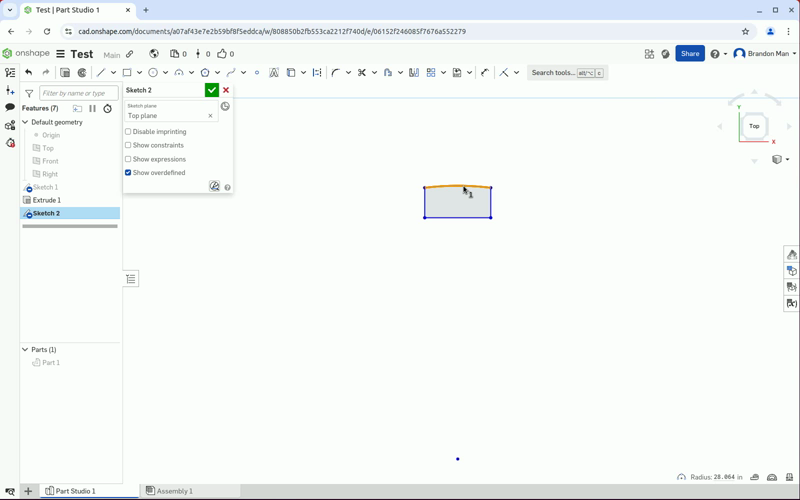
scroll(-6)
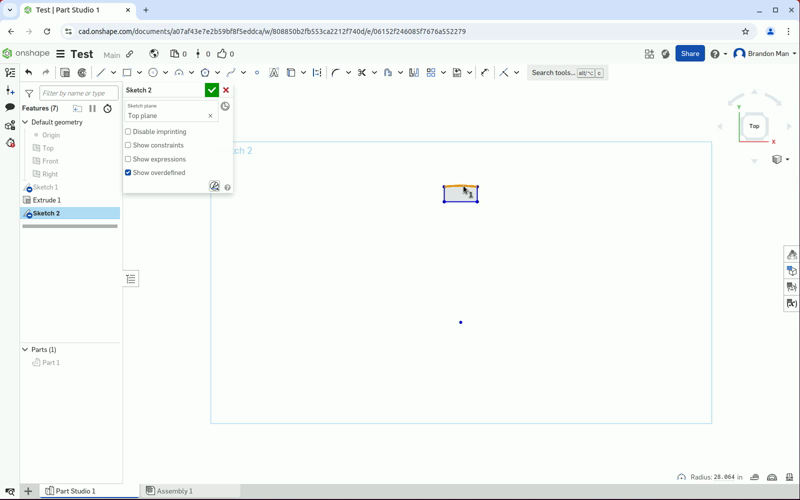
mouse_move(73, 352)
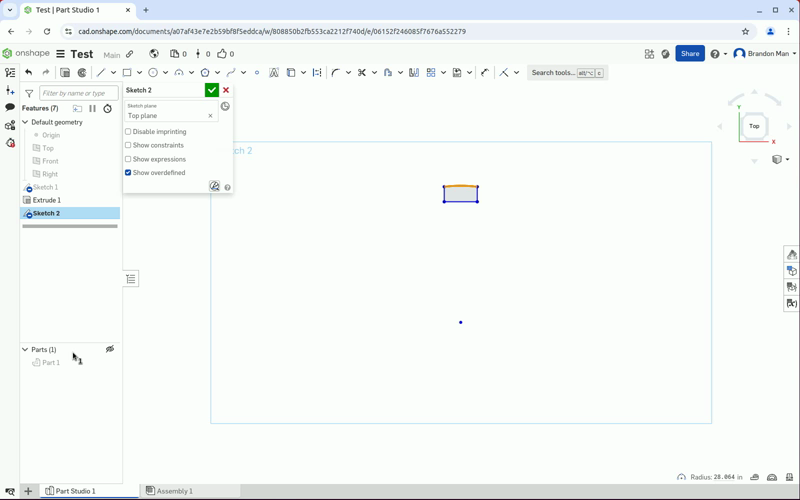
key(shift+y)
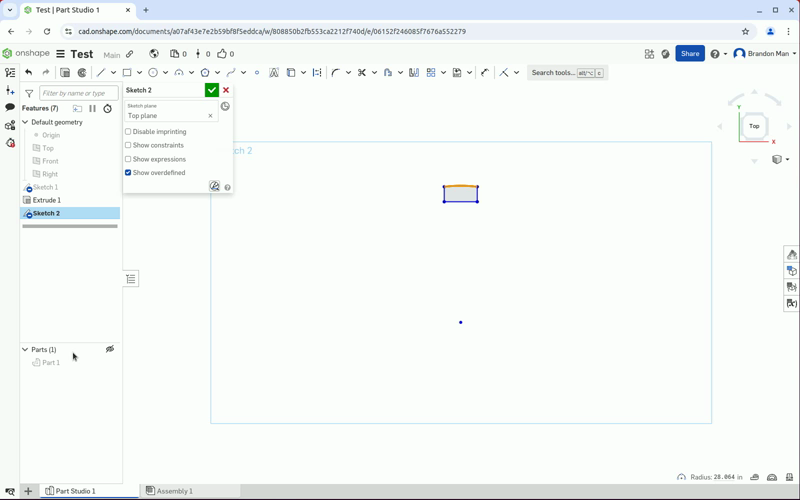
key(shift+e)
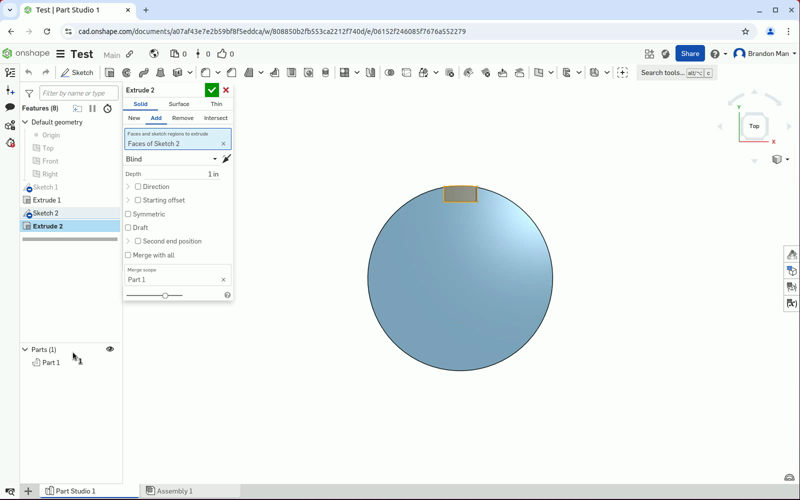
mouse_move(143, 106)
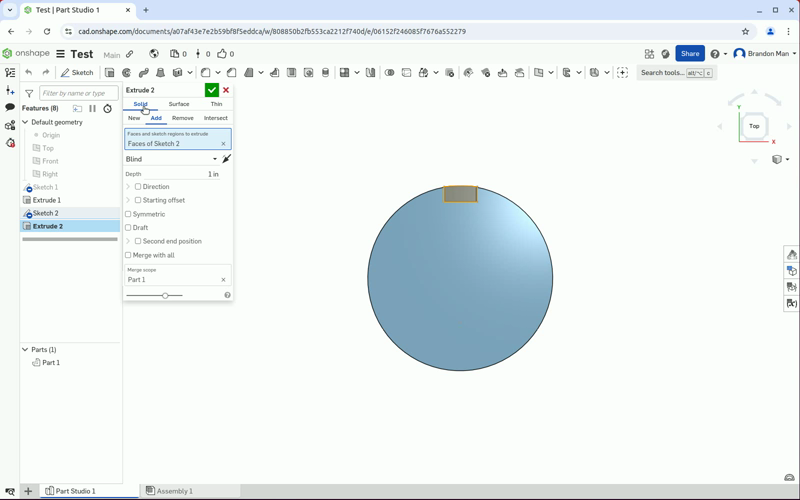
click(143, 106)
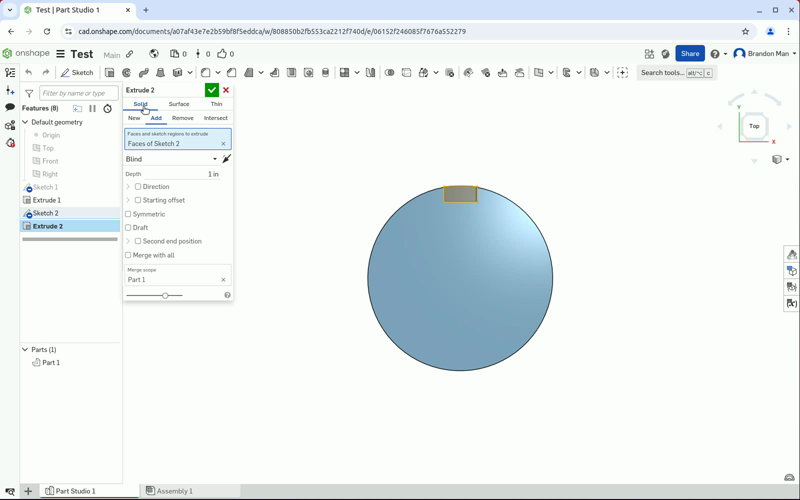
mouse_move(137, 120)
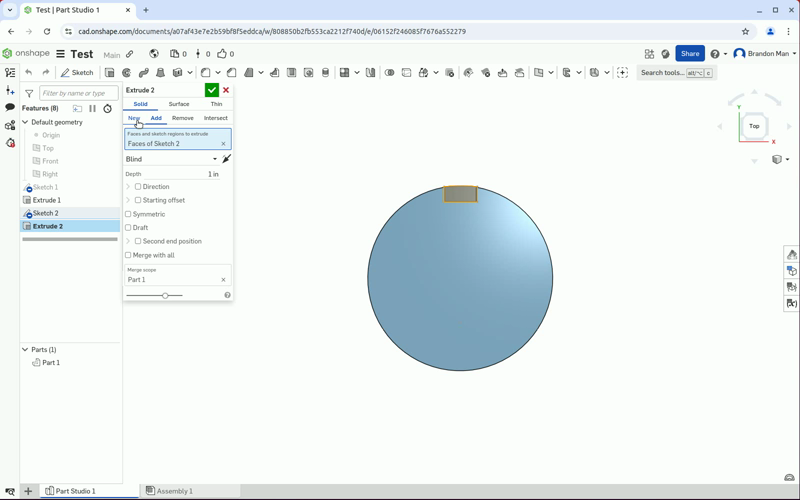
click(137, 120)
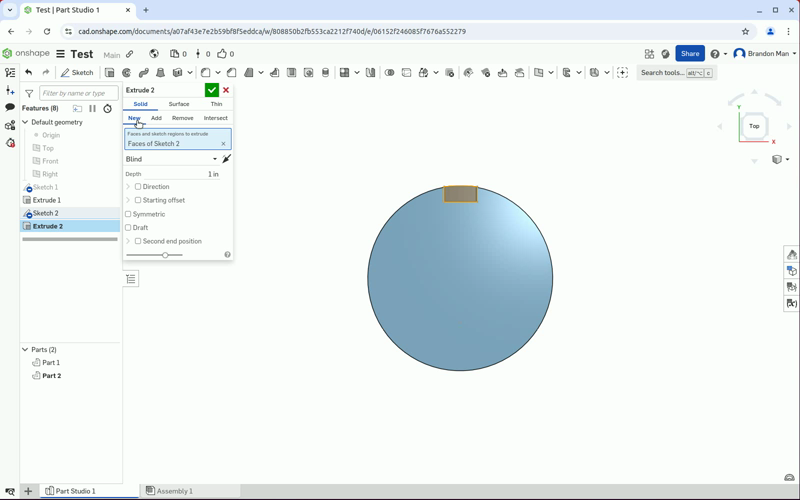
key(tab, 4)
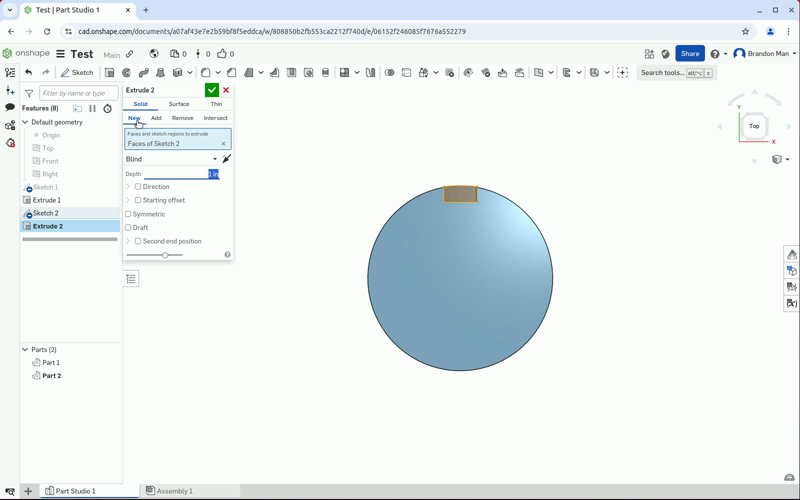
text(3.851)
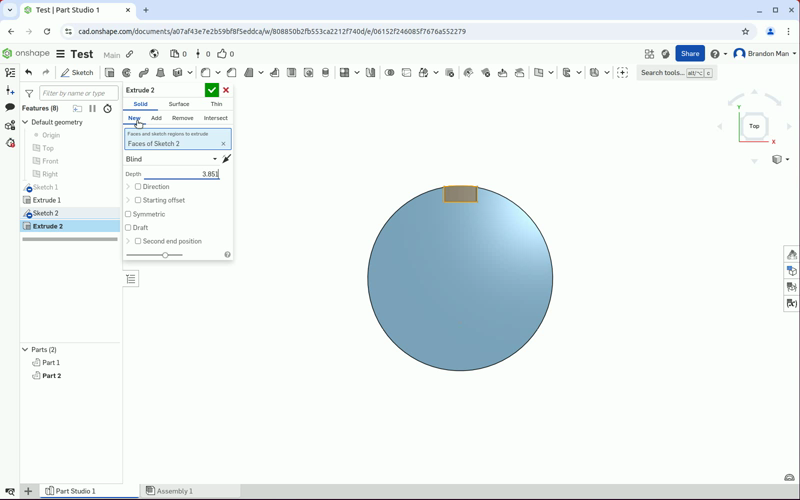
key(enter)
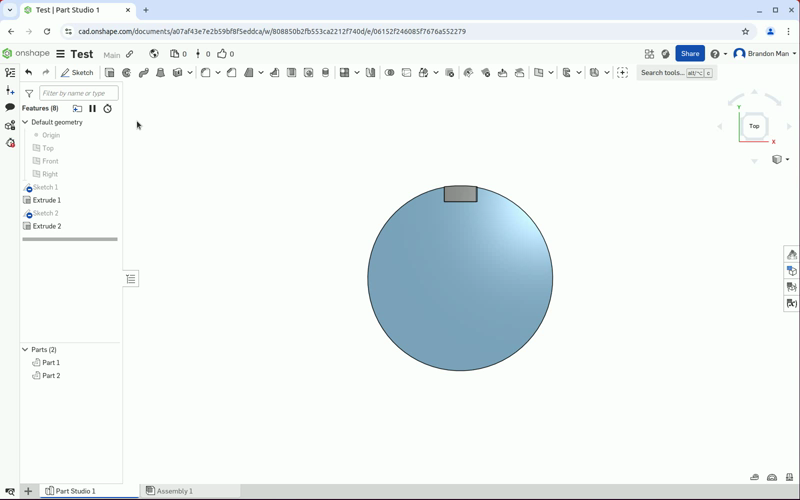
key(shift+h)
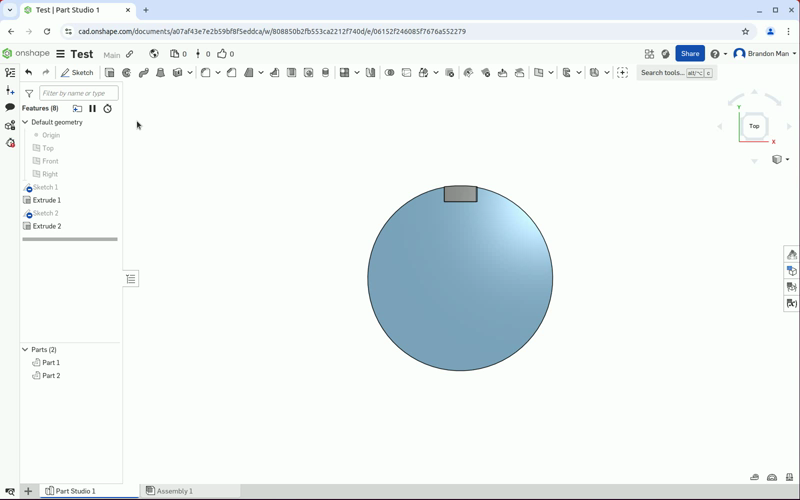
key(shift+h)
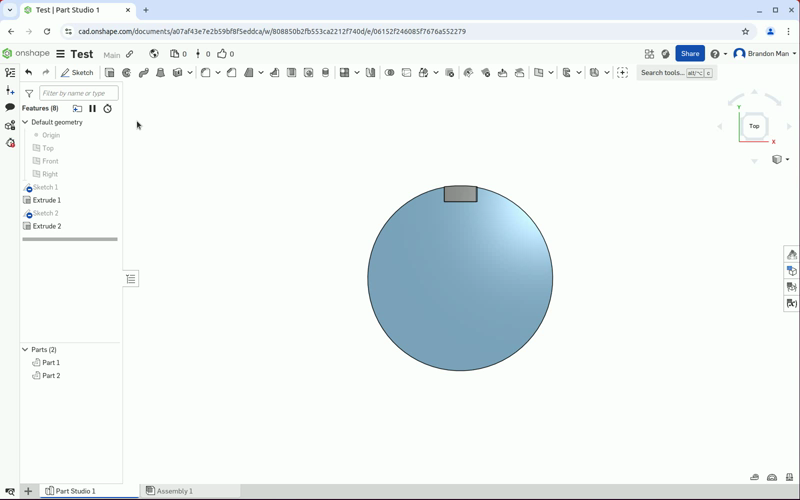
mouse_move(73, 189)
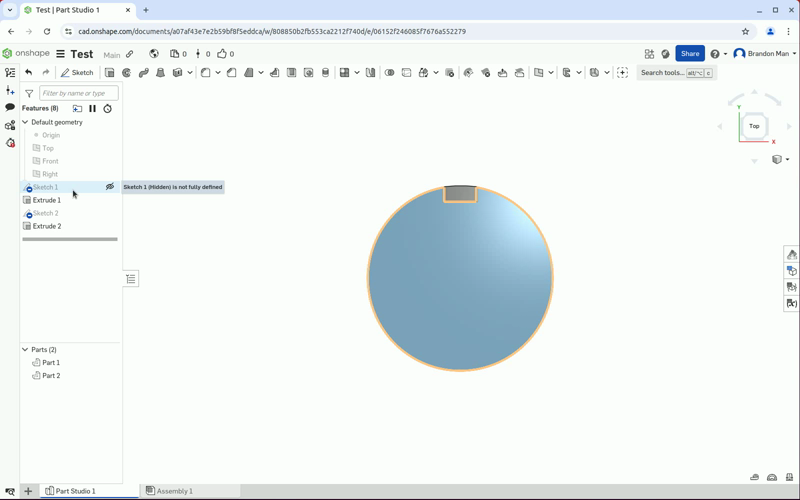
click(73, 189)
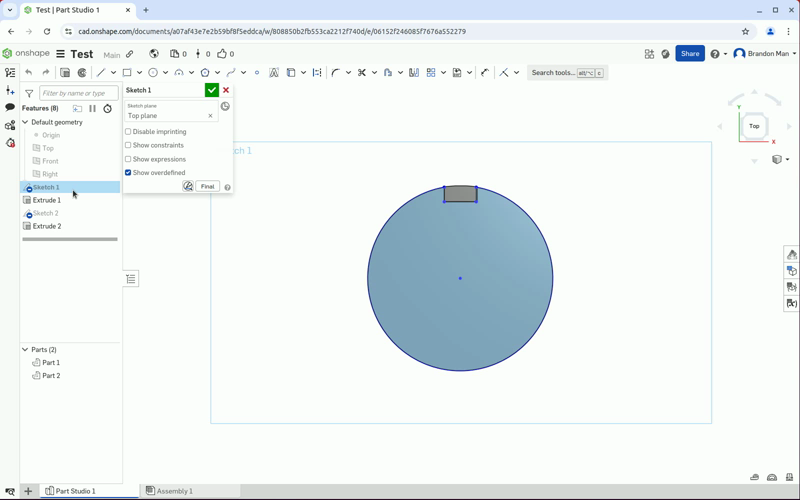
mouse_move(229, 92)
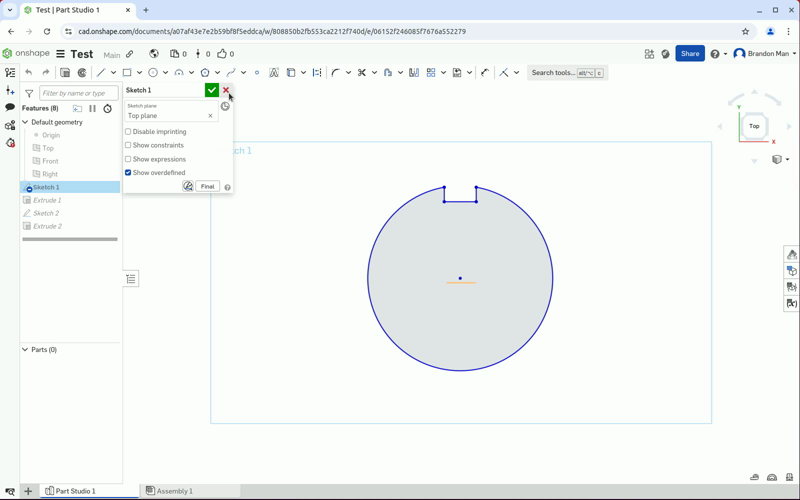
click(229, 92)
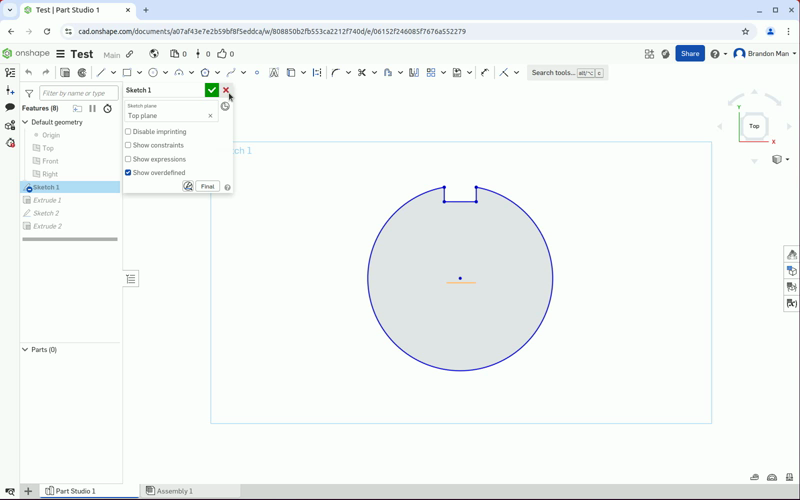
key(shift+s)
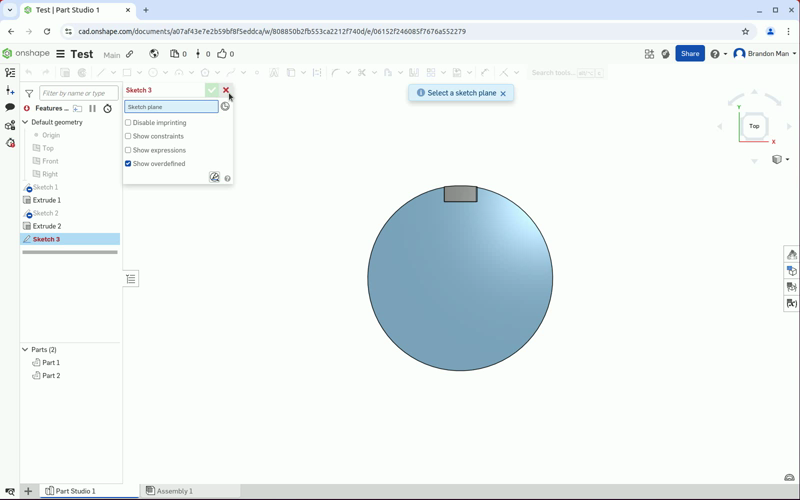
mouse_move(73, 150)
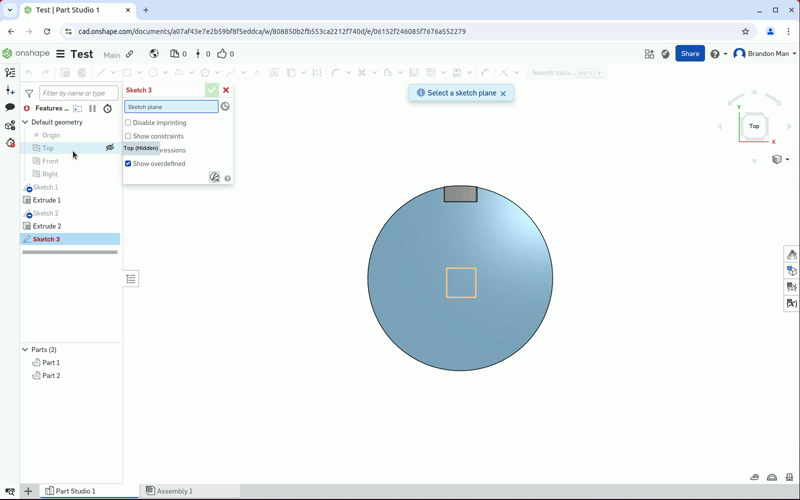
click(73, 150)
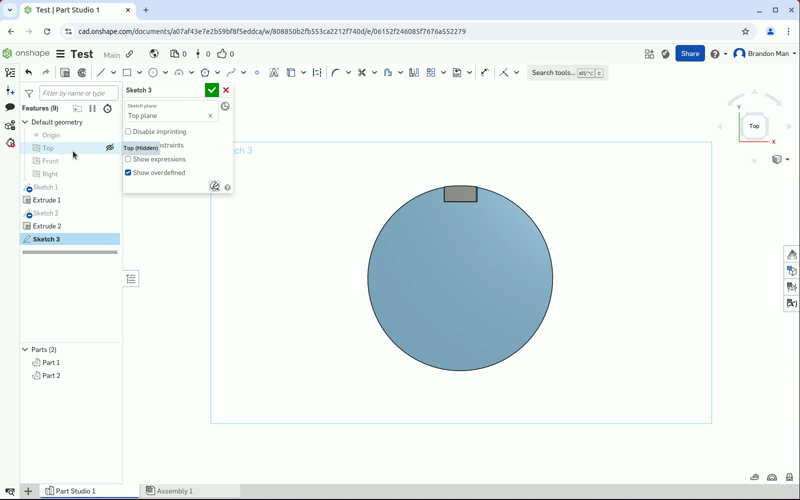
mouse_move(73, 352)
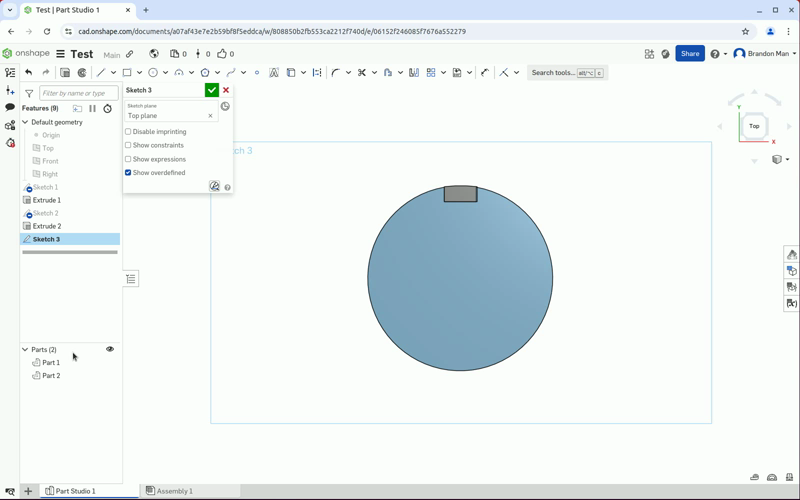
key(y)
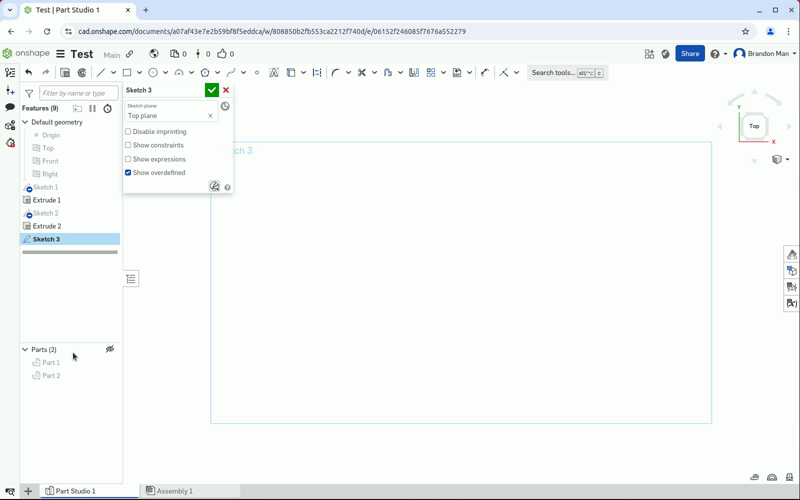
key(a)
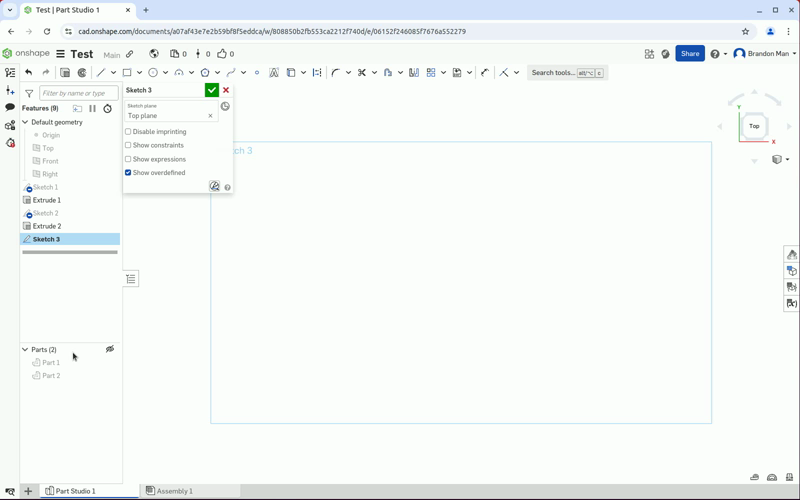
key_down(shift)
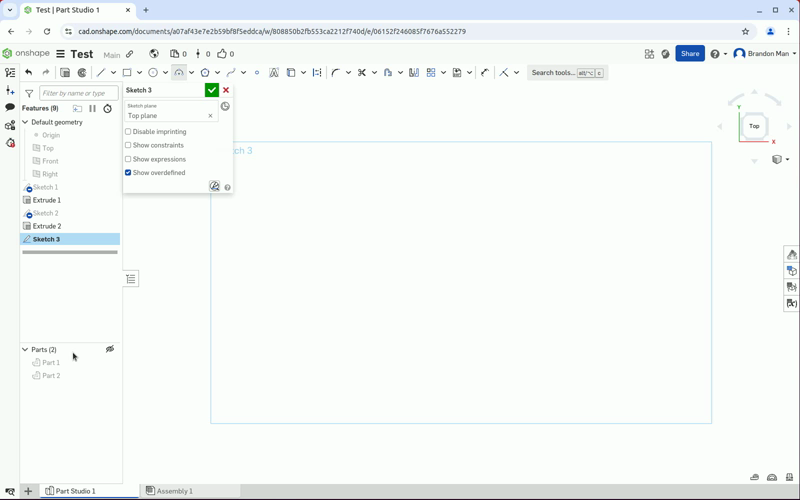
mouse_move(444, 187)
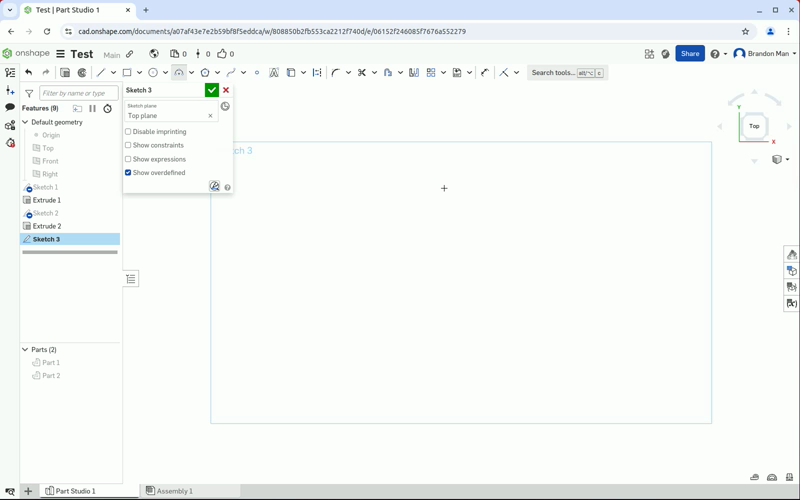
click(444, 187)
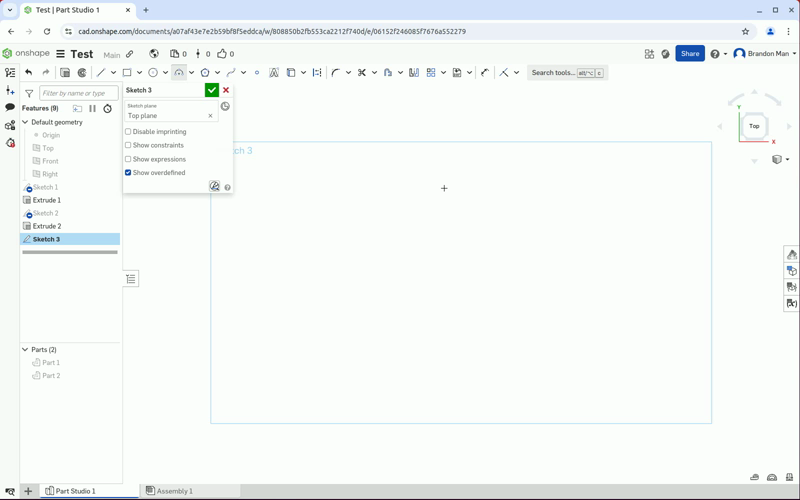
key_up(shift)
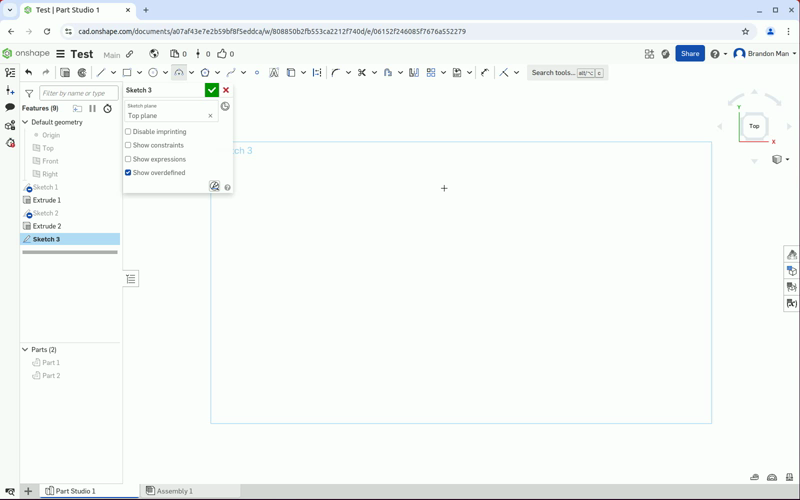
key_down(shift)
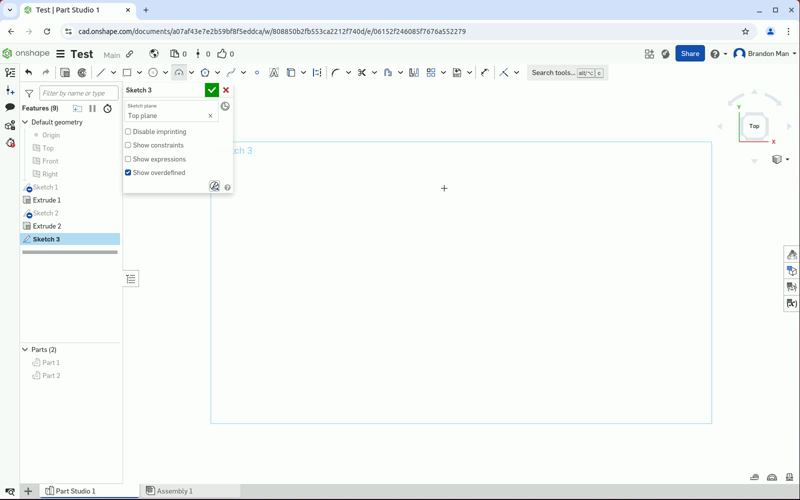
mouse_move(477, 187)
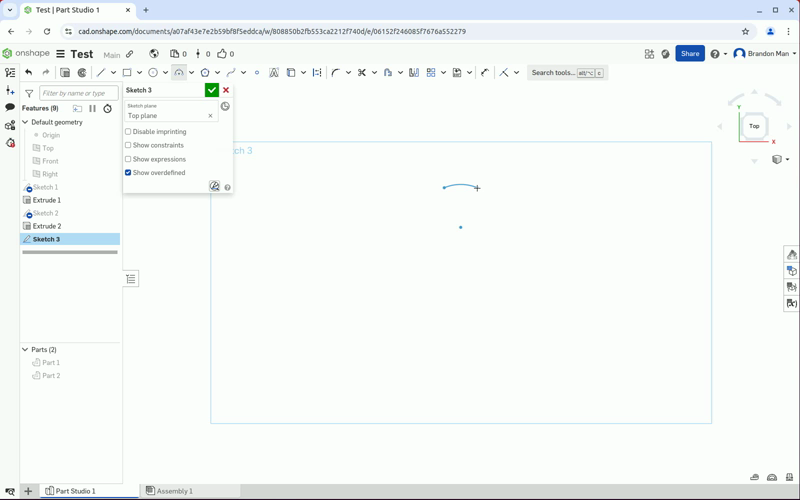
click(477, 187)
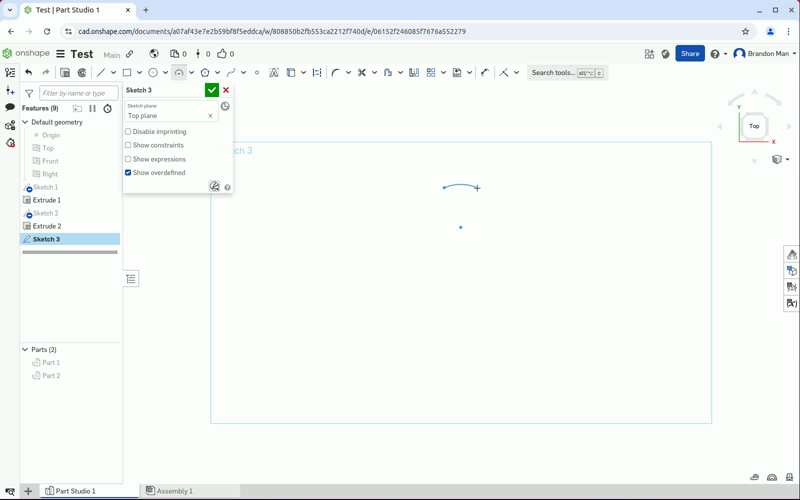
mouse_move(460, 186)
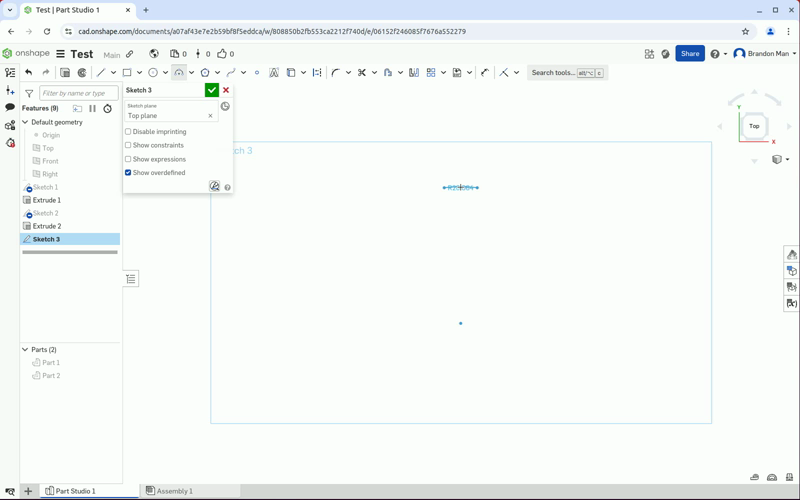
click(460, 186)
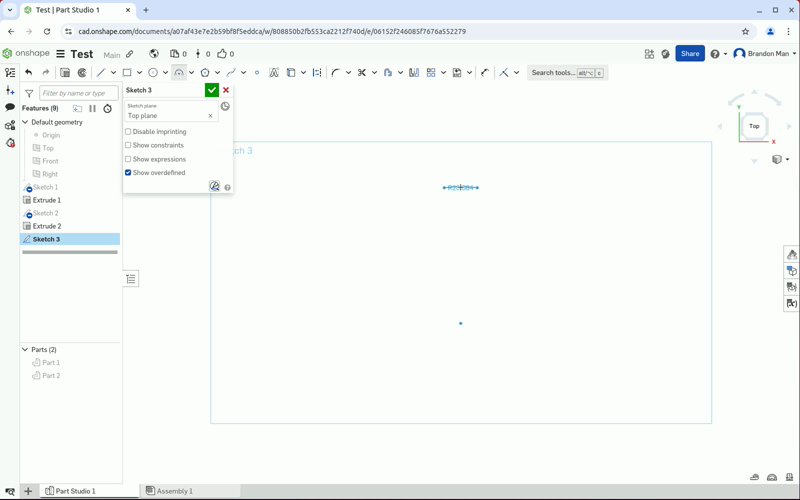
key_up(shift)
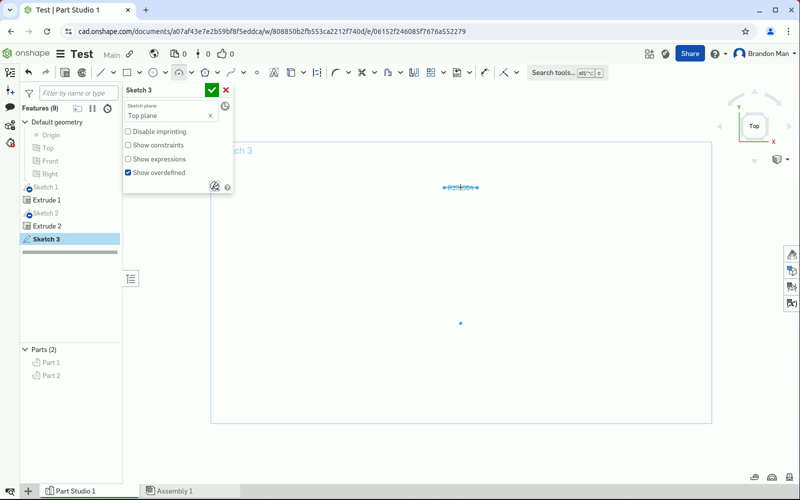
key(esc)
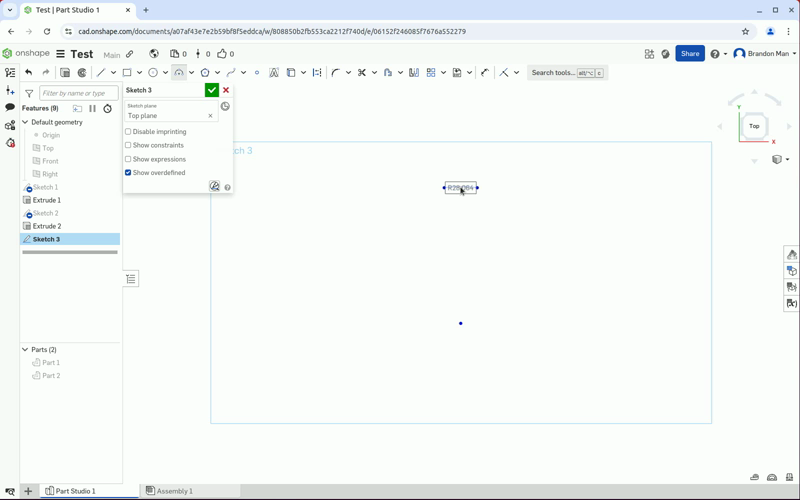
key(l)
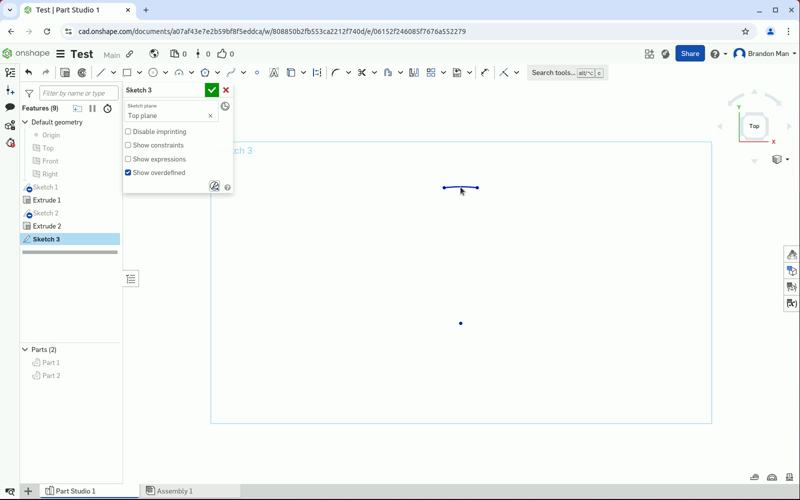
mouse_move(477, 187)
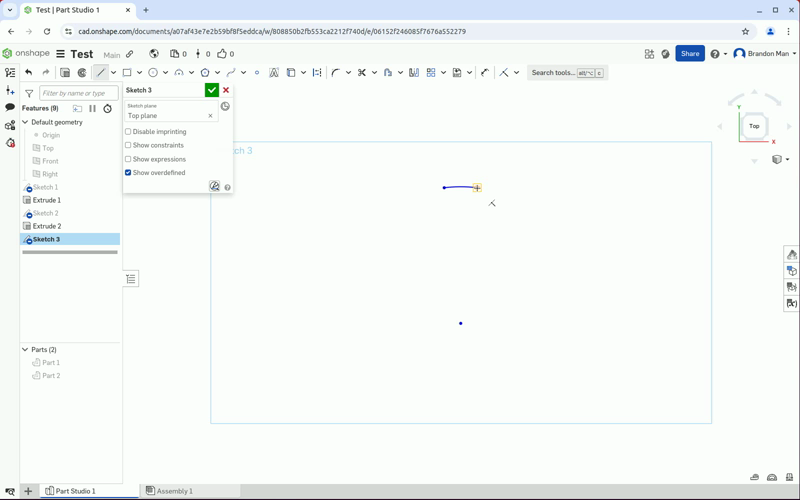
click(477, 187)
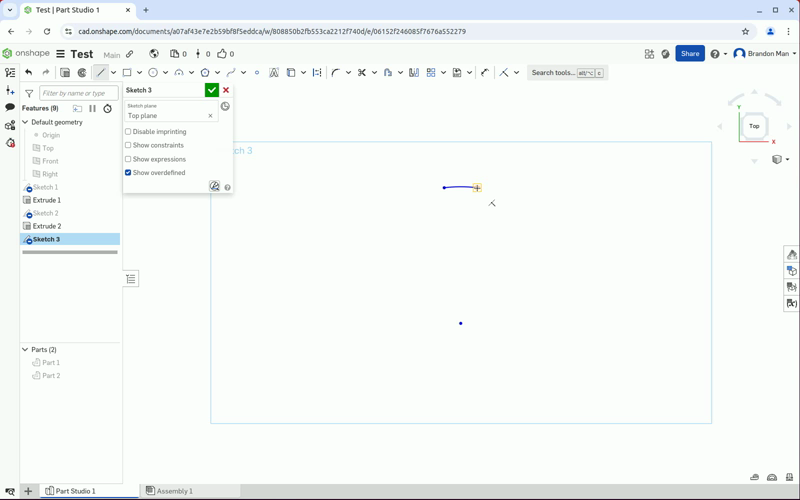
key_down(shift)
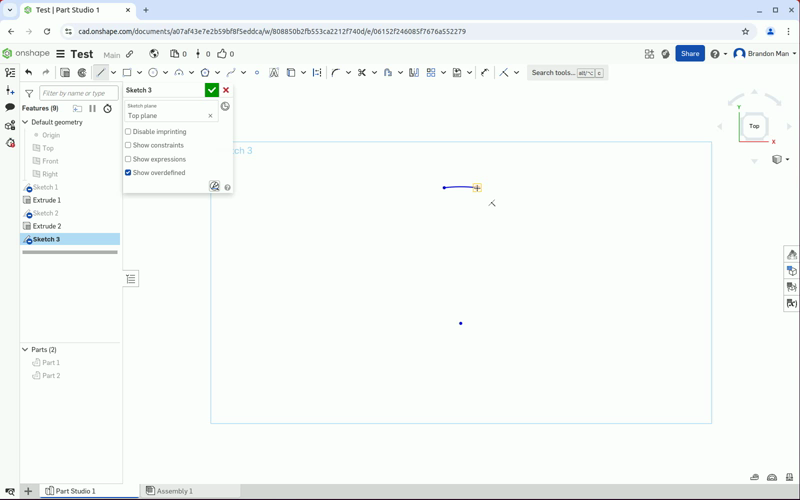
mouse_move(507, 187)
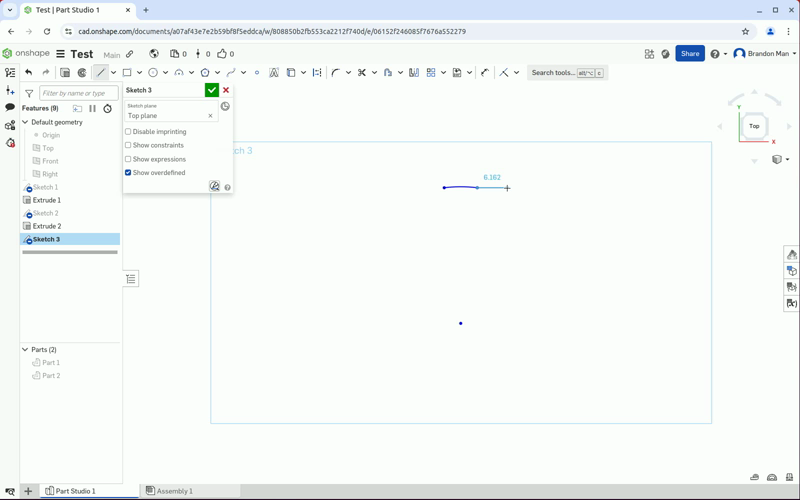
mouse_move(477, 170)
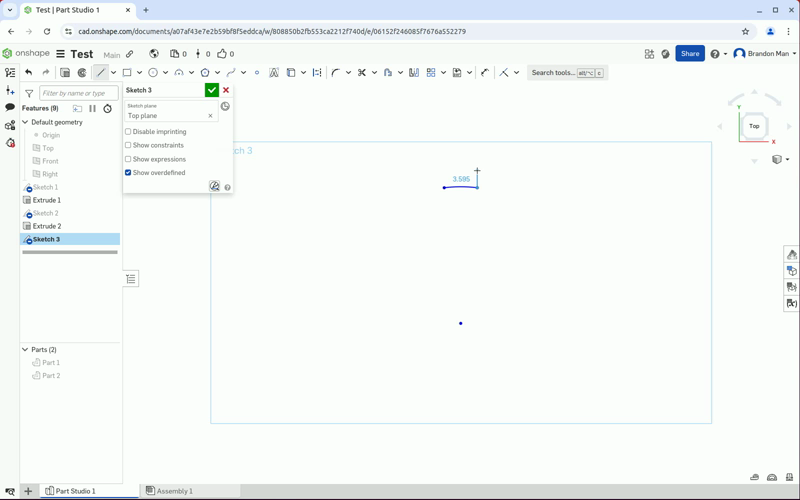
click(477, 170)
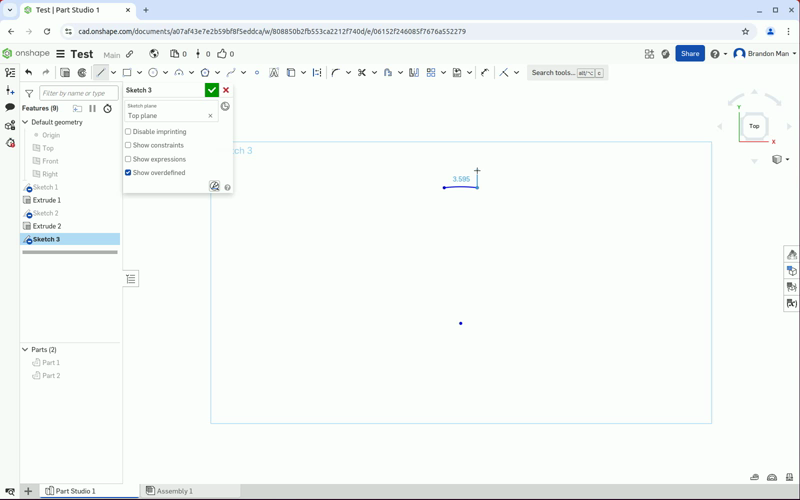
key_up(shift)
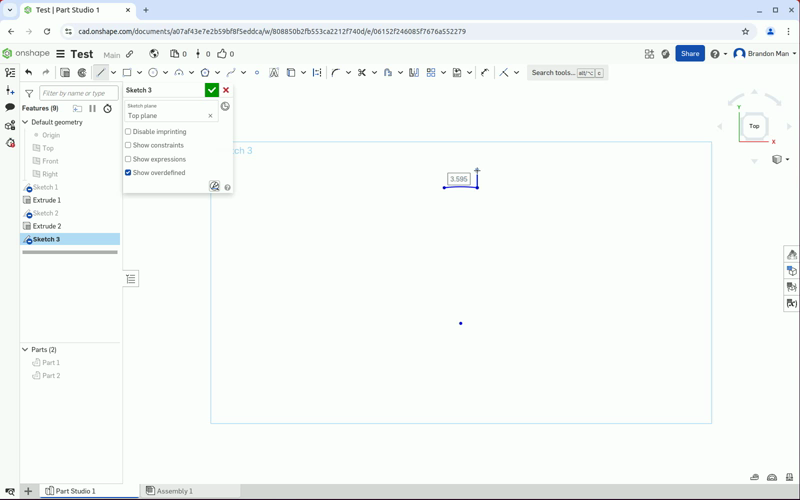
key_down(shift)
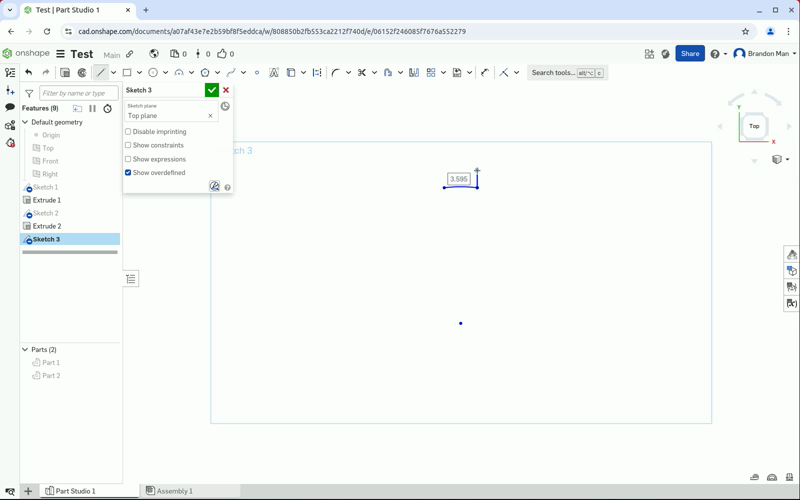
mouse_move(507, 170)
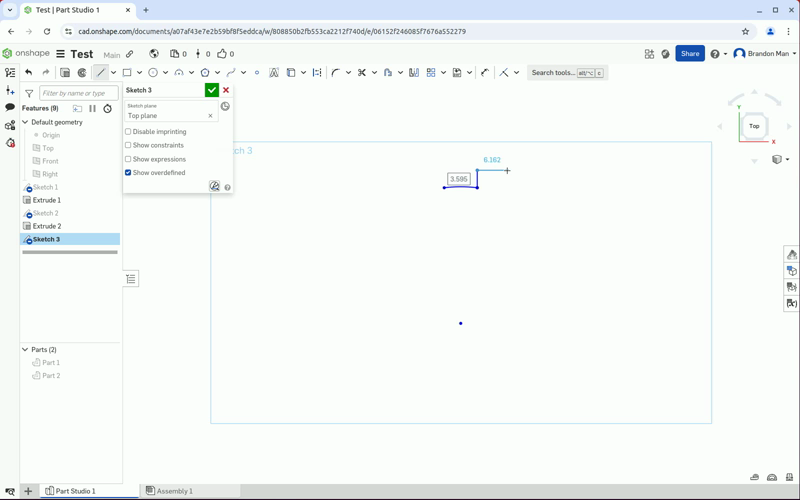
mouse_move(444, 170)
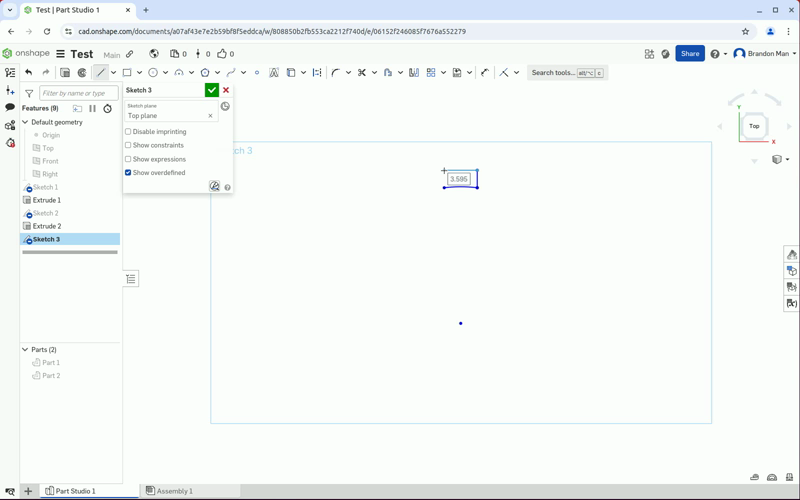
click(444, 170)
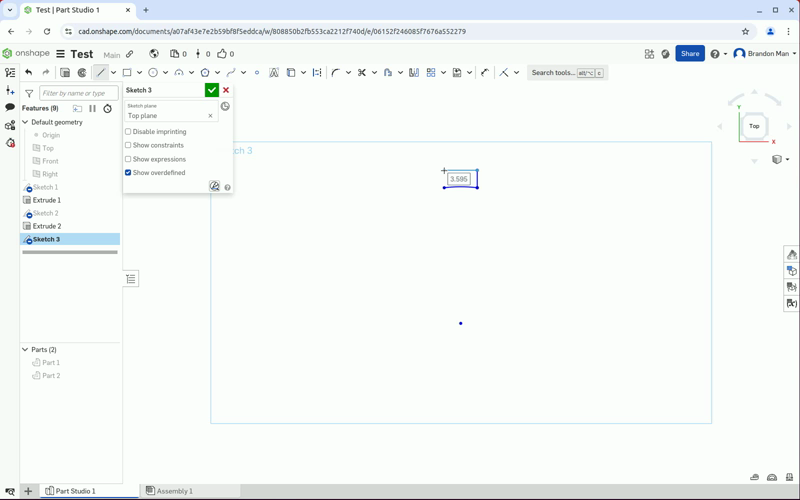
key_up(shift)
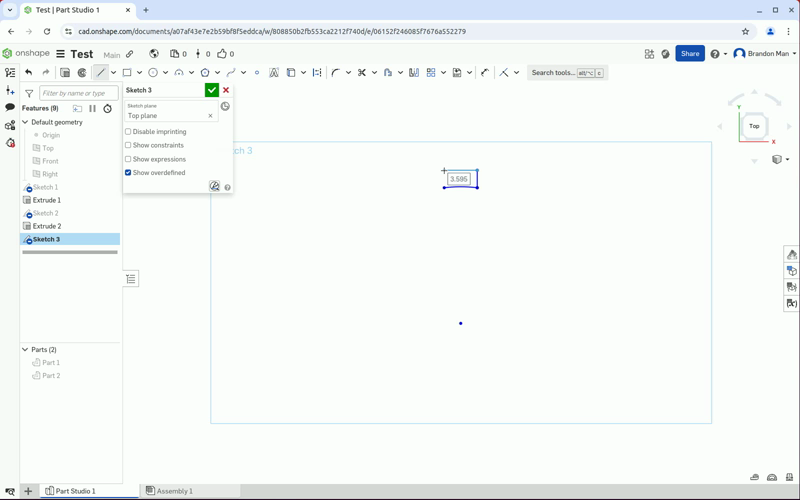
mouse_move(474, 170)
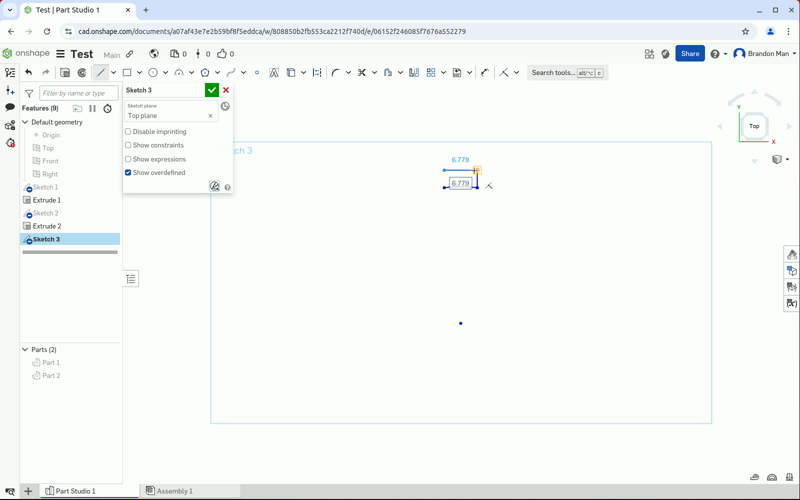
key_down(shift)
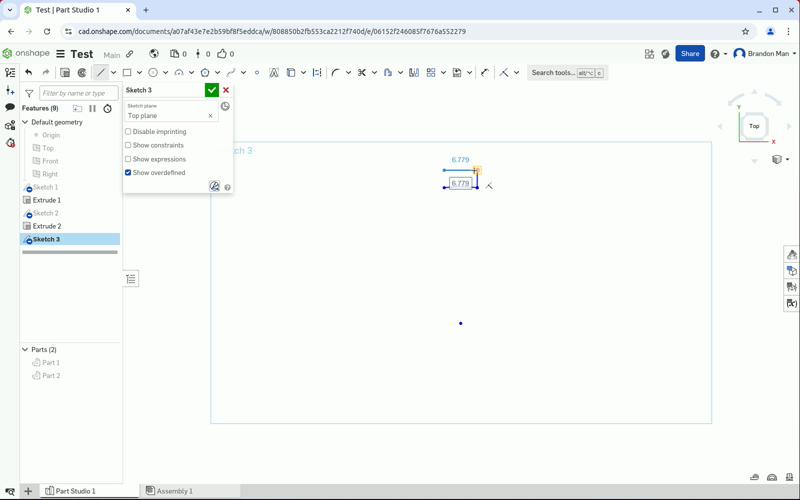
mouse_move(444, 187)
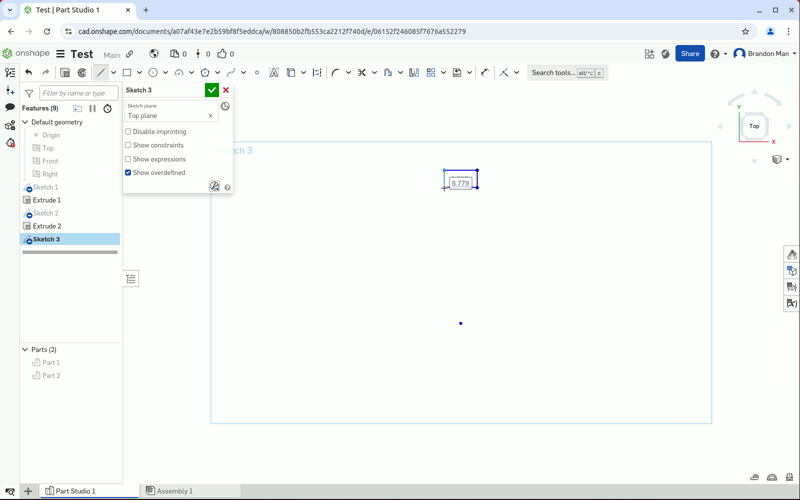
key_up(shift)
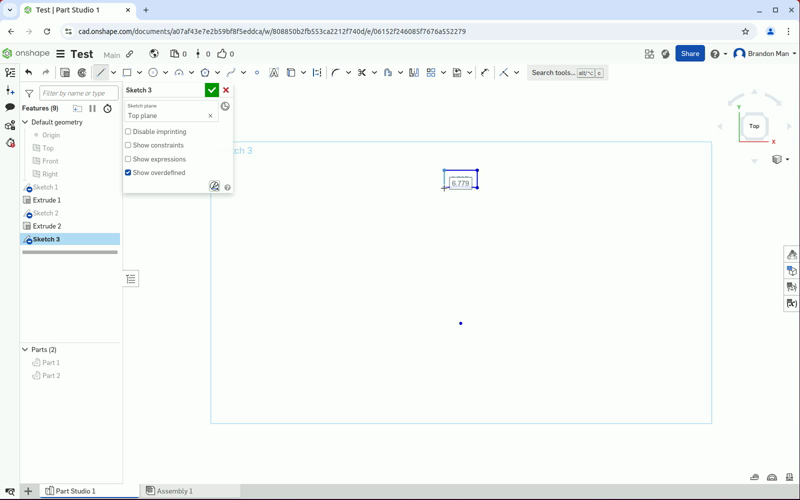
click(444, 187)
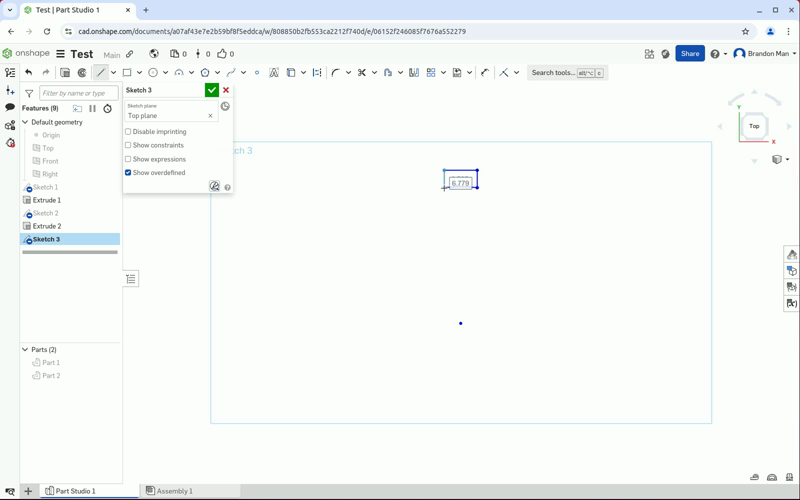
key(esc)
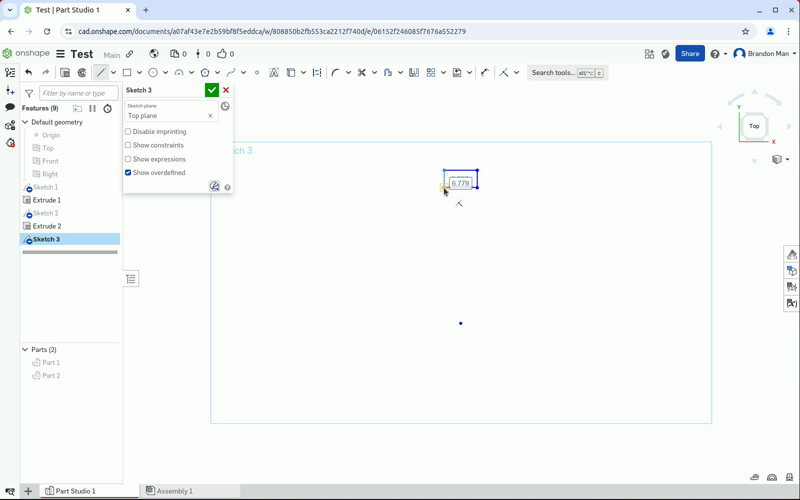
mouse_move(444, 184)
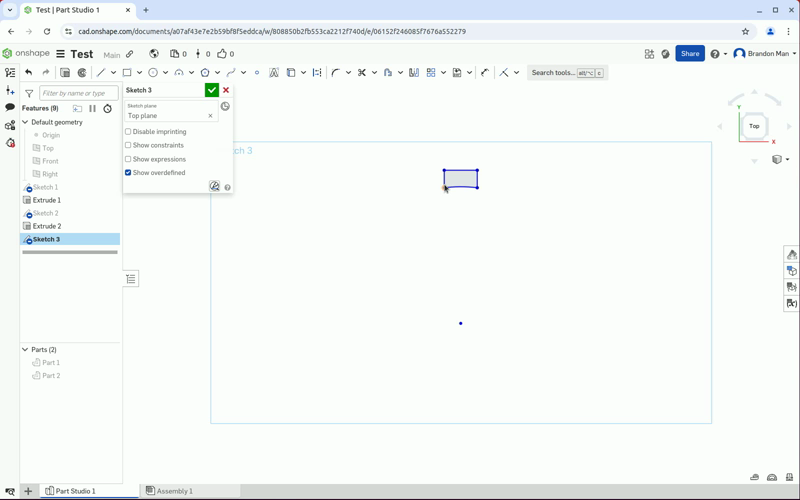
scroll(6)
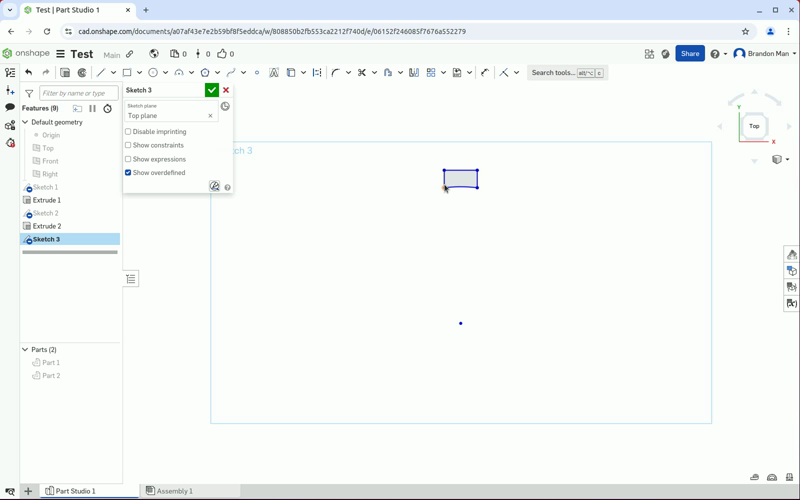
scroll(6)
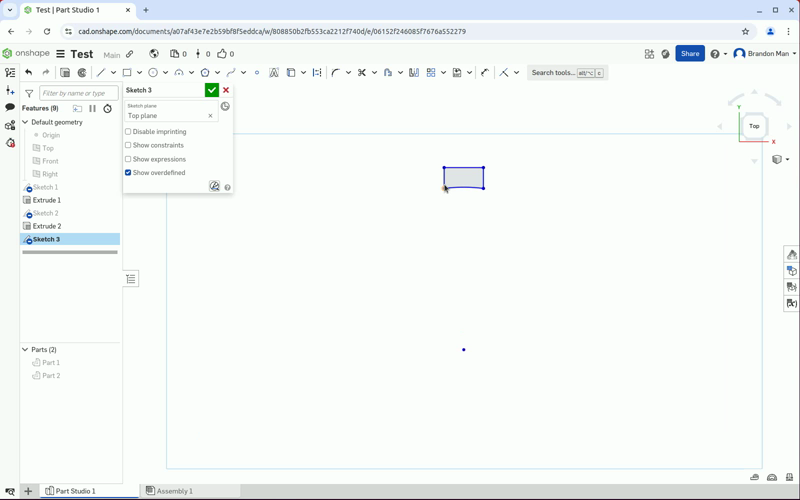
scroll(6)
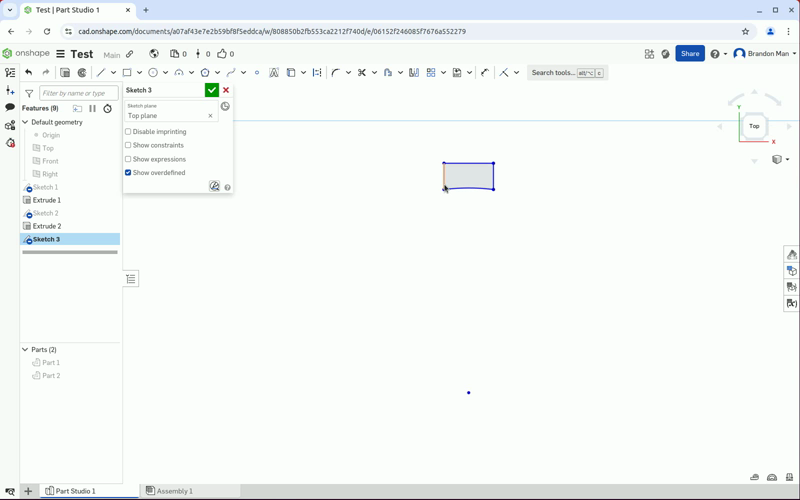
scroll(6)
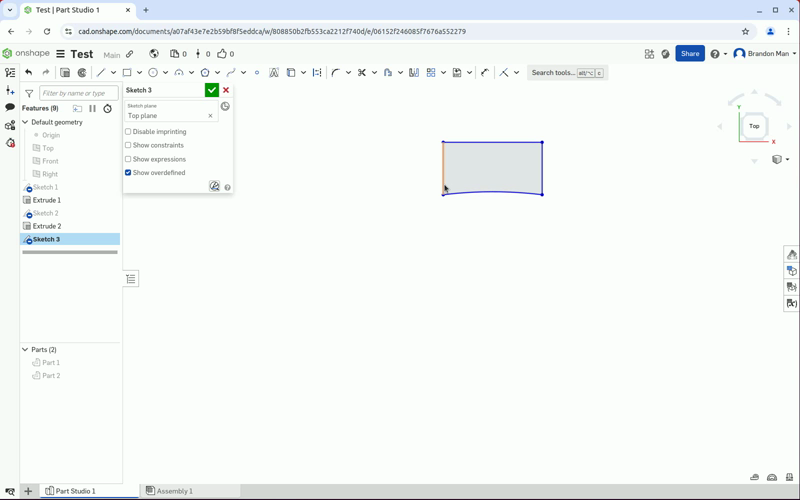
scroll(6)
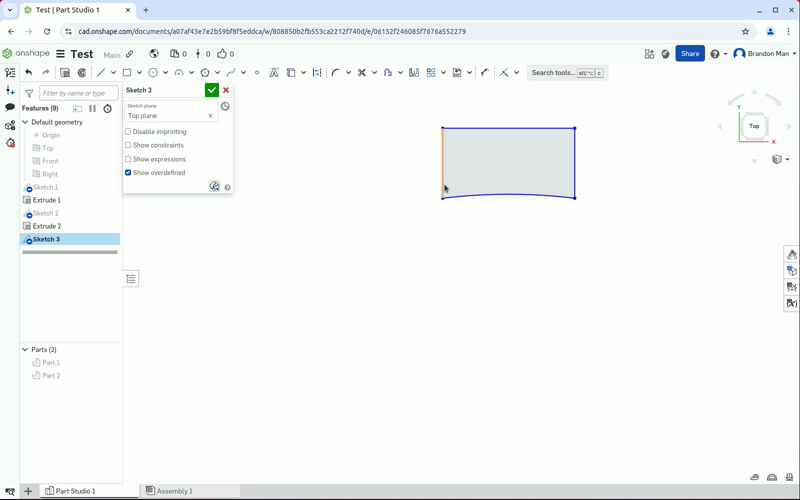
scroll(6)
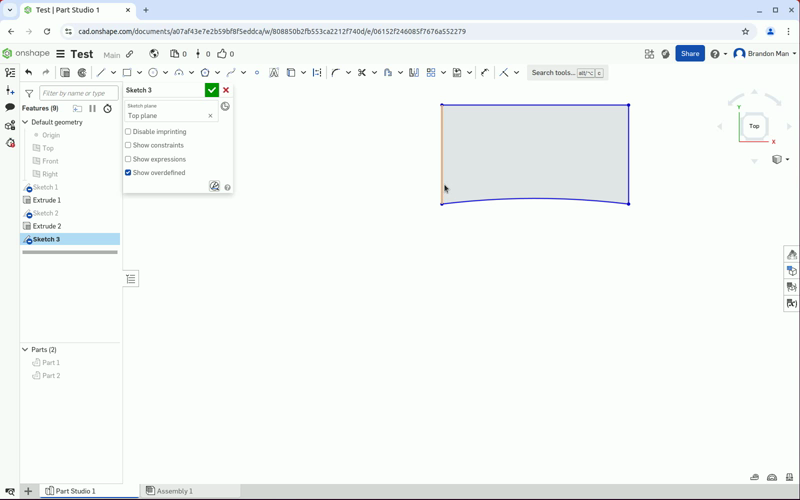
scroll(6)
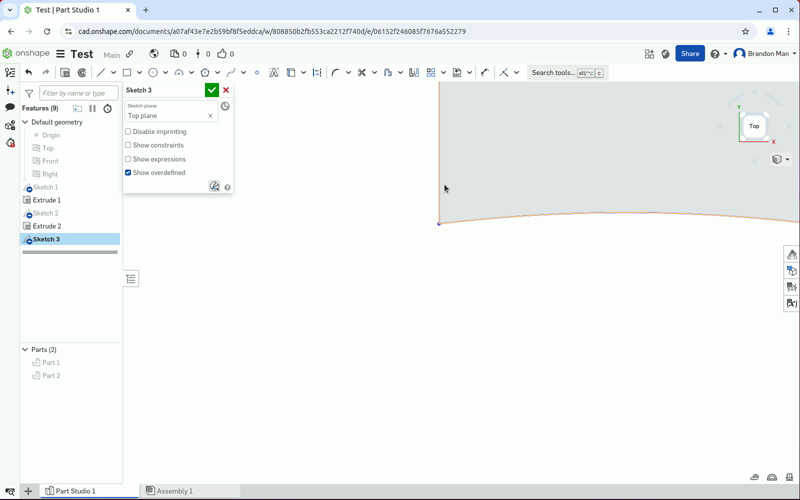
click(444, 184)
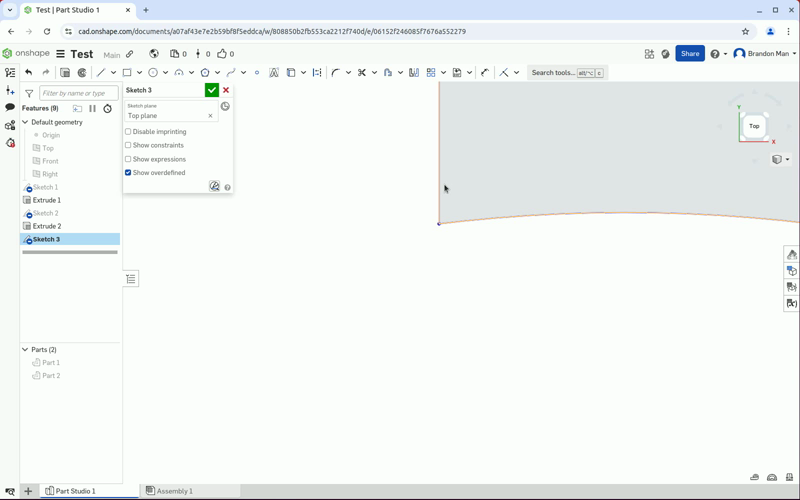
scroll(-6)
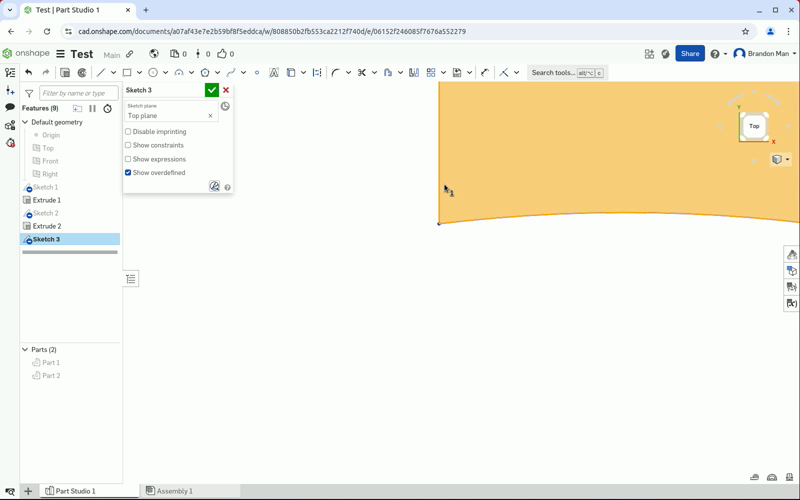
scroll(-6)
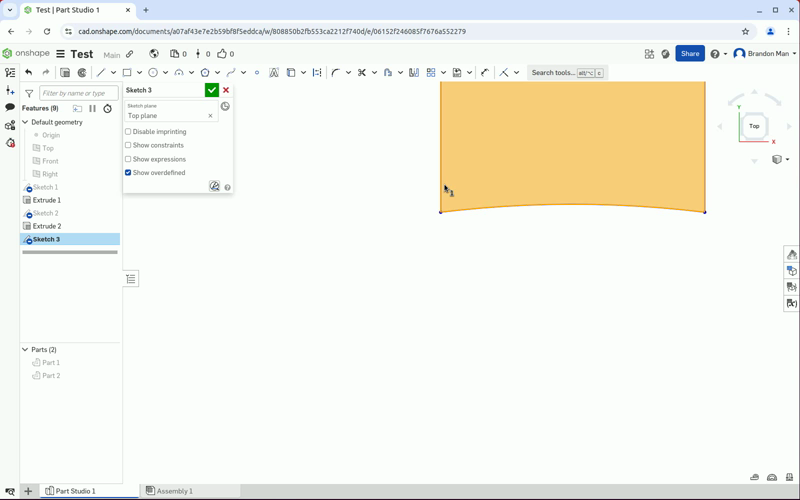
scroll(-6)
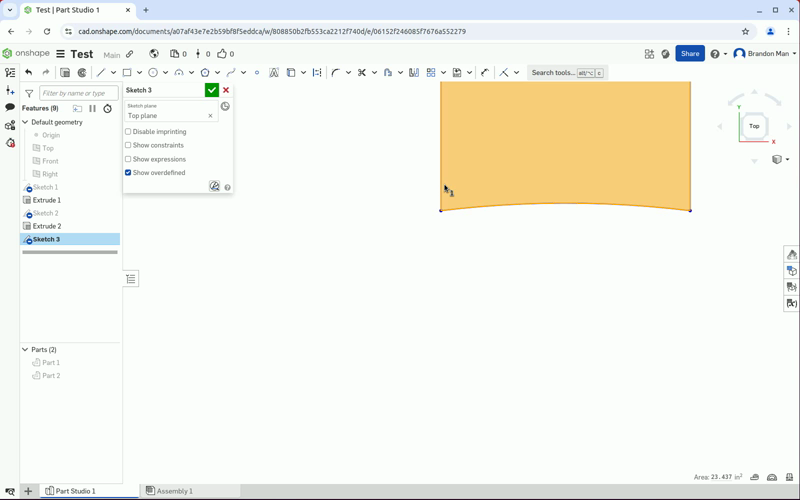
scroll(-6)
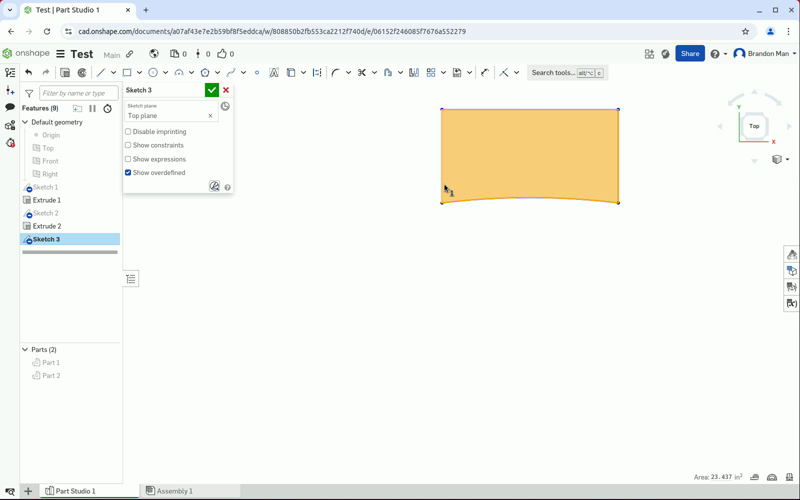
scroll(-6)
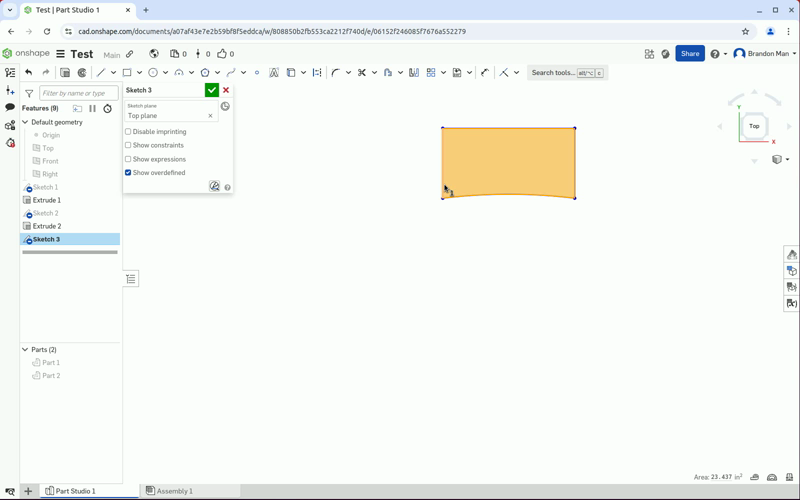
scroll(-6)
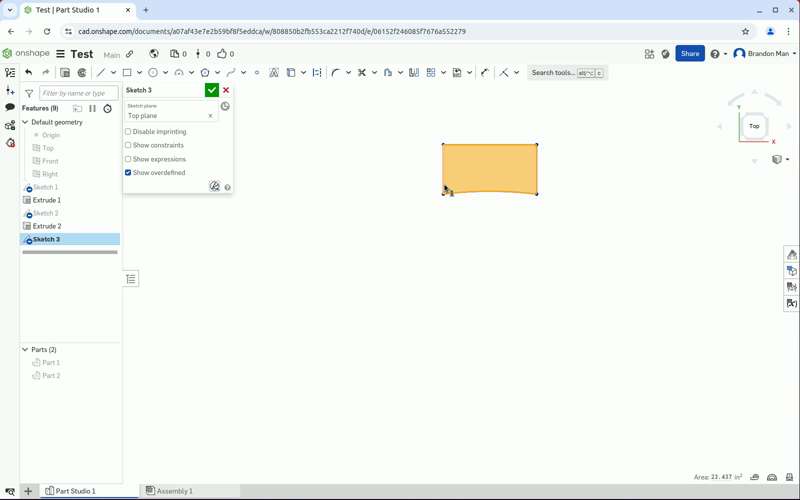
scroll(-6)
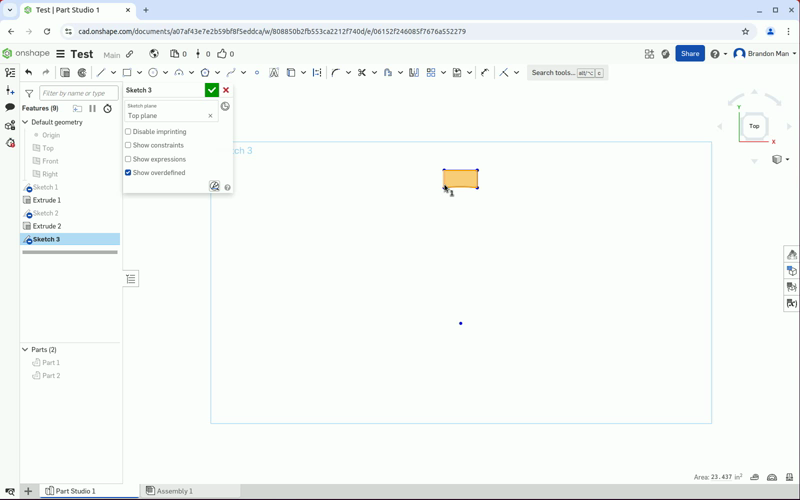
mouse_move(73, 352)
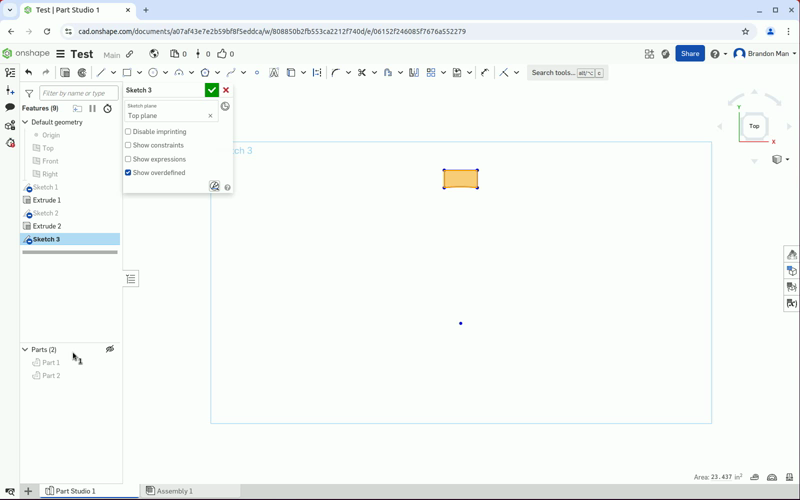
key(shift+y)
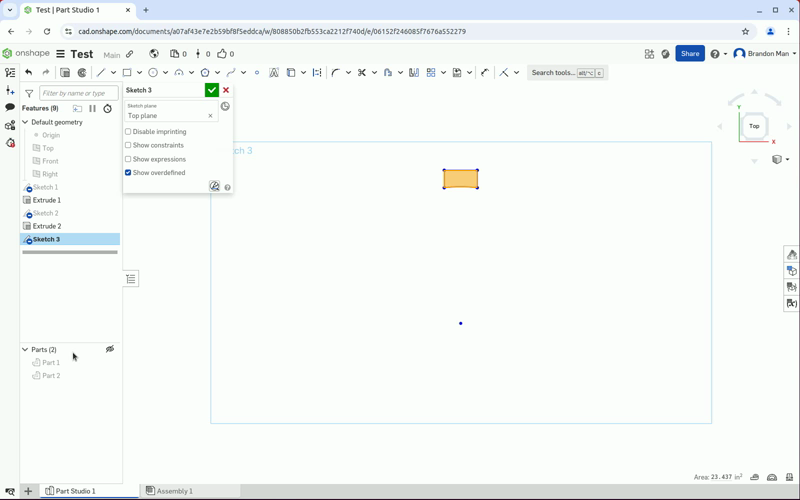
key(shift+e)
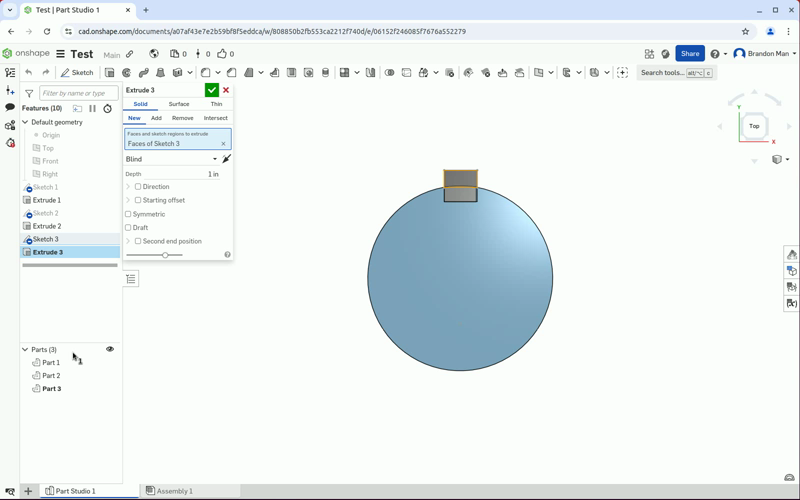
mouse_move(143, 106)
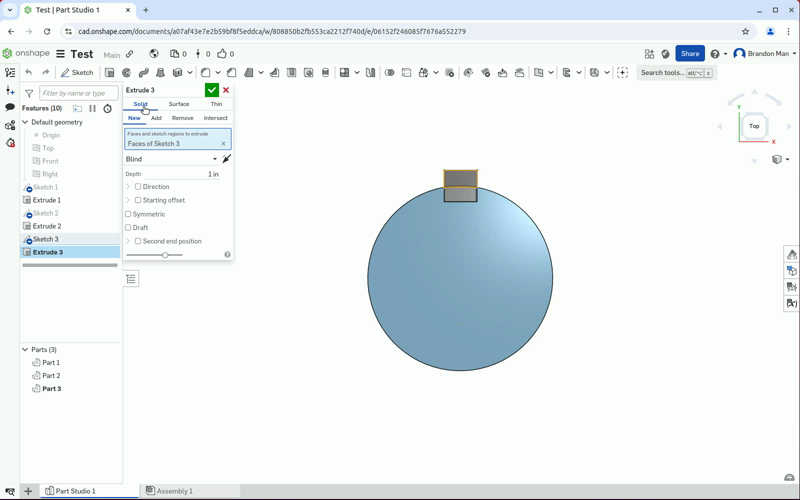
click(143, 106)
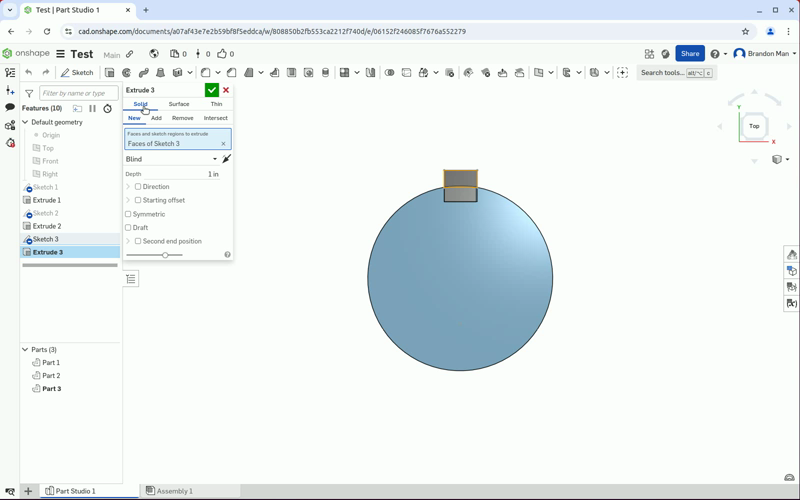
mouse_move(137, 120)
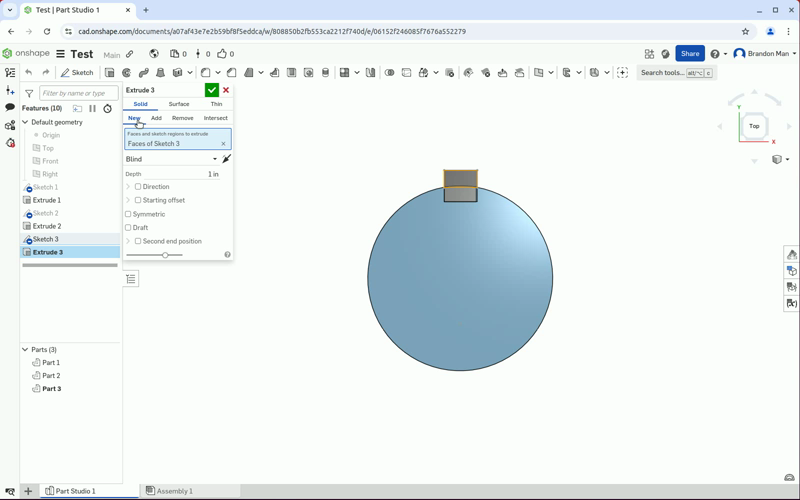
click(137, 120)
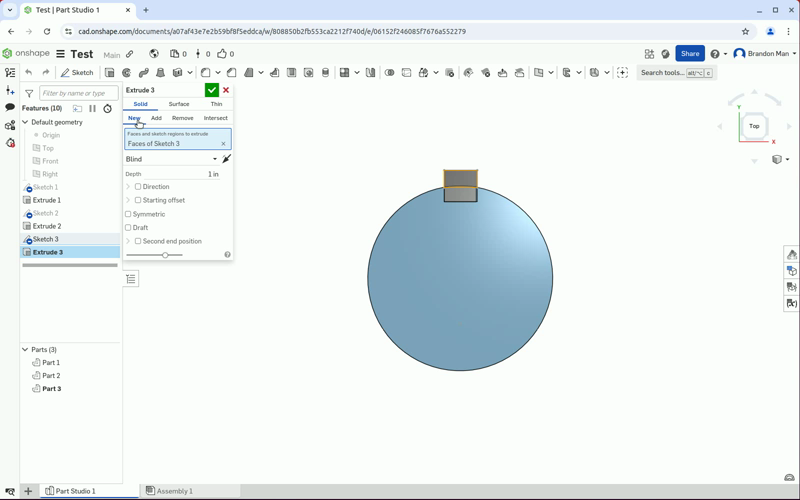
key(tab, 4)
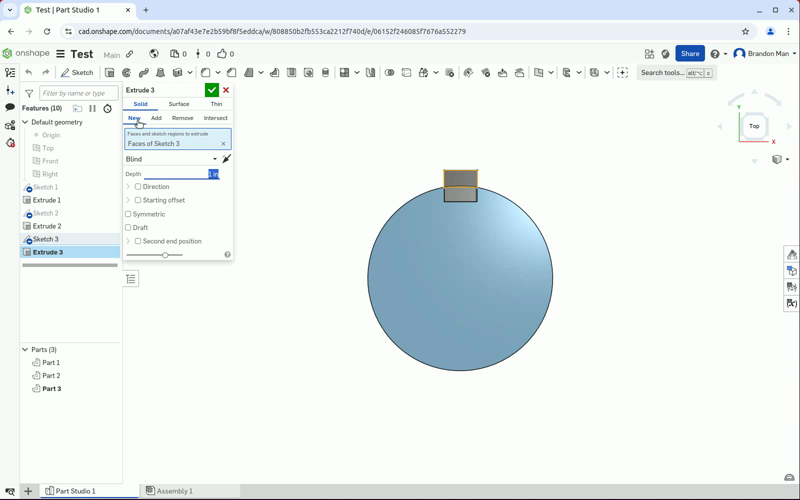
text(6.74)
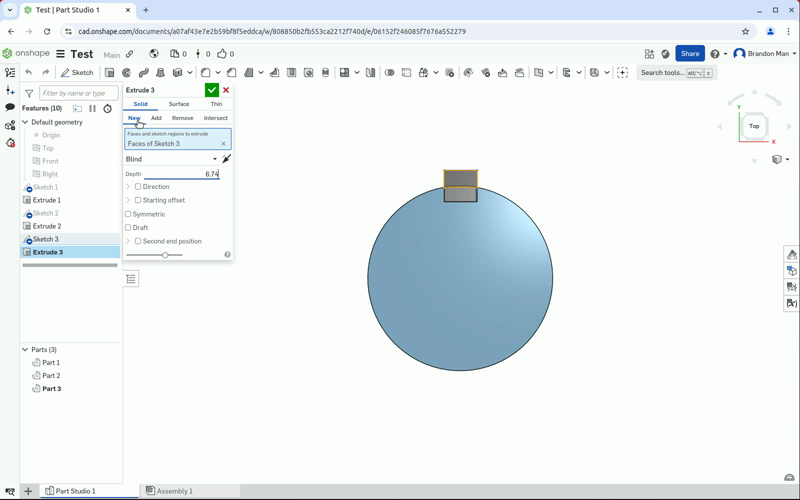
key(tab, 3)
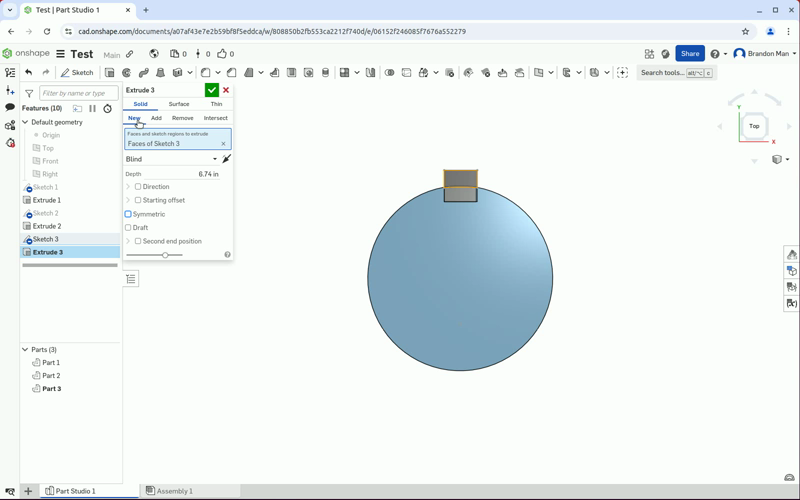
key(space)
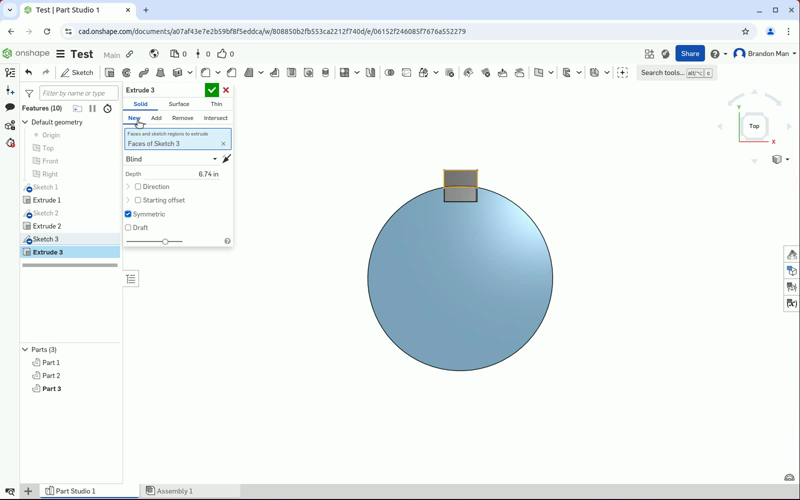
key(enter)
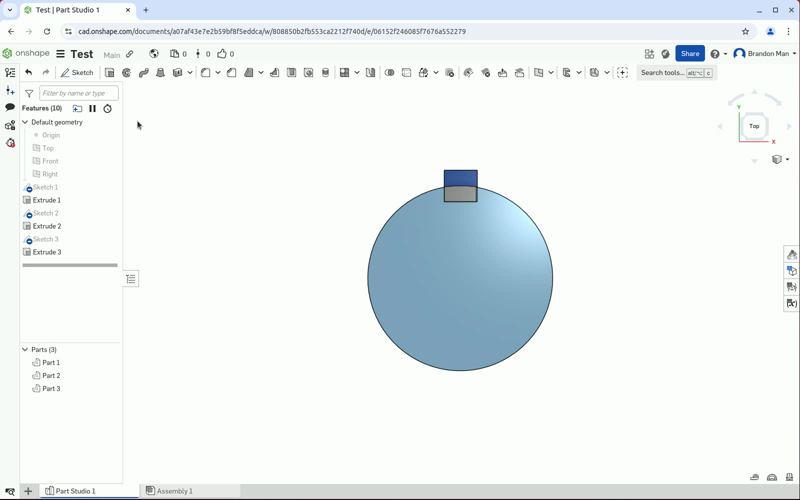
key(shift+h)
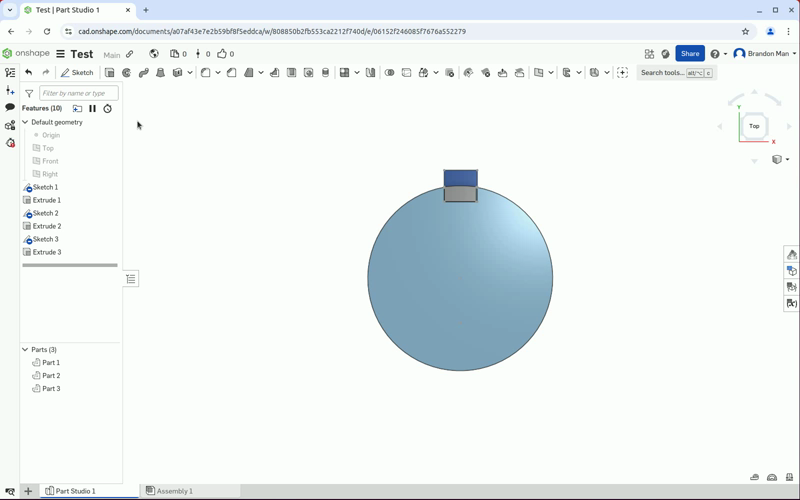
key(shift+h)
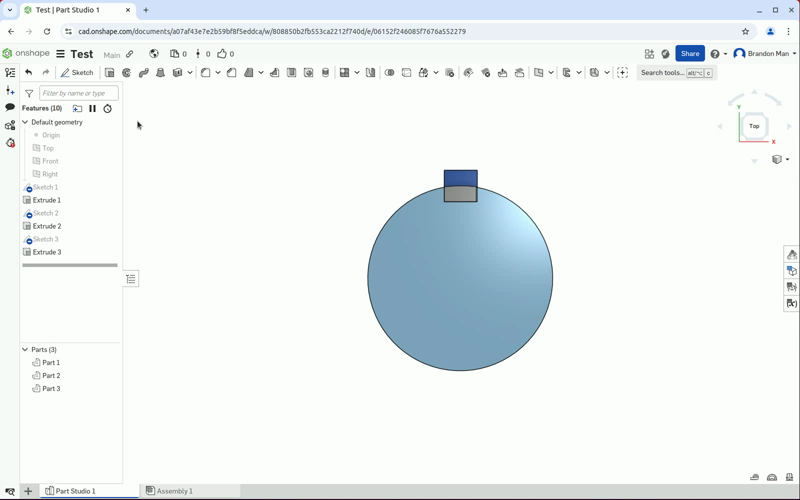
mouse_move(73, 189)
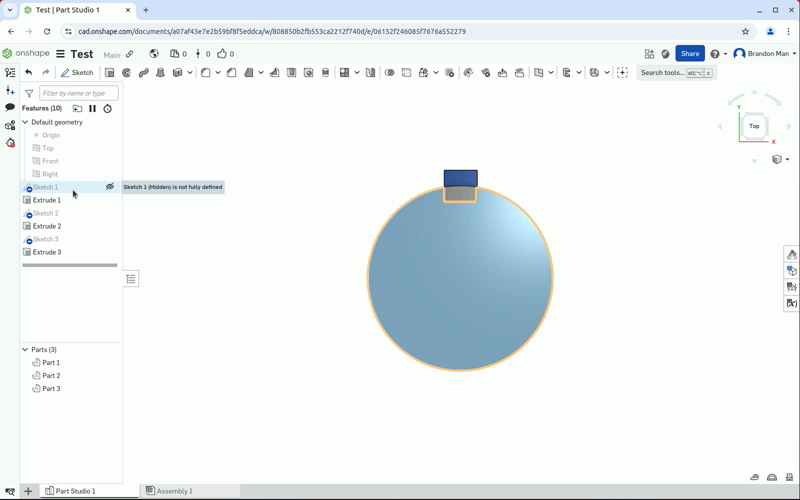
click(73, 189)
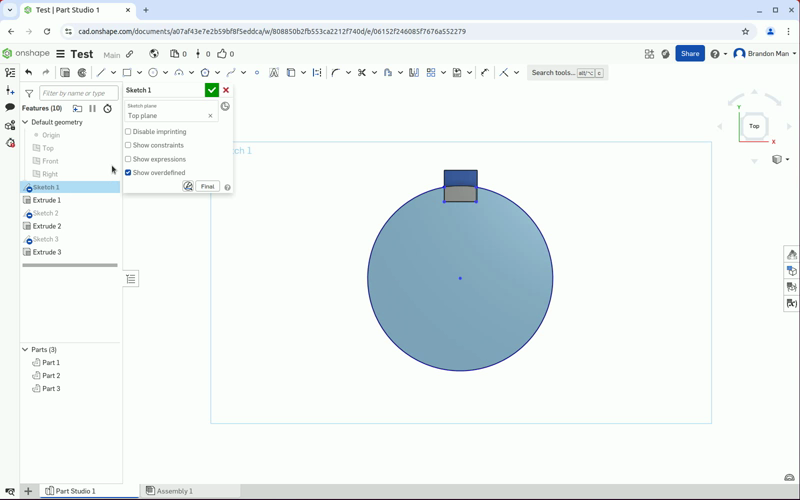
mouse_move(229, 92)
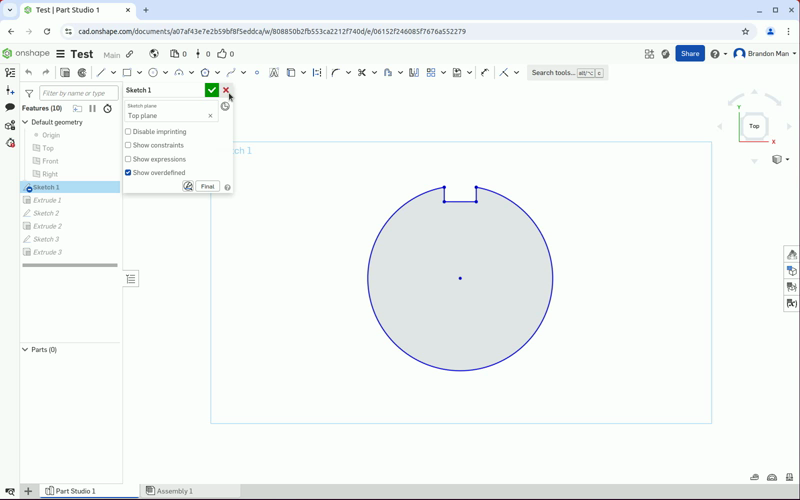
click(229, 92)
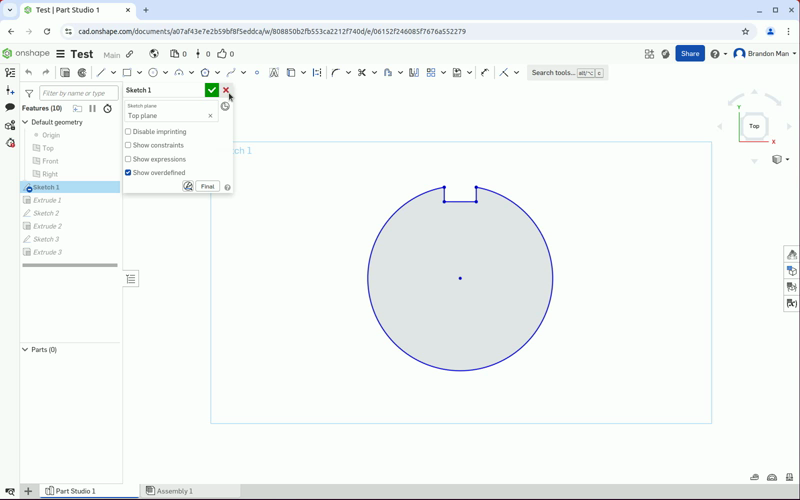
key(shift+s)
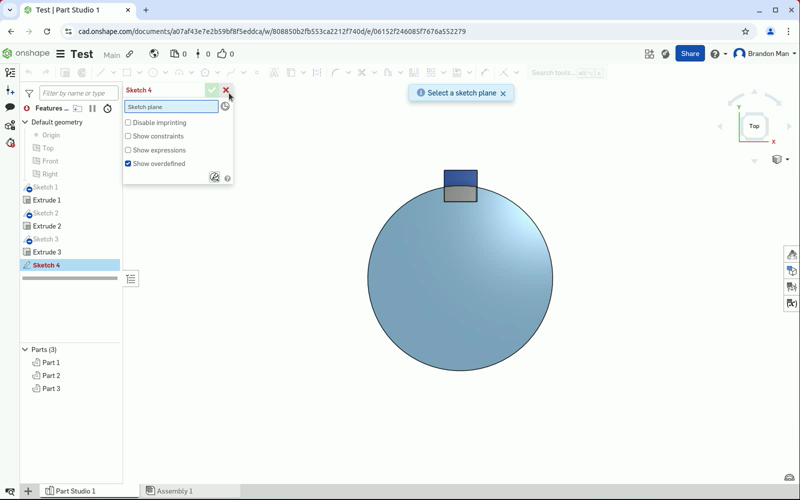
mouse_move(73, 150)
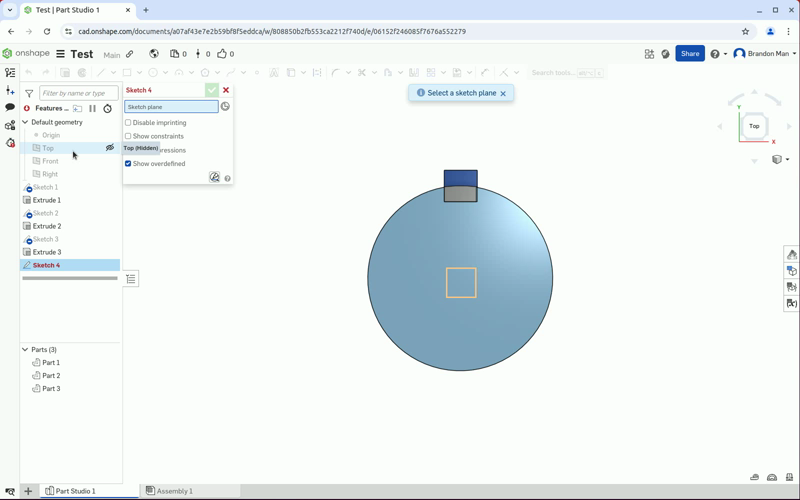
click(73, 150)
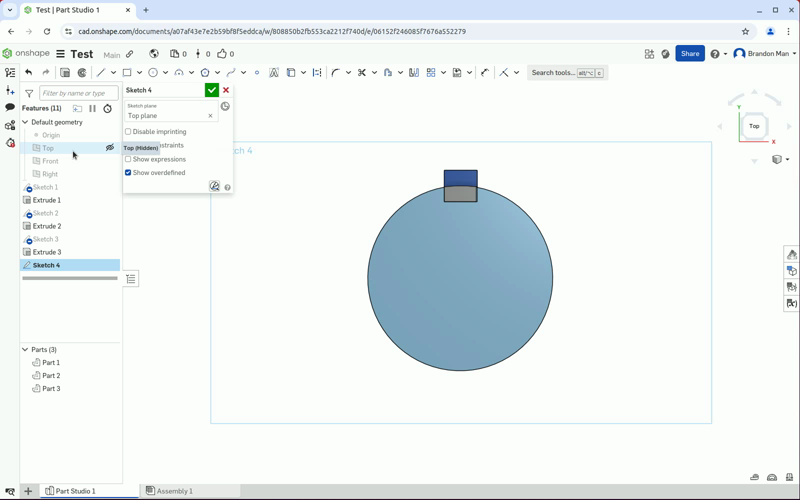
mouse_move(73, 352)
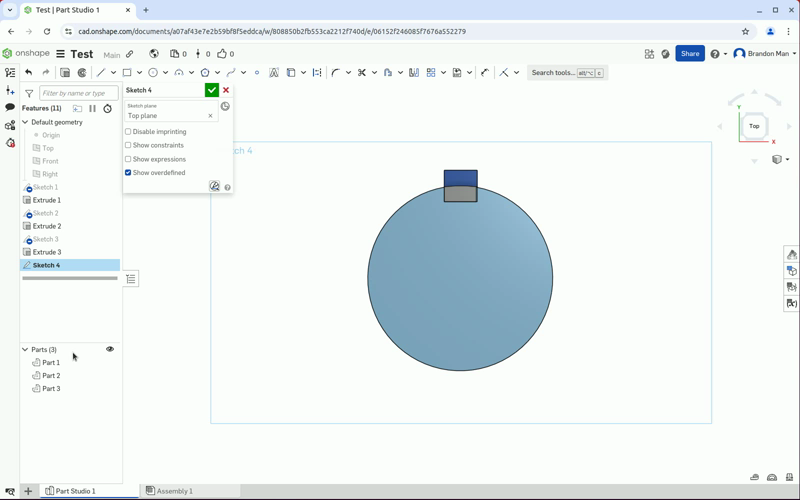
key(y)
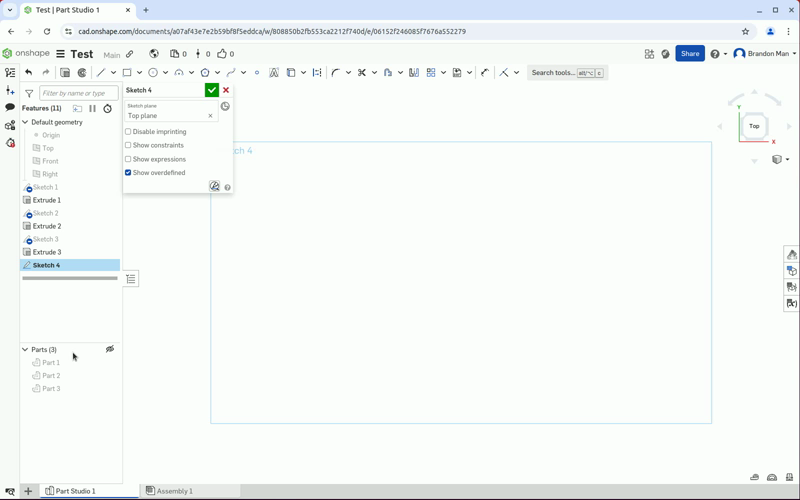
key(l)
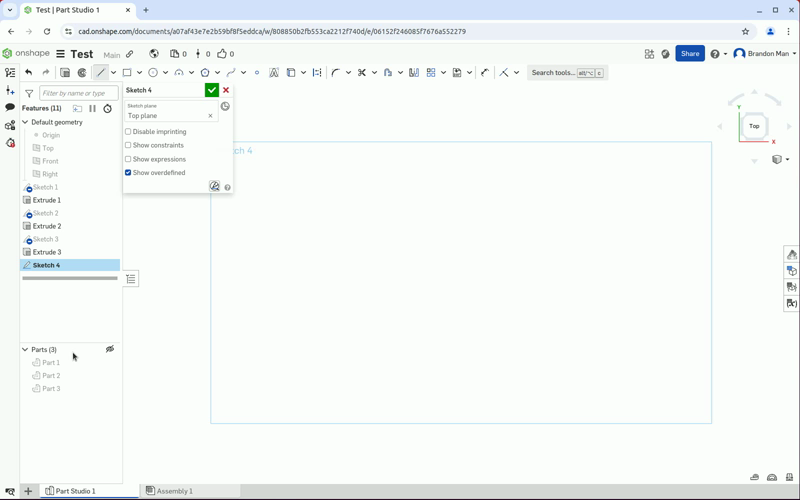
key_down(shift)
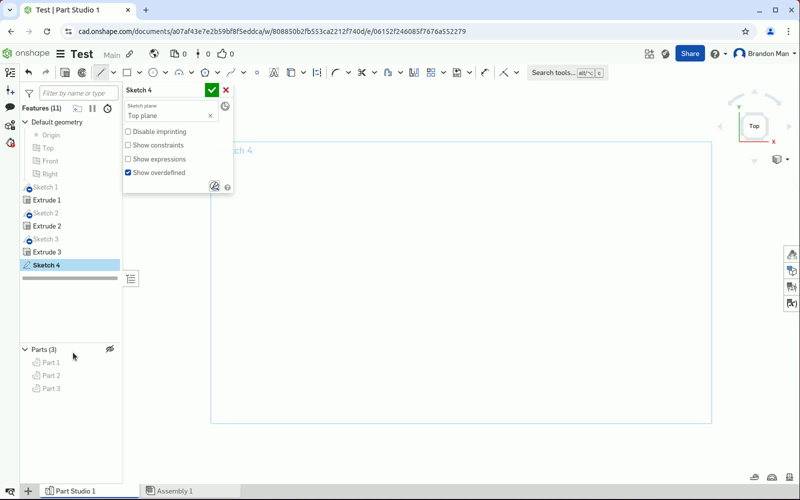
mouse_move(444, 201)
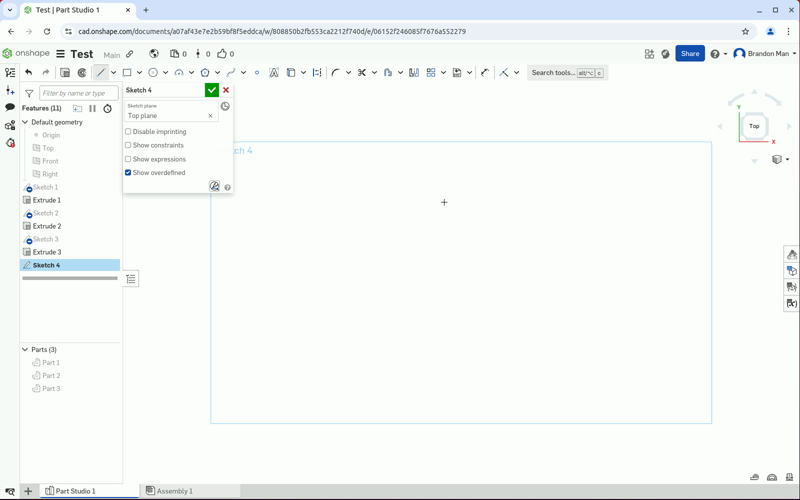
click(444, 201)
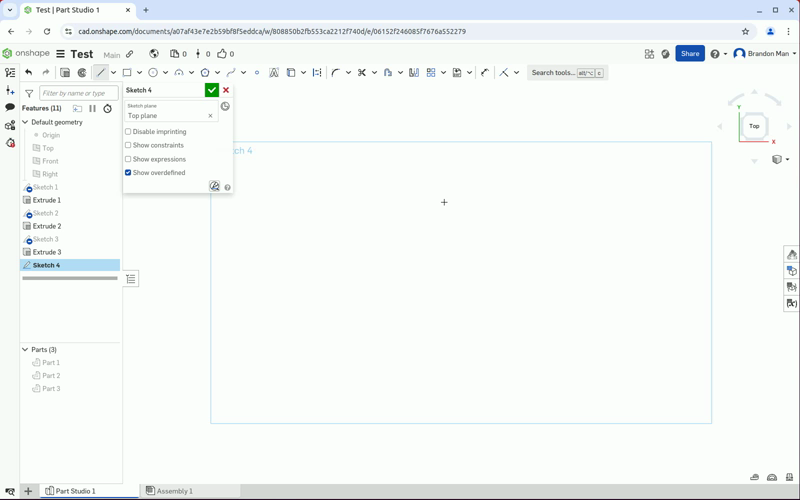
key_up(shift)
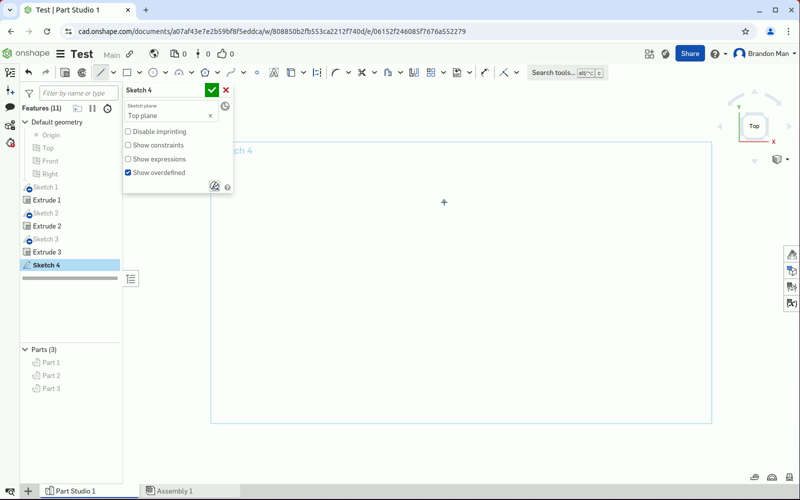
key_down(shift)
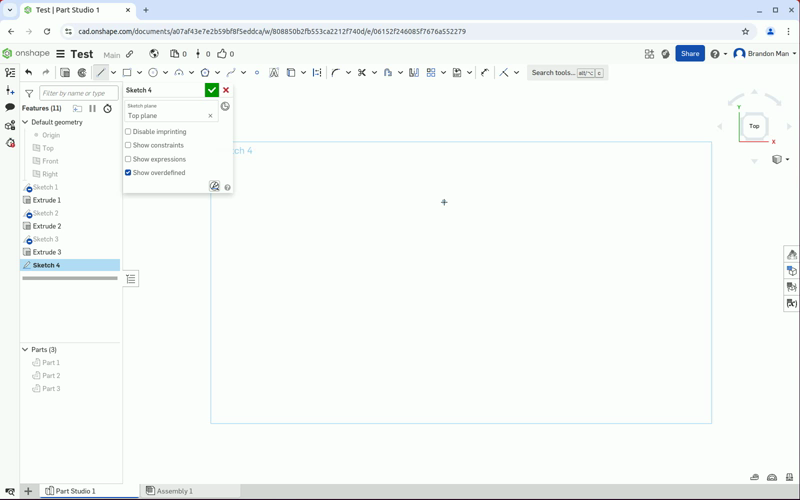
mouse_move(474, 201)
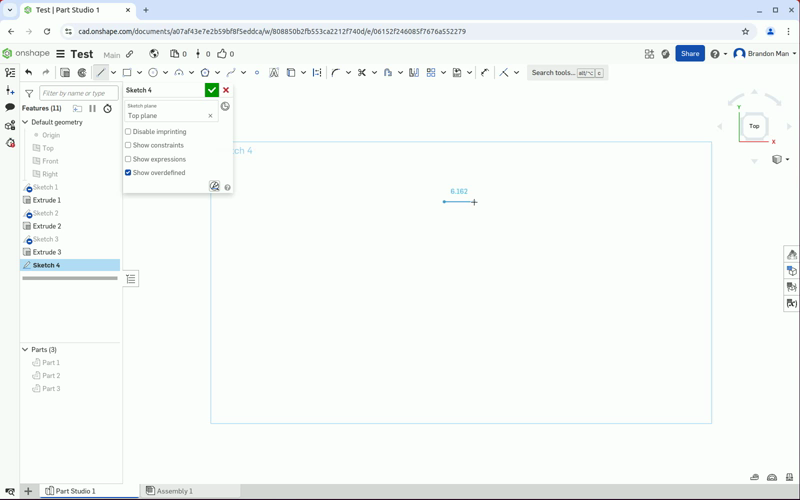
mouse_move(477, 201)
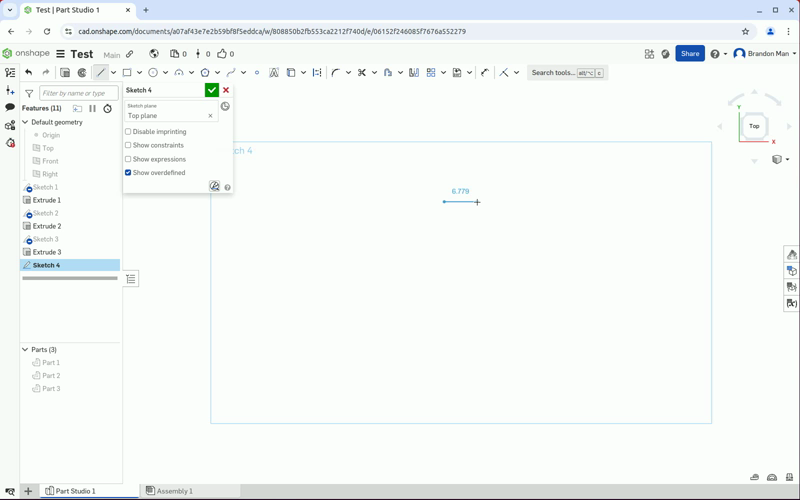
click(477, 201)
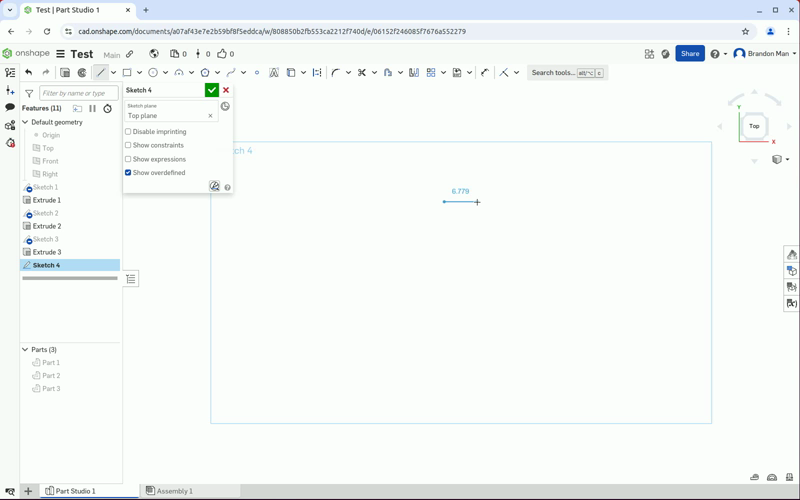
key_up(shift)
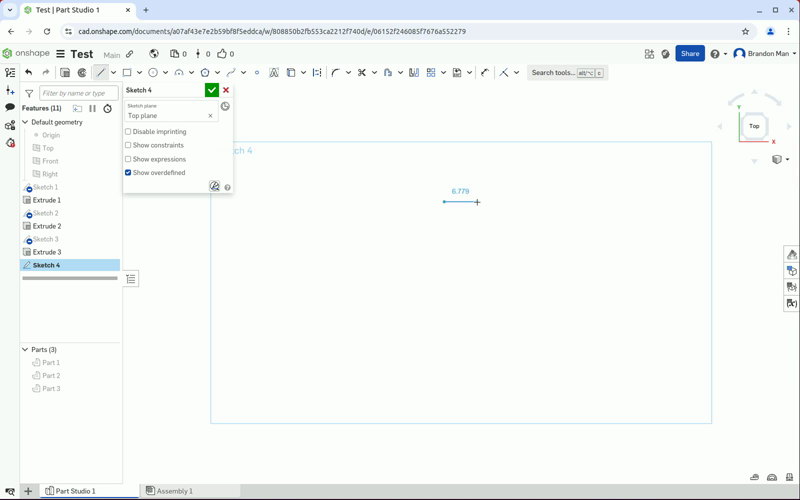
key_down(shift)
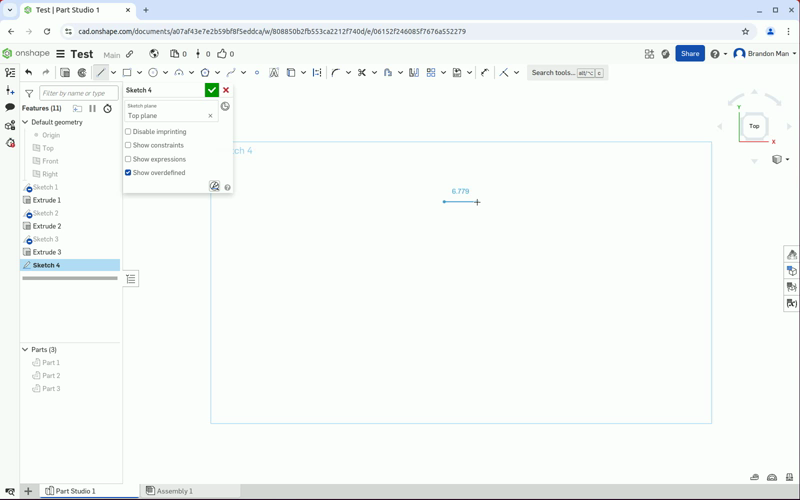
mouse_move(507, 201)
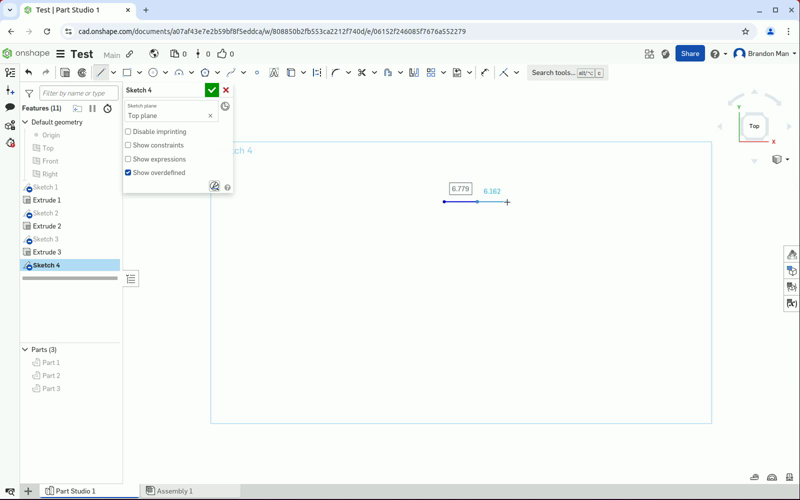
mouse_move(477, 186)
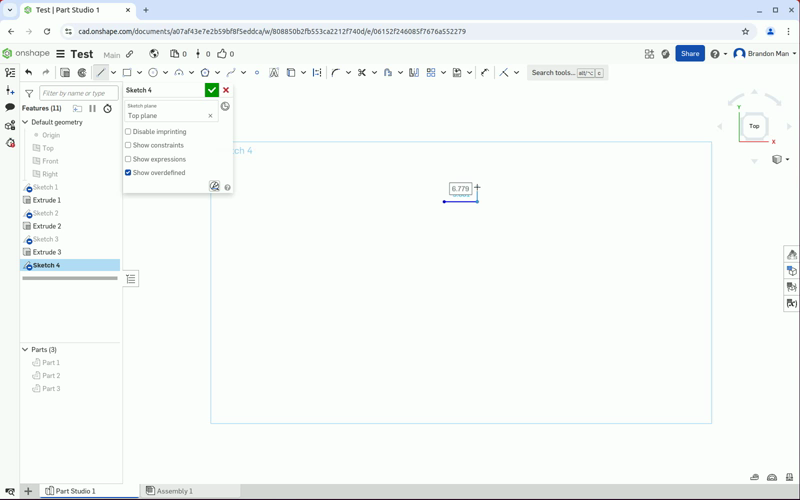
click(477, 186)
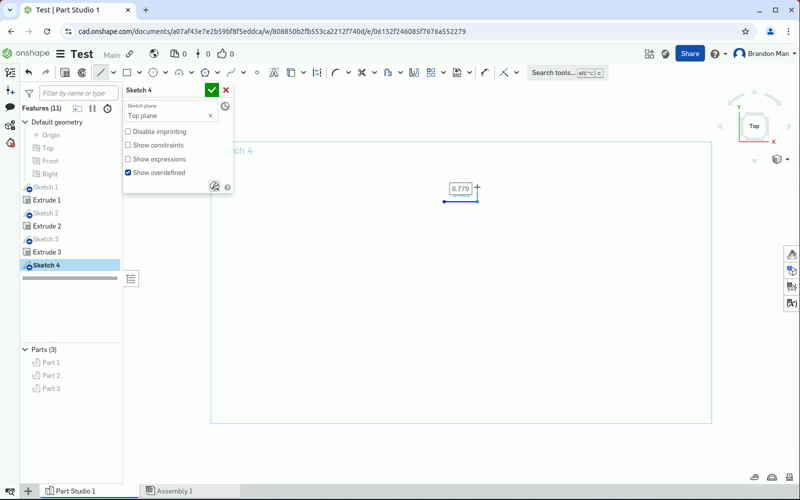
key_up(shift)
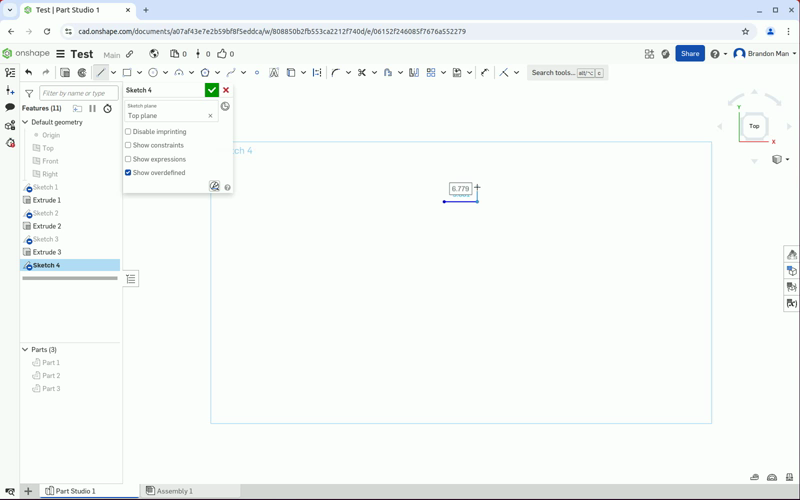
key(esc)
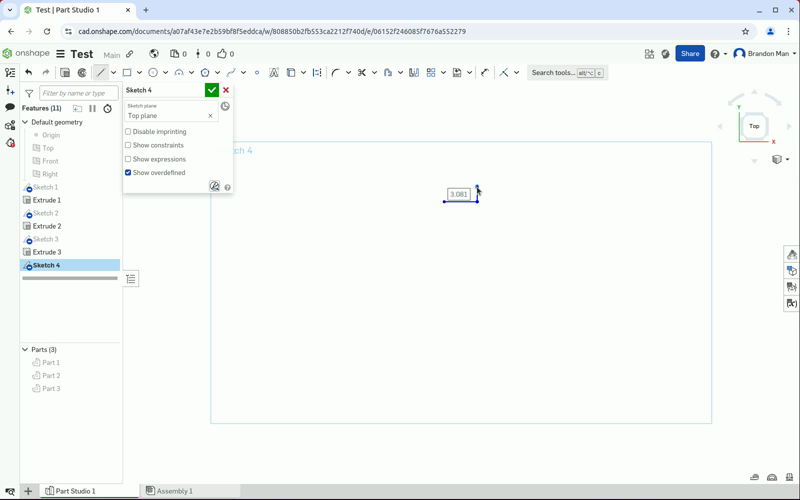
key(a)
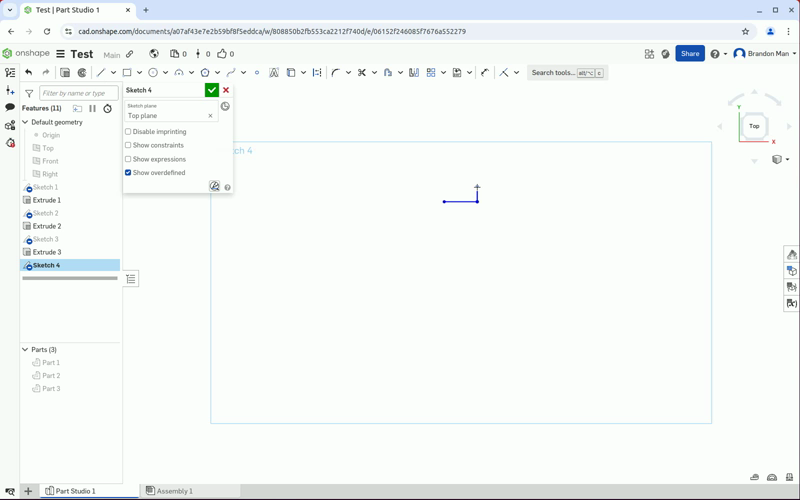
mouse_move(477, 186)
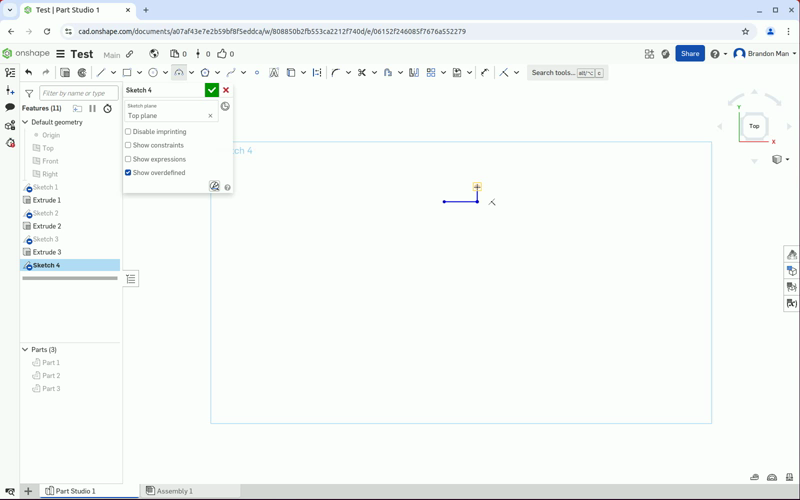
click(477, 186)
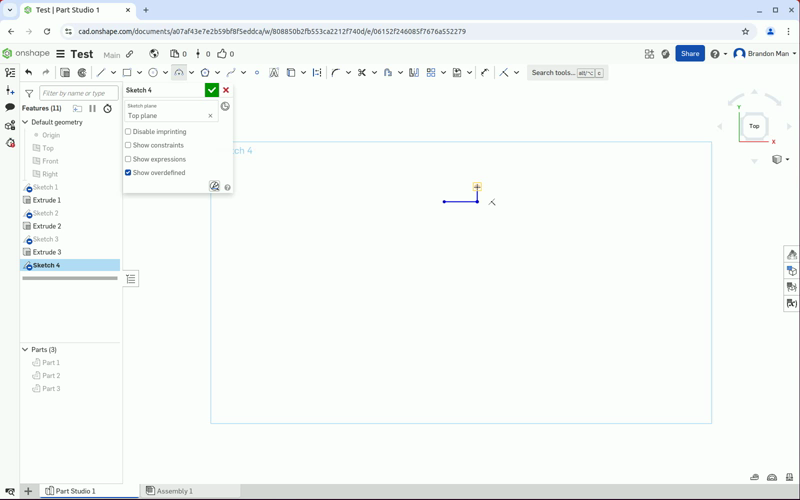
key_down(shift)
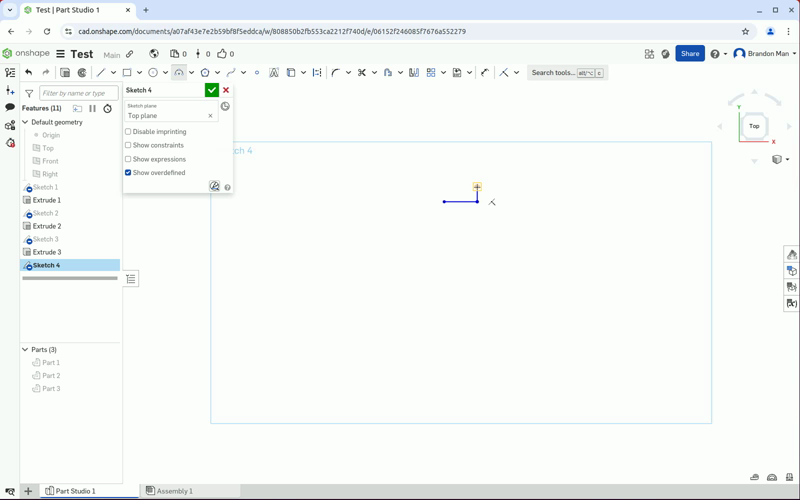
mouse_move(444, 186)
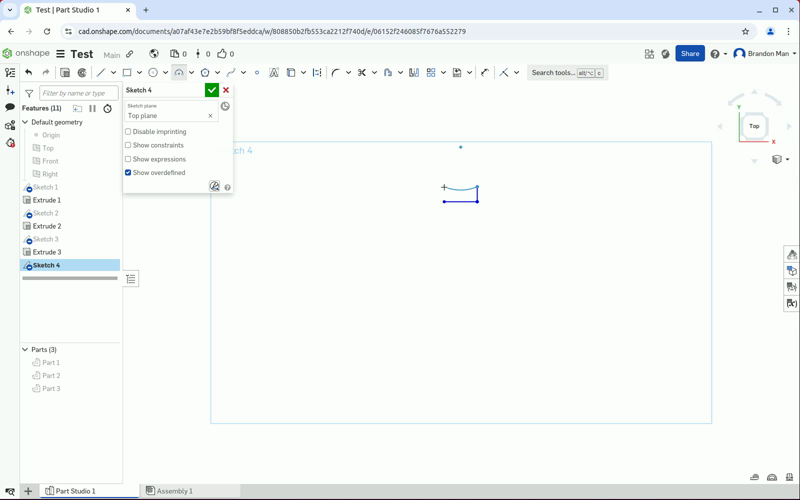
click(444, 186)
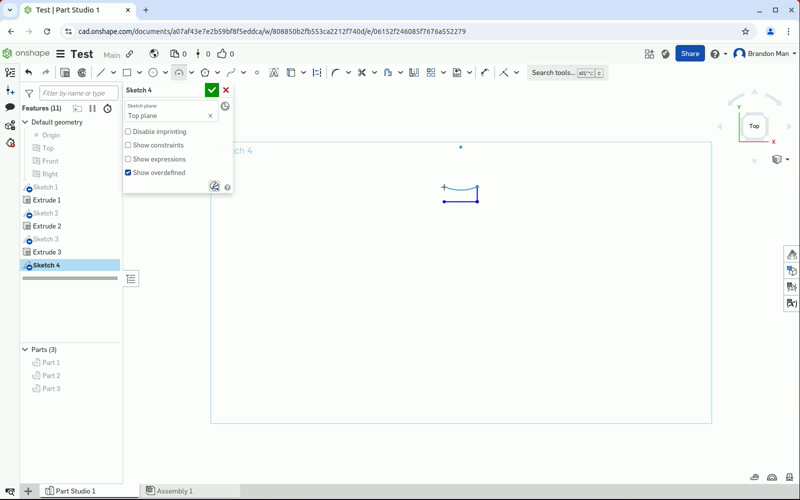
mouse_move(460, 185)
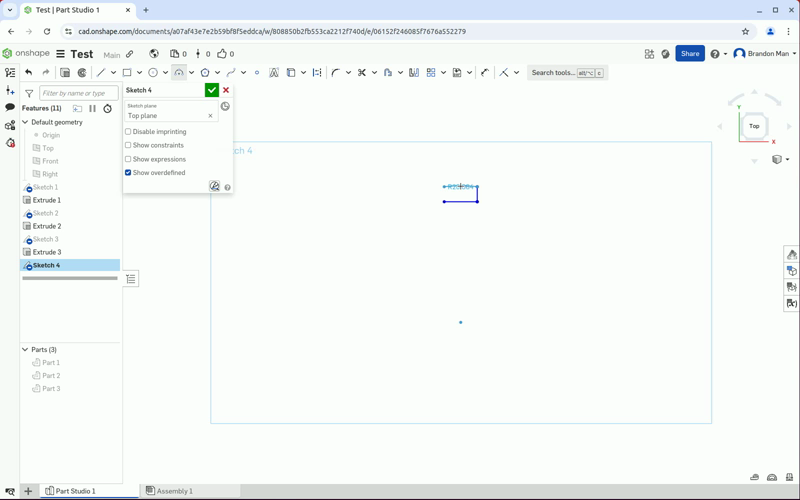
click(460, 185)
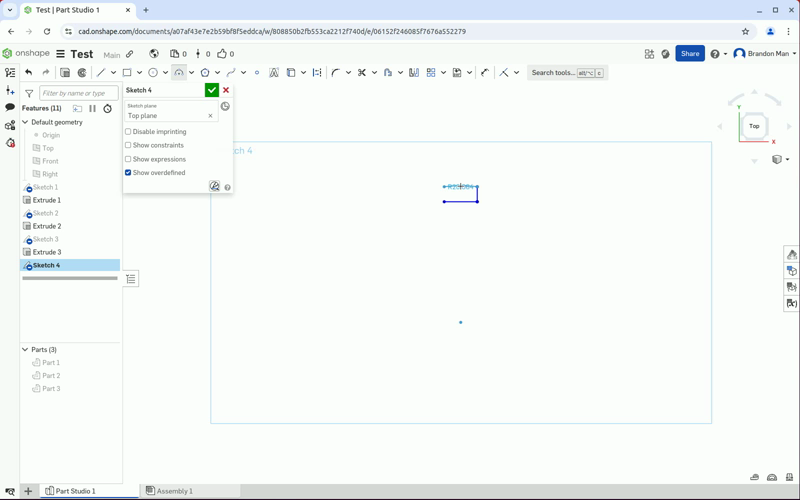
key_up(shift)
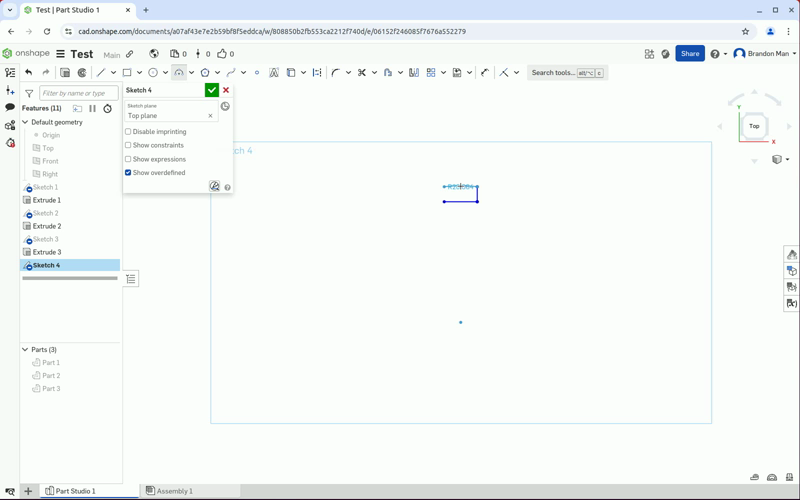
key(esc)
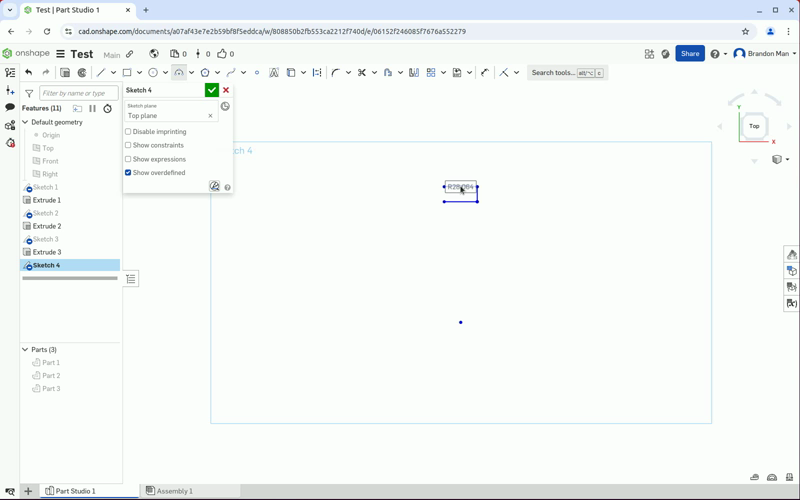
key(l)
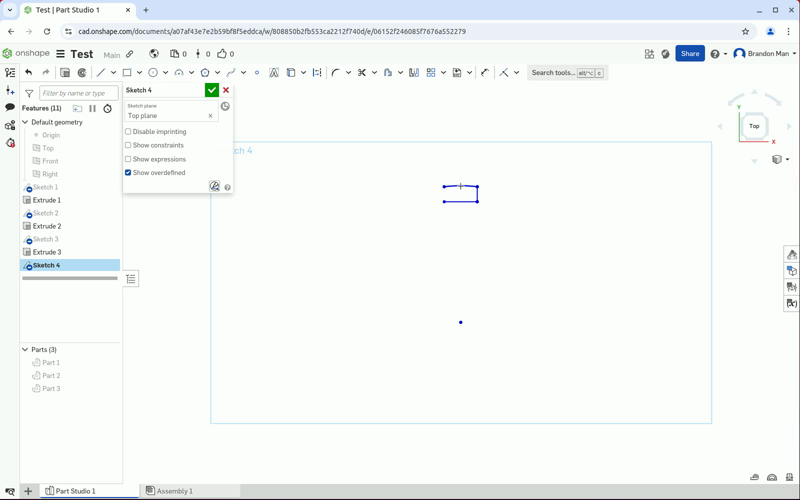
mouse_move(444, 186)
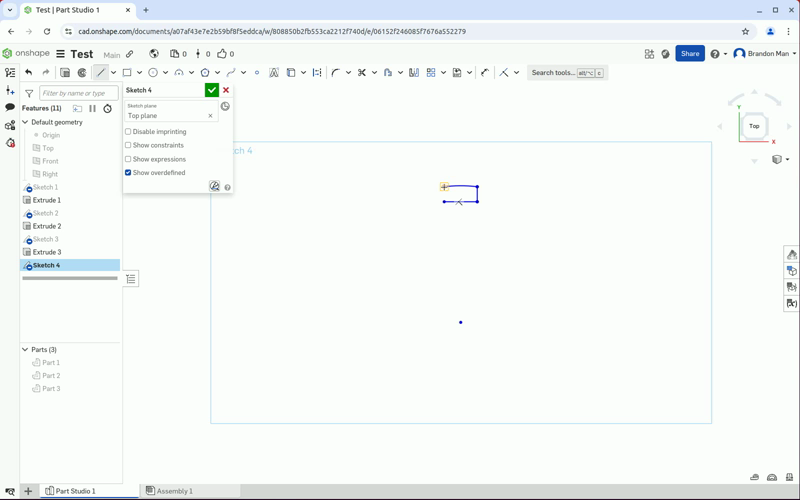
click(444, 186)
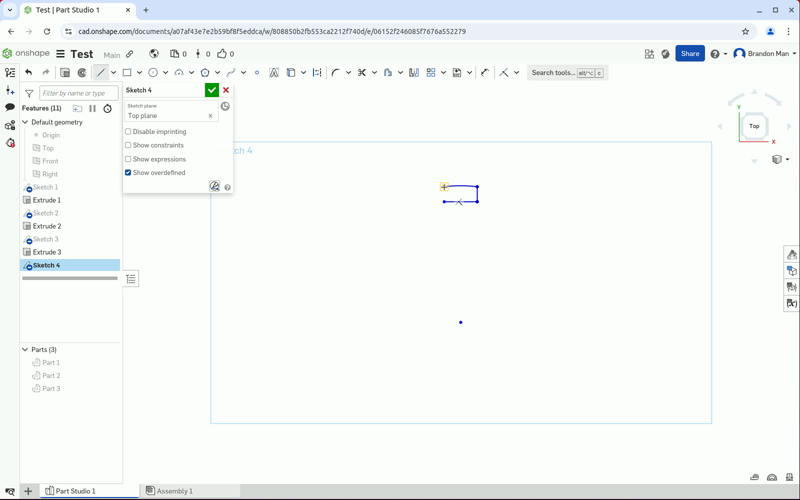
mouse_move(474, 186)
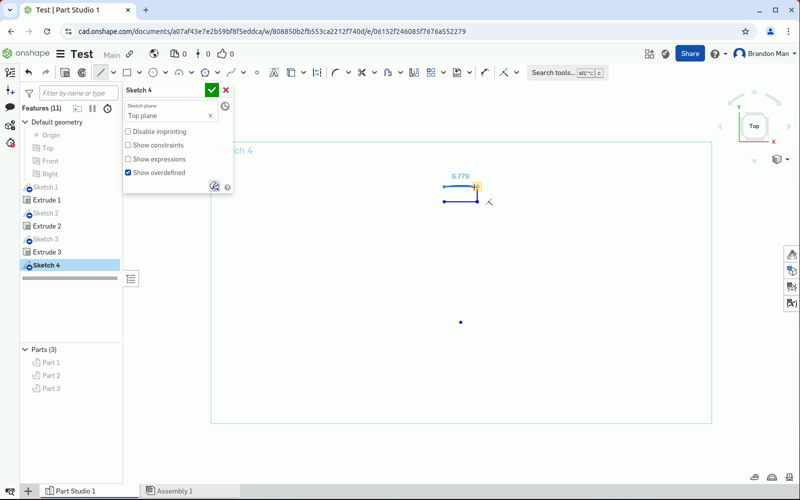
key_down(shift)
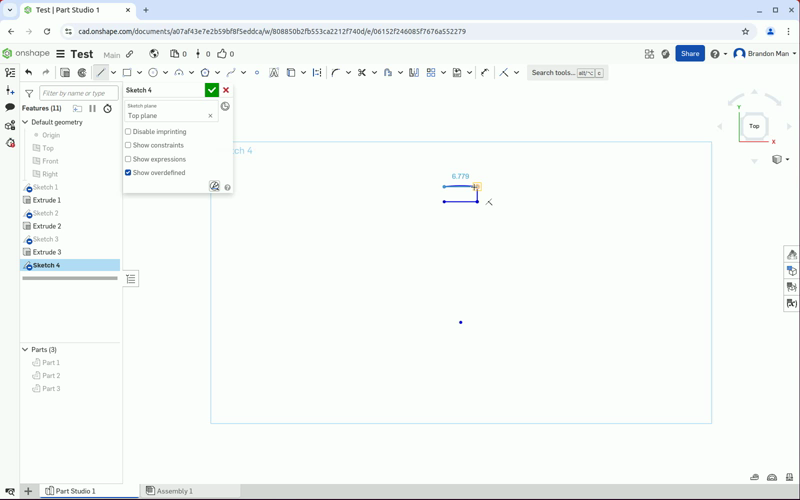
mouse_move(444, 201)
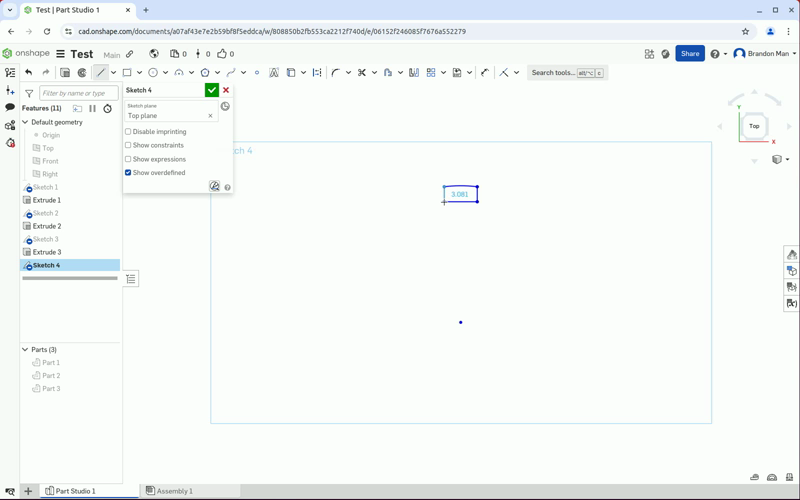
key_up(shift)
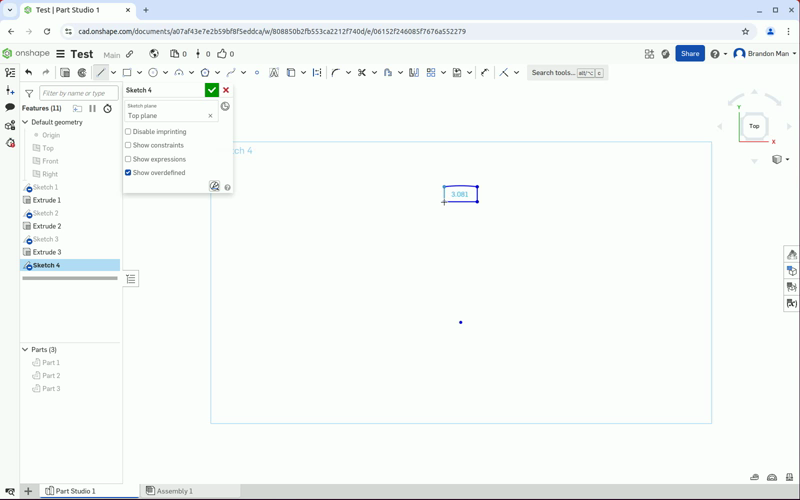
click(444, 201)
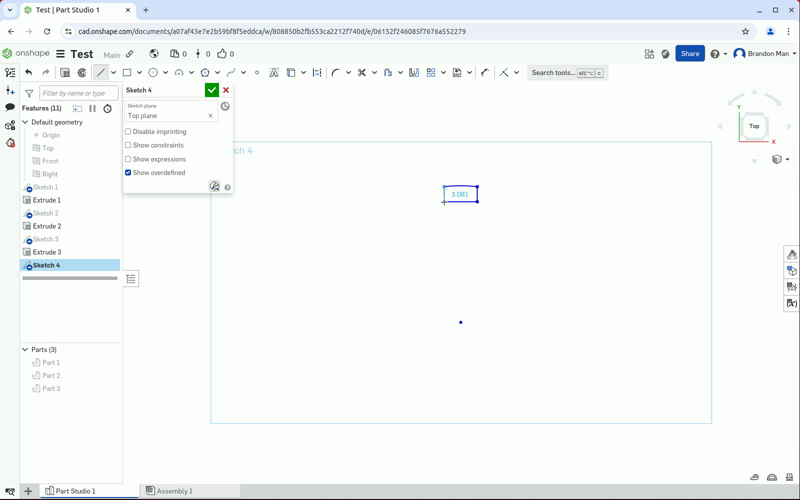
key(esc)
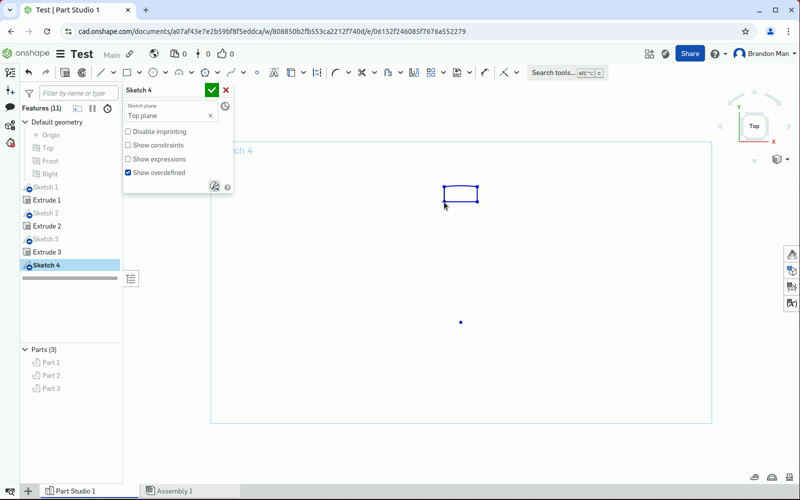
mouse_move(444, 188)
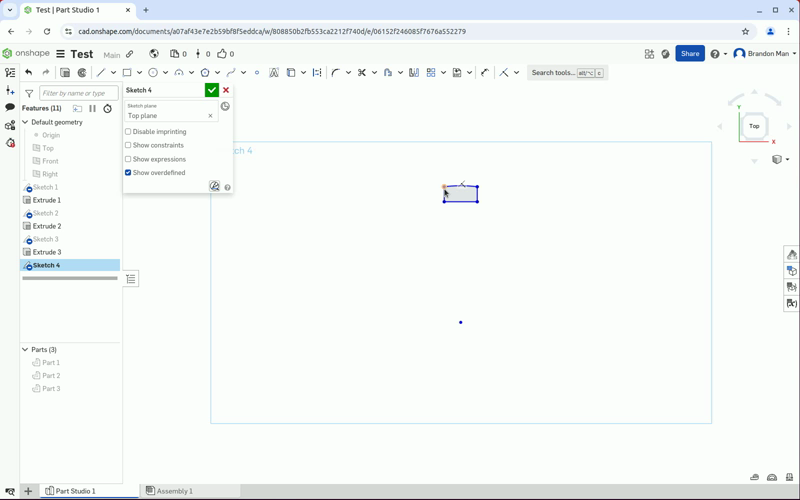
scroll(6)
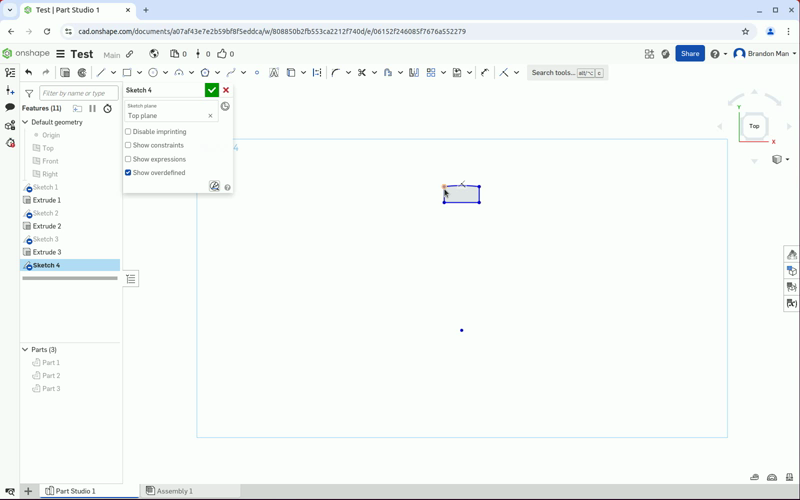
scroll(6)
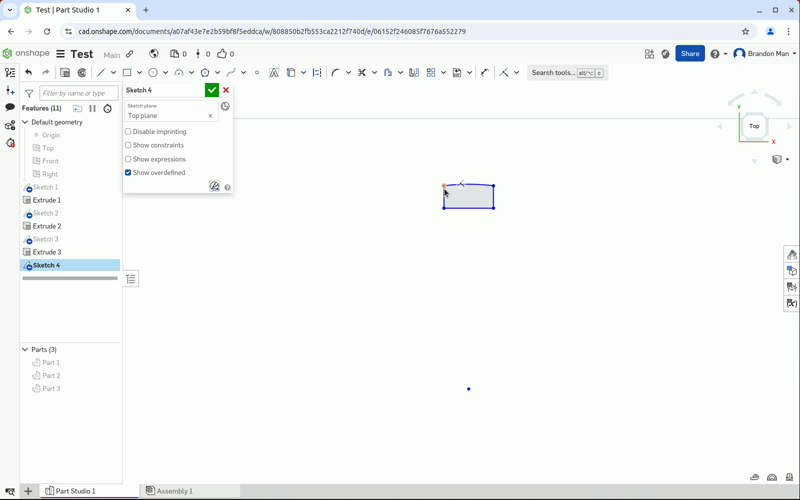
scroll(6)
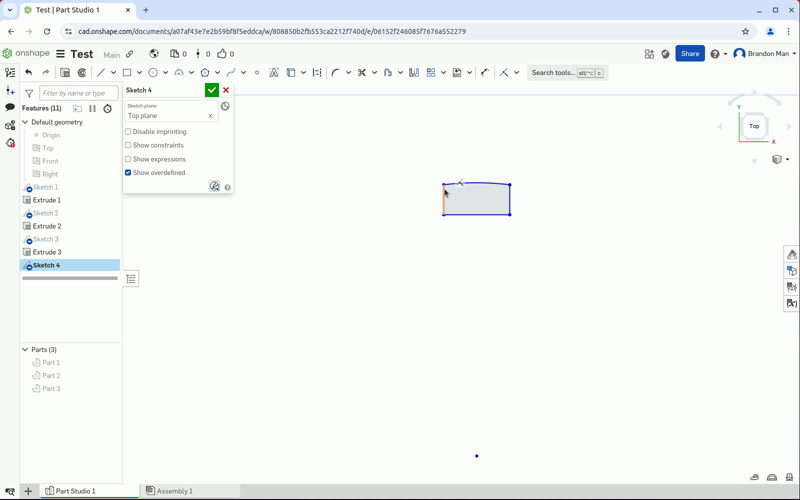
scroll(6)
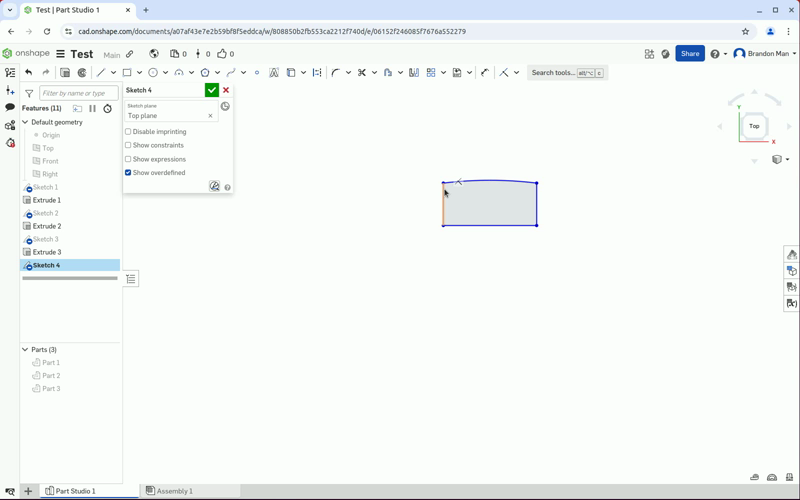
scroll(6)
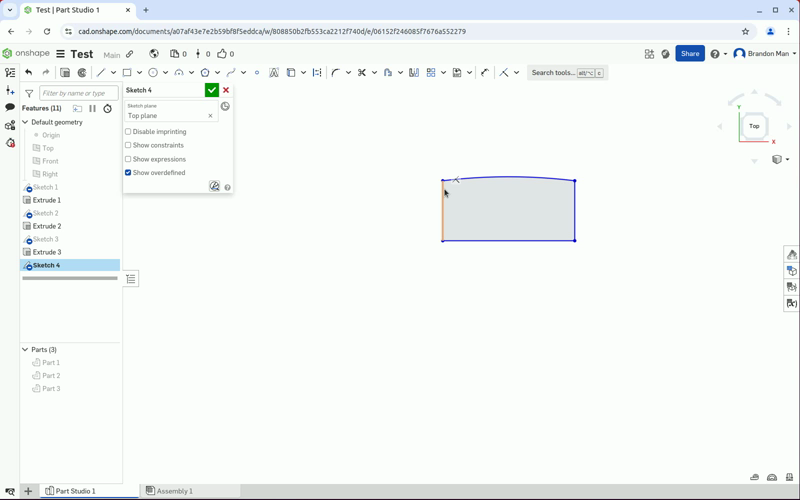
scroll(6)
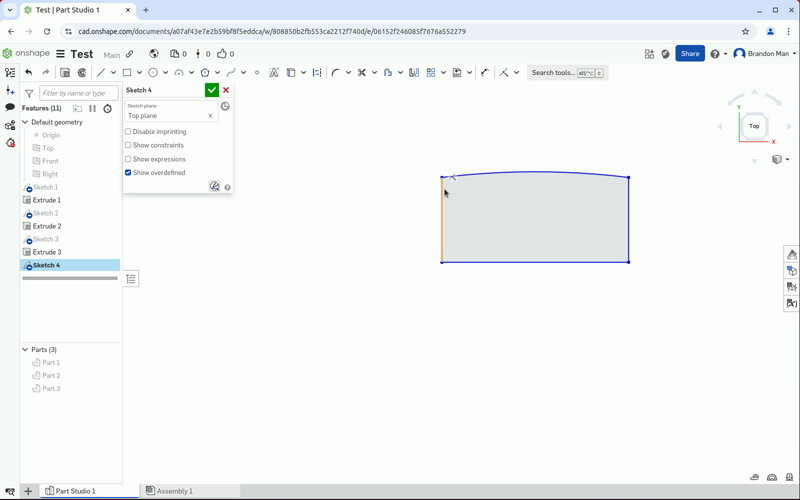
scroll(6)
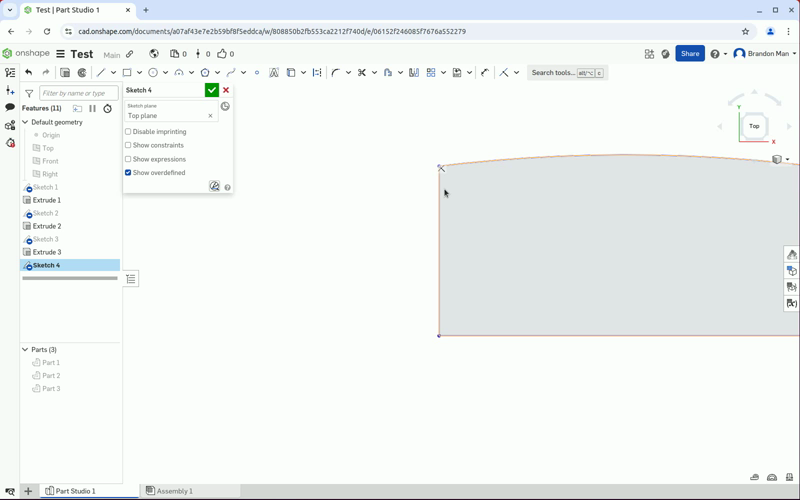
click(444, 188)
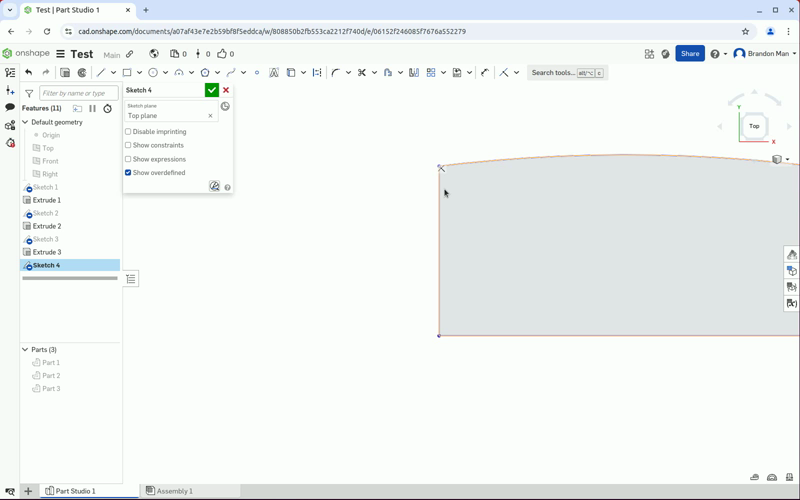
scroll(-6)
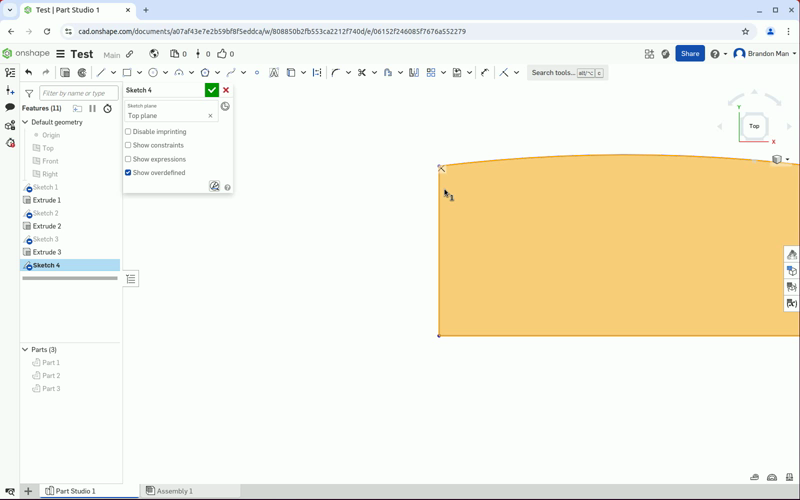
scroll(-6)
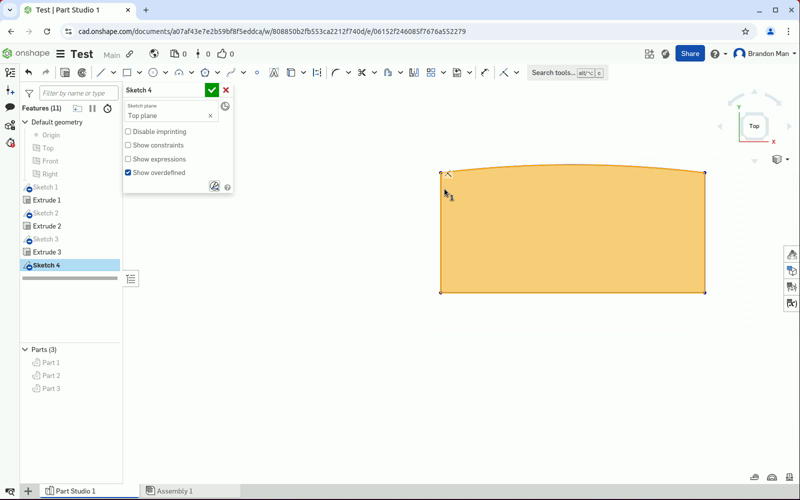
scroll(-6)
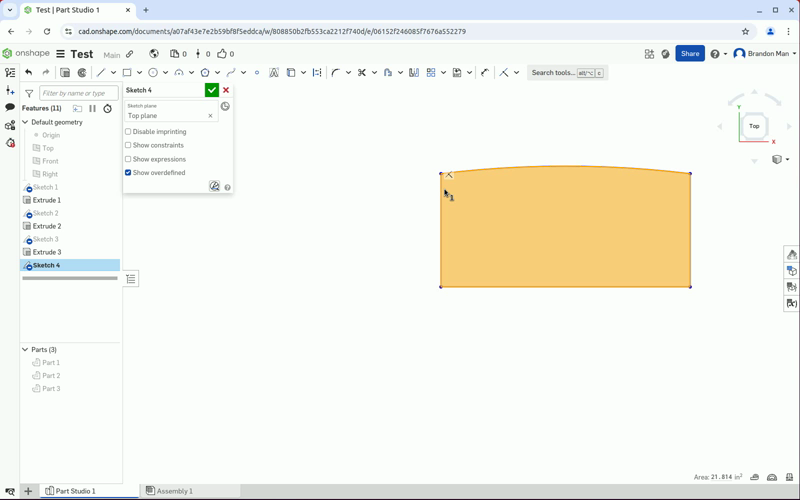
scroll(-6)
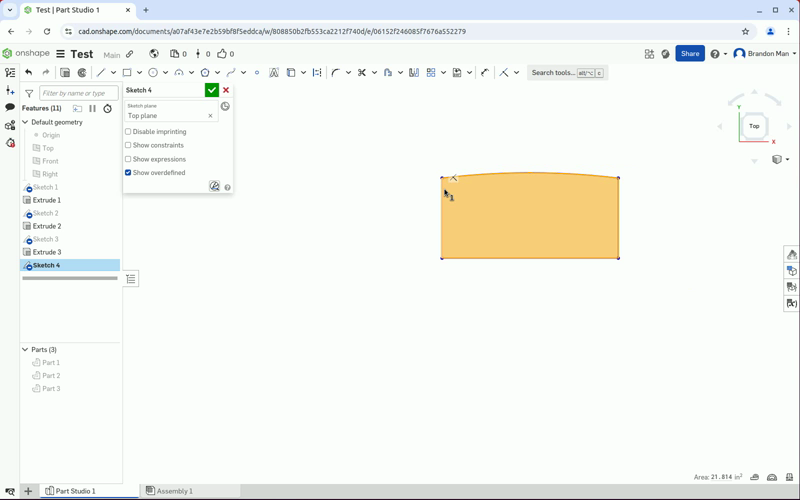
scroll(-6)
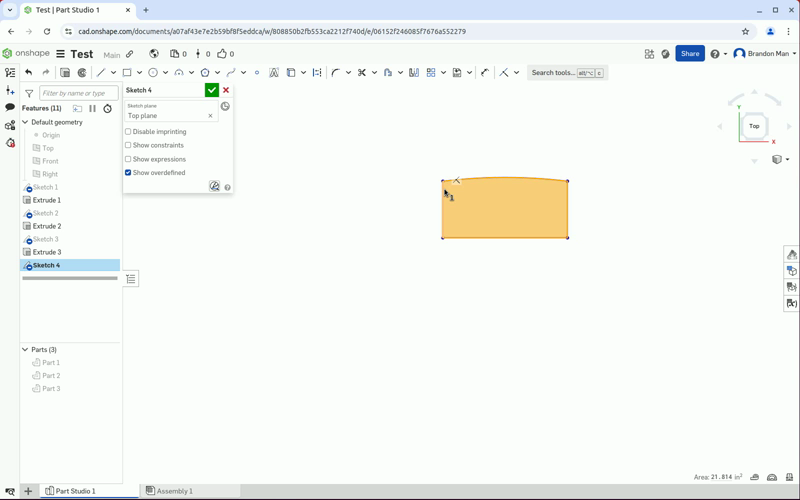
scroll(-6)
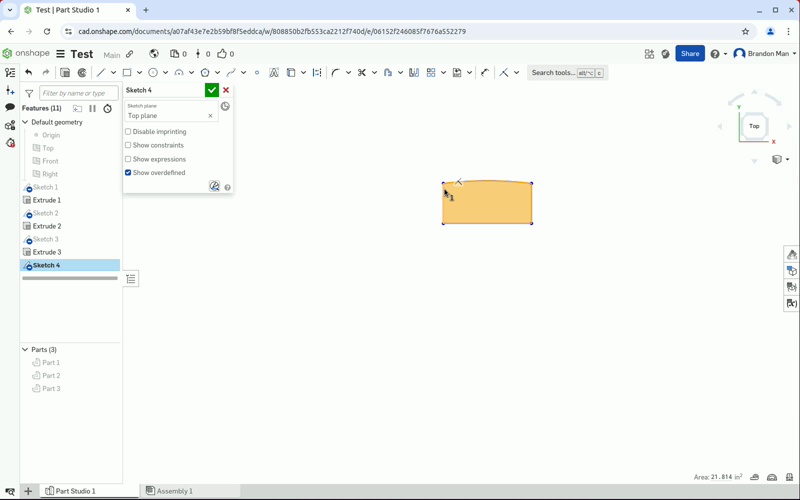
scroll(-6)
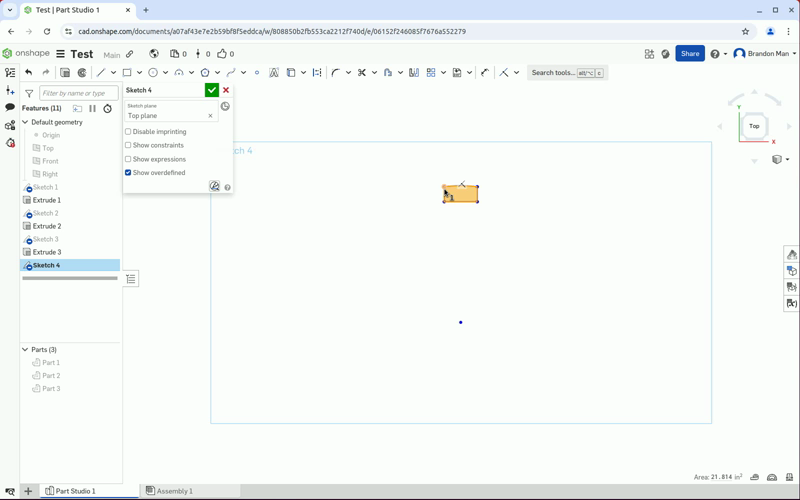
mouse_move(73, 352)
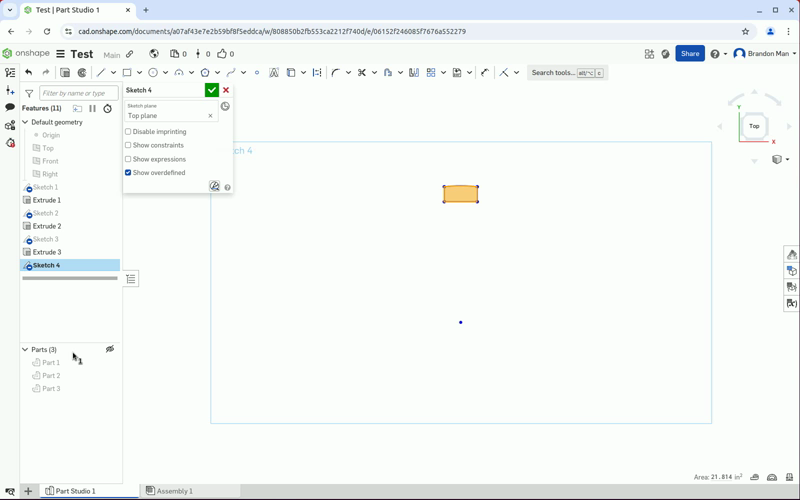
key(shift+y)
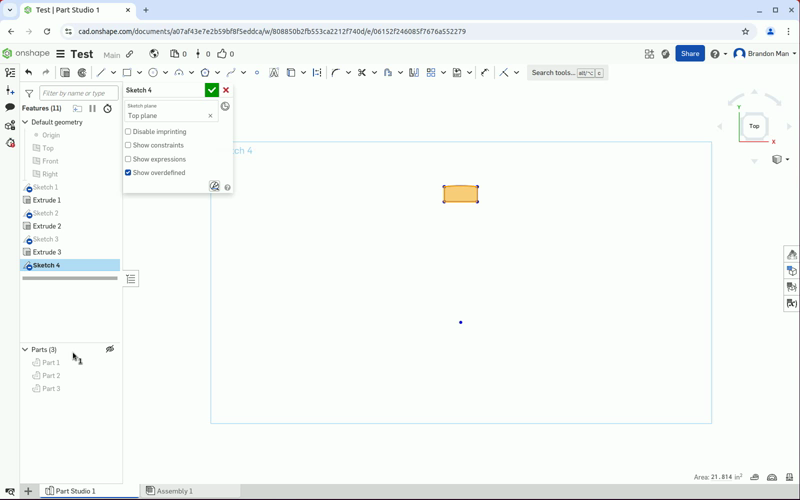
key(shift+e)
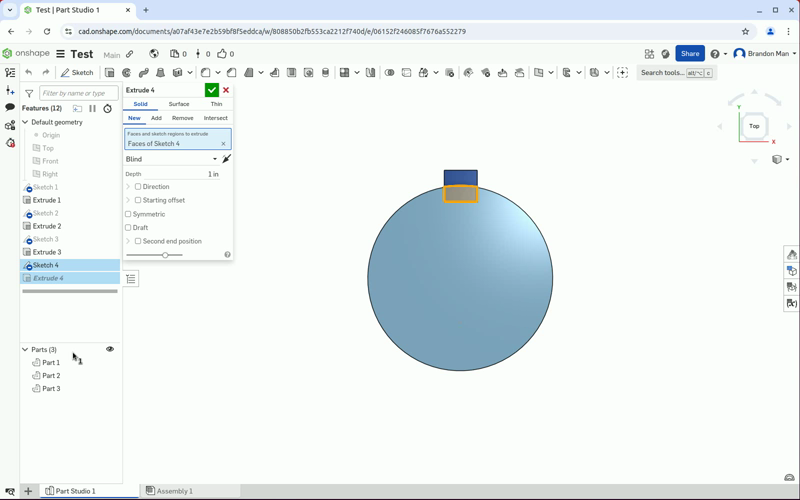
mouse_move(143, 106)
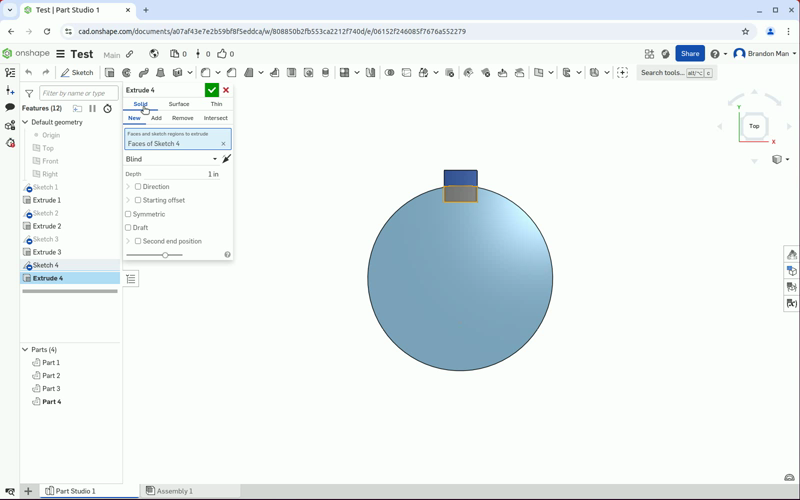
click(143, 106)
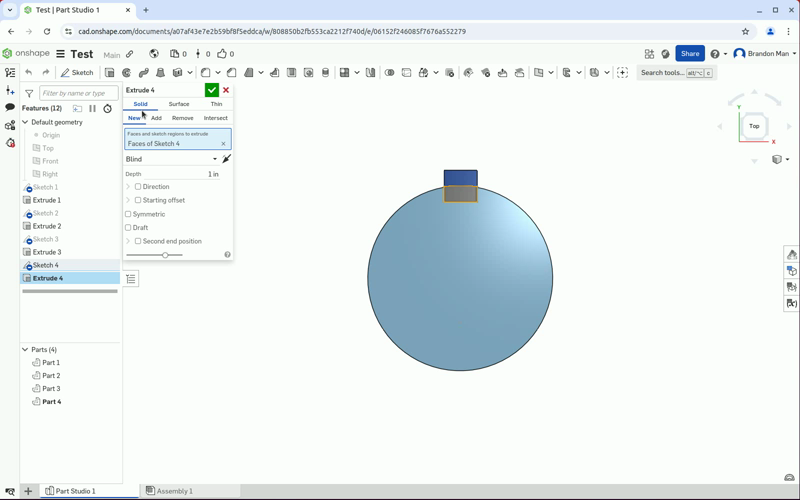
mouse_move(137, 120)
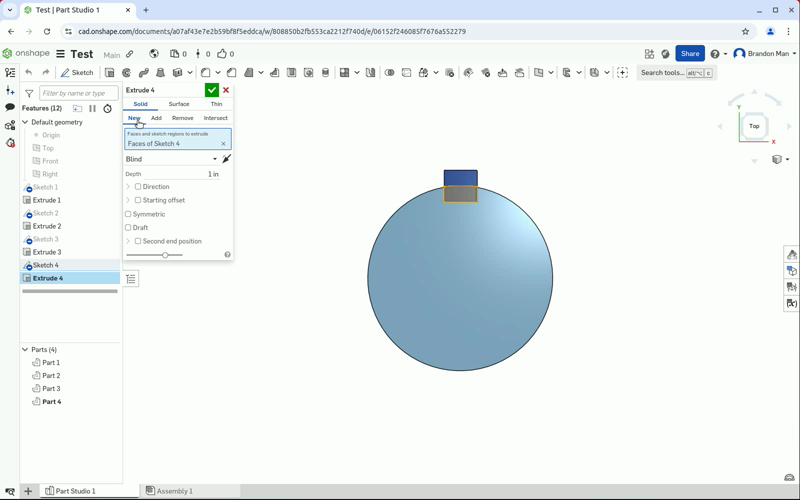
click(137, 120)
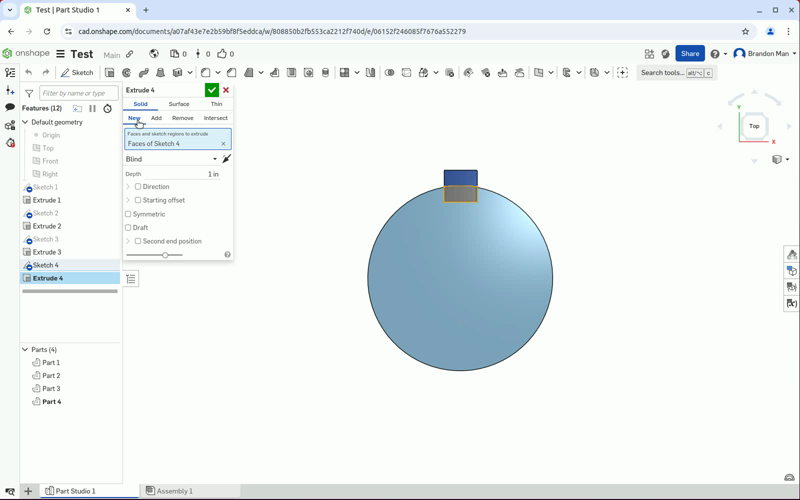
key(tab, 4)
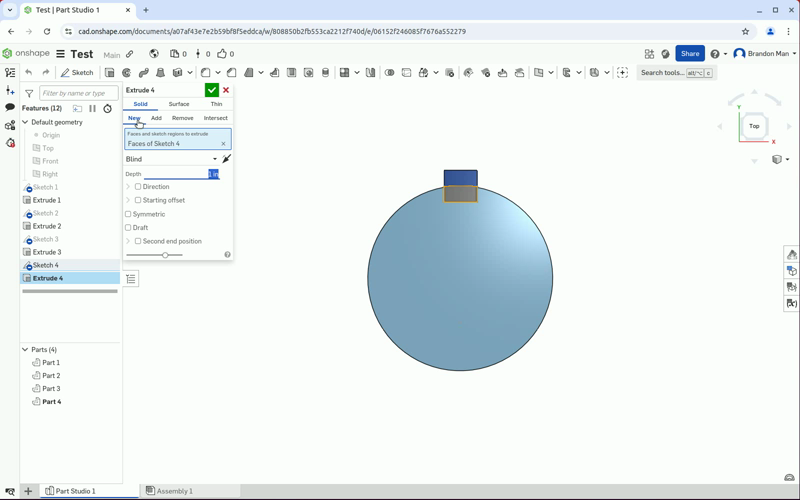
text(6.74)
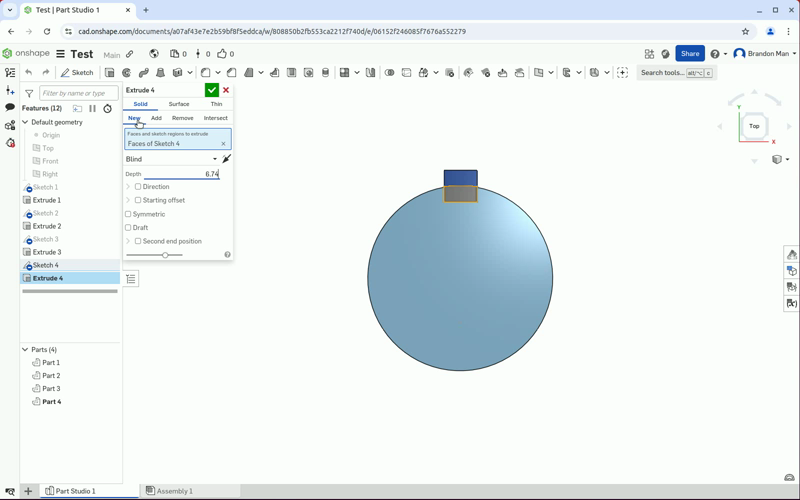
key(tab, 3)
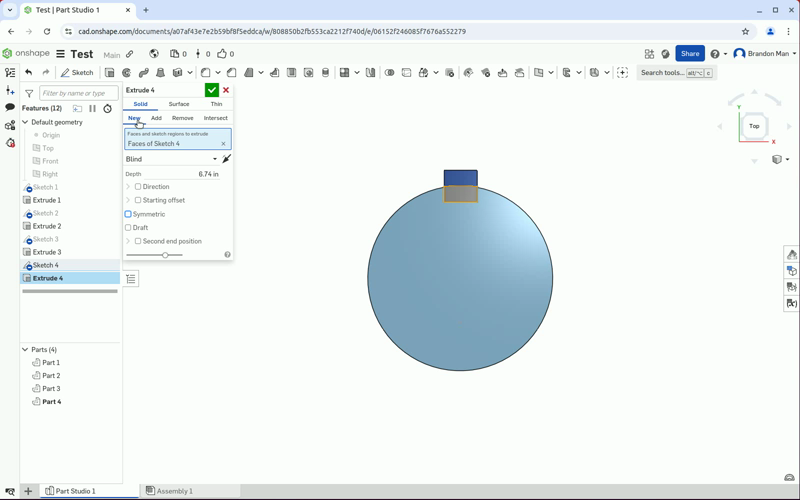
key(space)
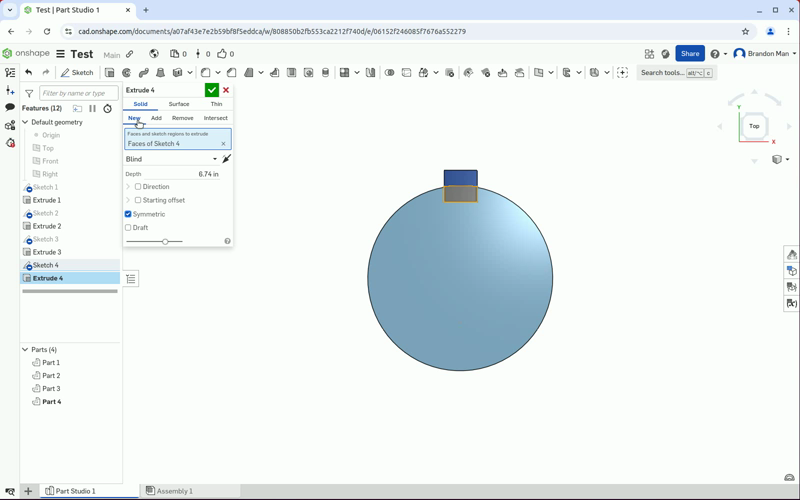
key(enter)
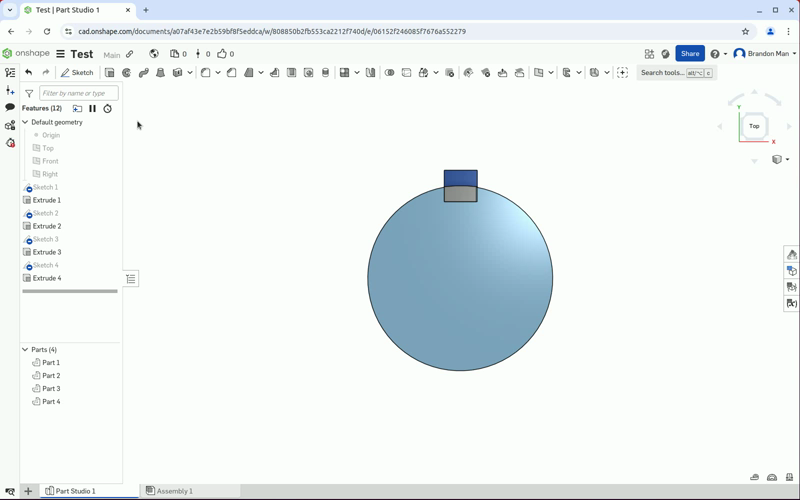
key(shift+h)
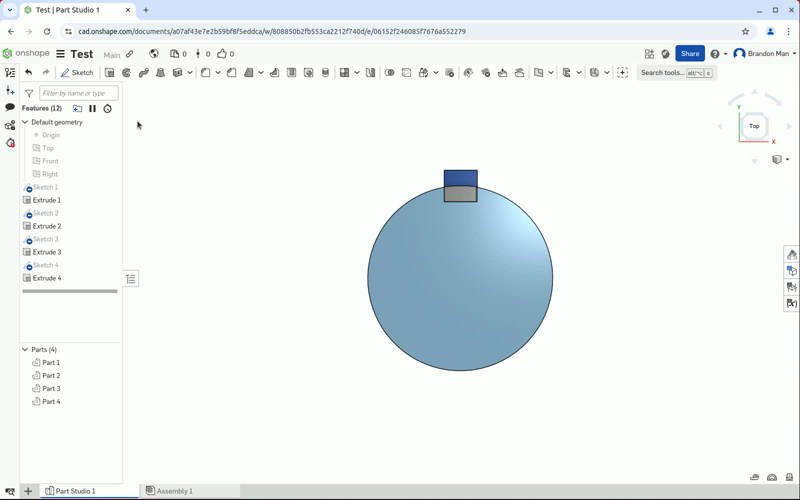
key(shift+h)
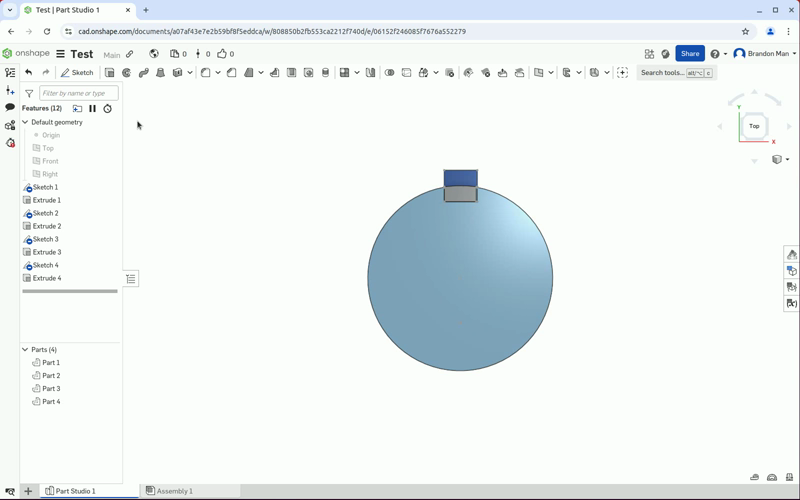
key(shift+7)
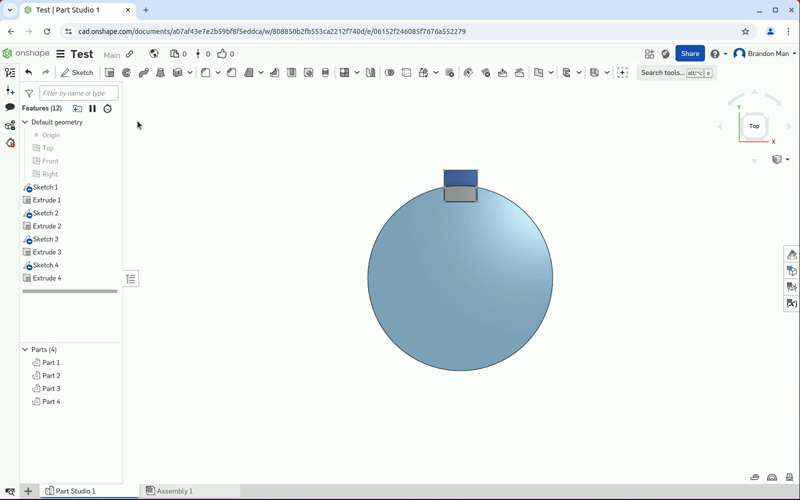
key(up, 3)
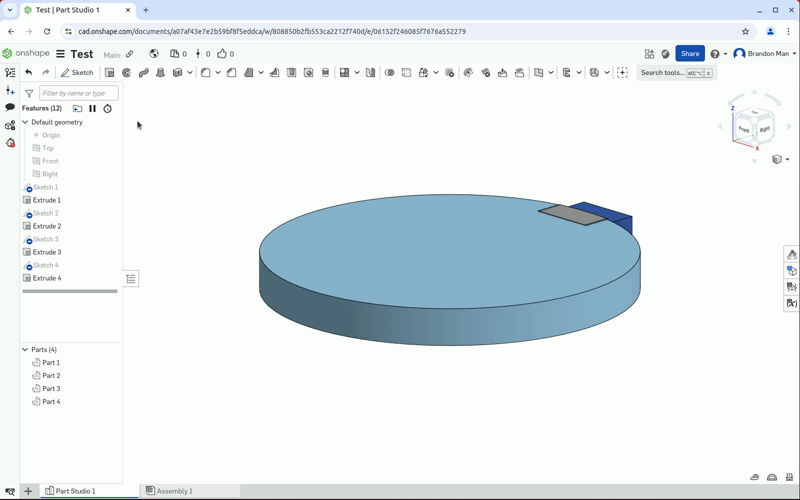
key(left, 3)
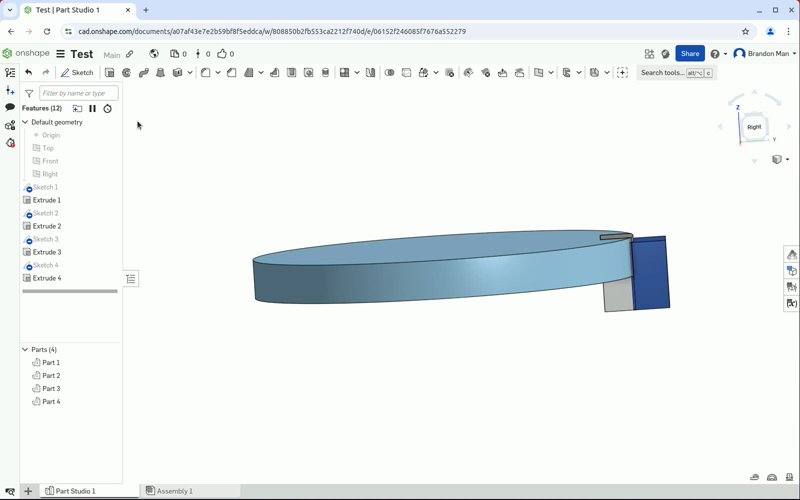
key(right, 3)
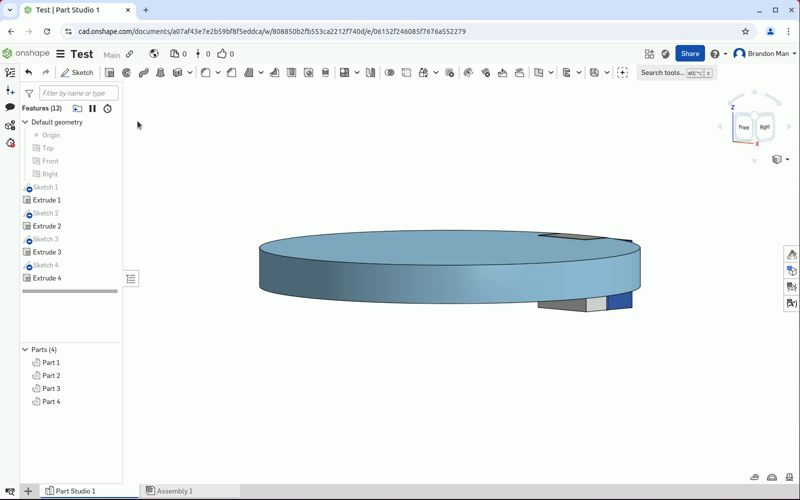
key(down, 3)
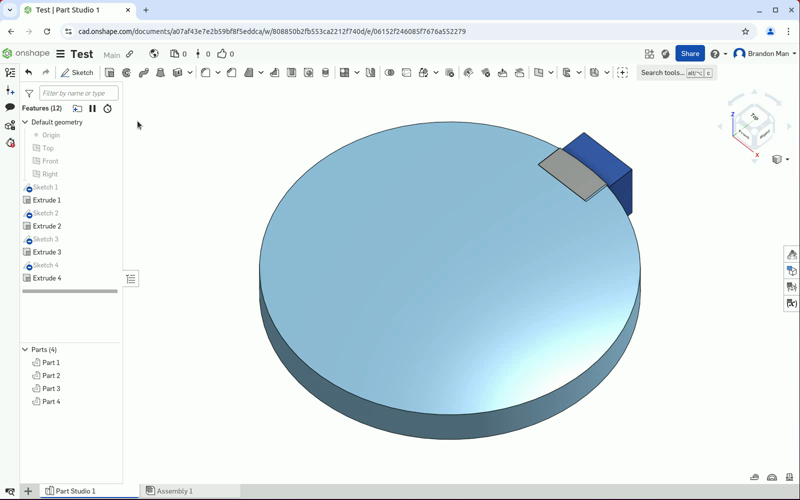
mouse_move(73, 189)
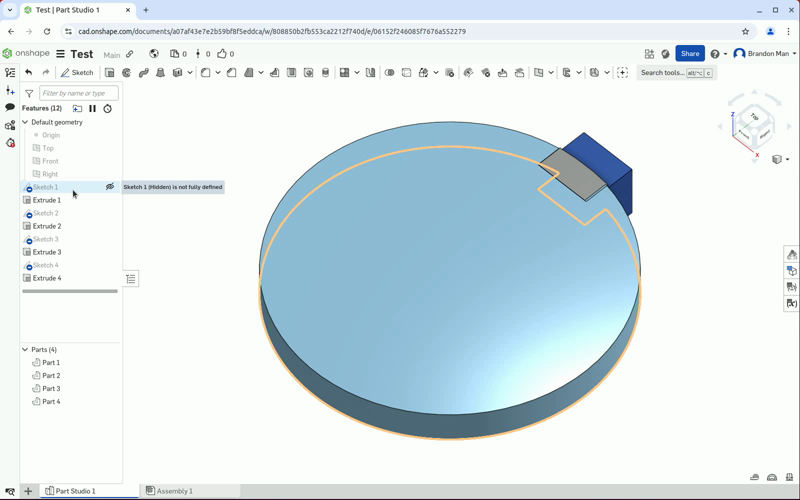
click(73, 189)